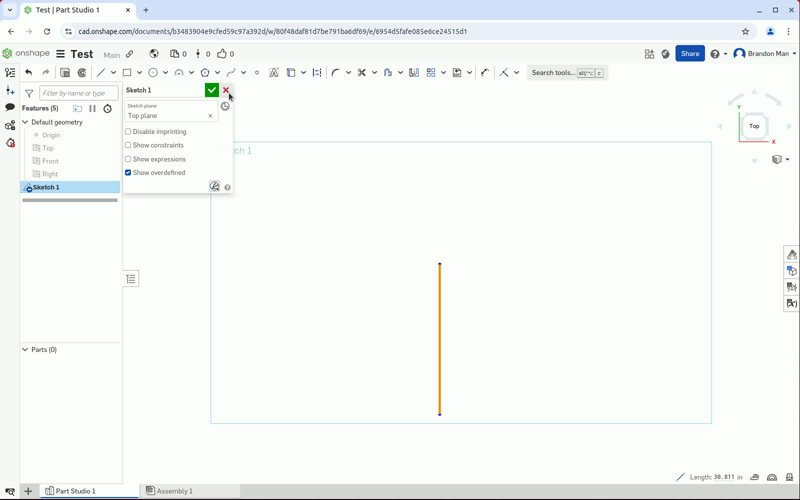
key(shift+h)
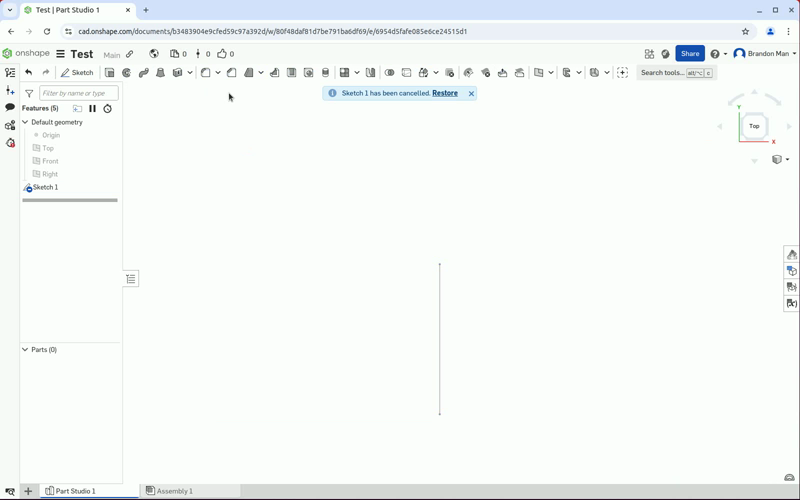
key(shift+s)
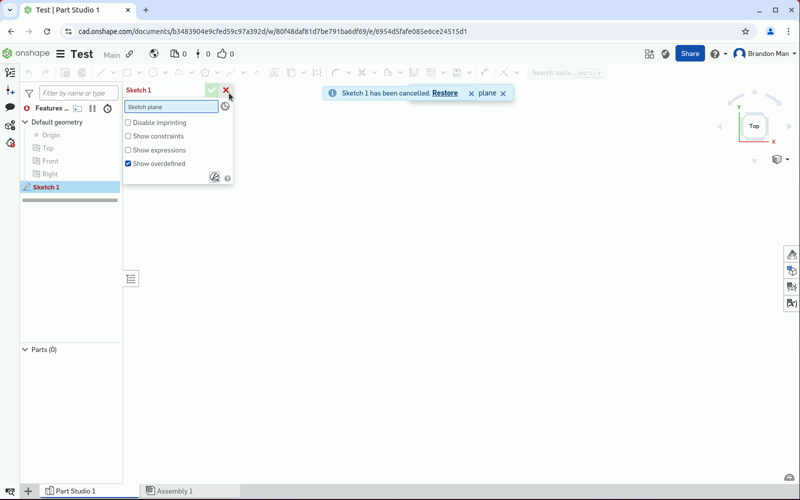
mouse_move(73, 150)
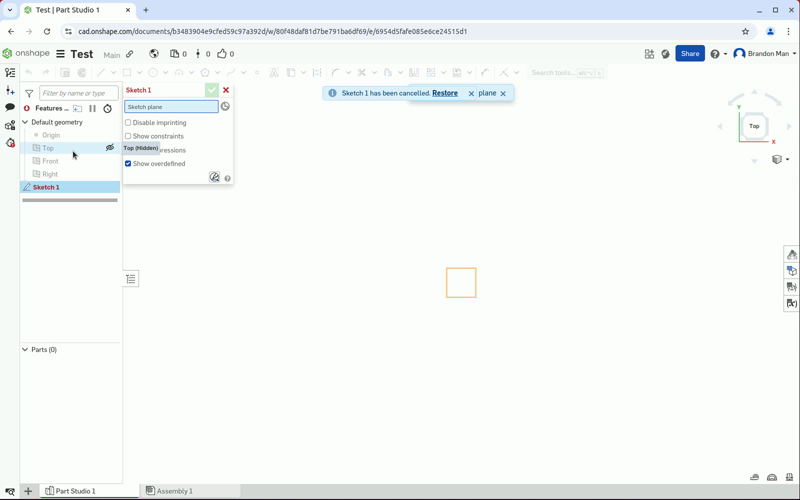
click(73, 150)
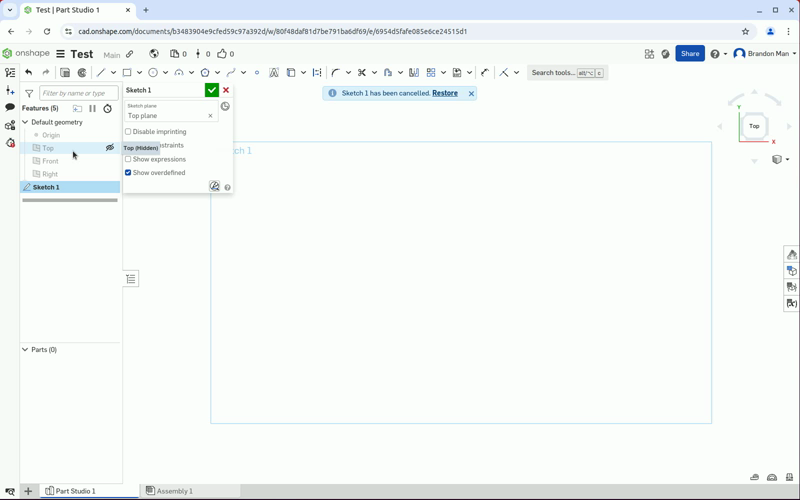
mouse_move(73, 352)
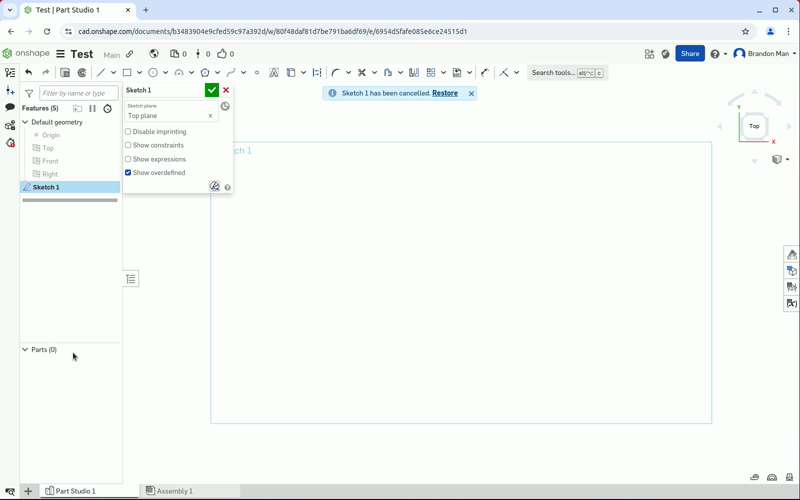
key(y)
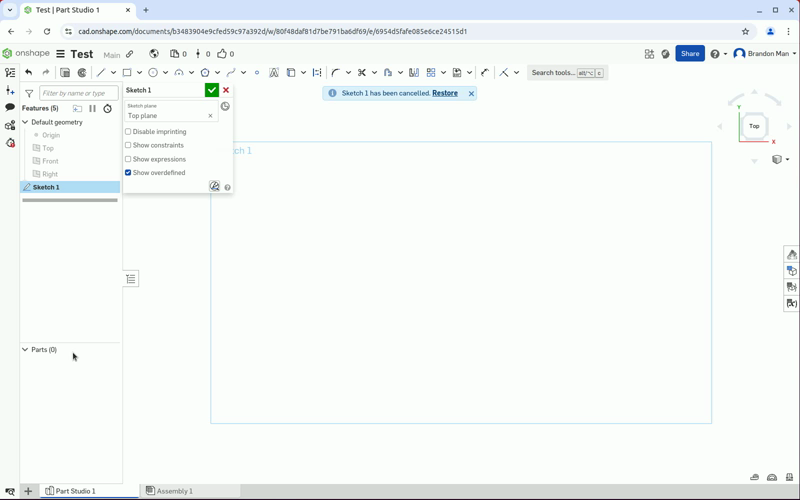
key(l)
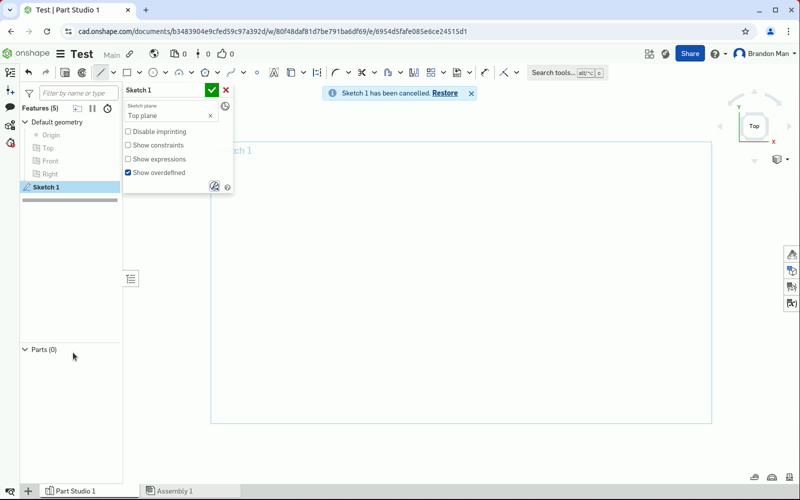
key_down(shift)
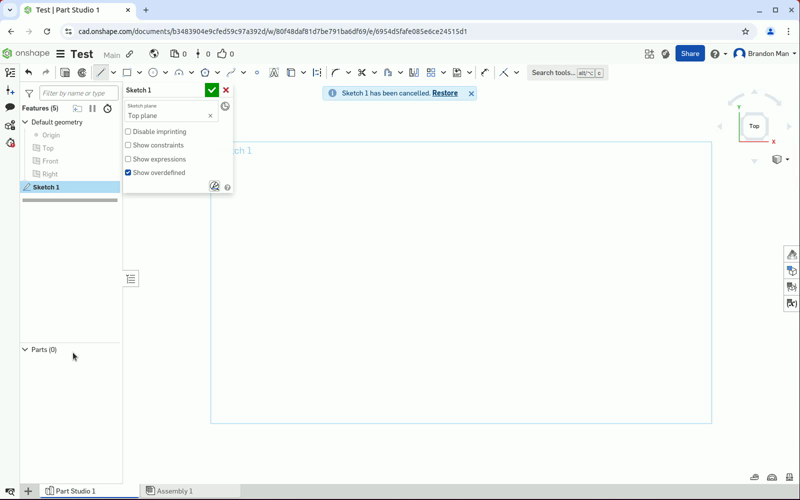
mouse_move(382, 395)
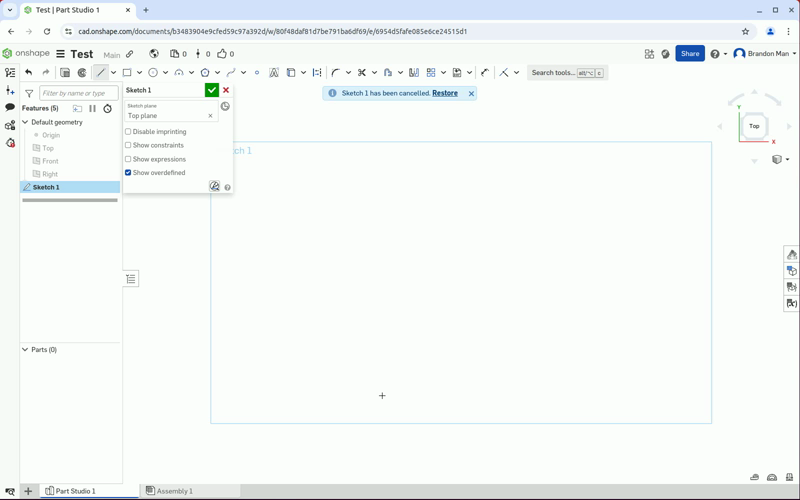
click(382, 395)
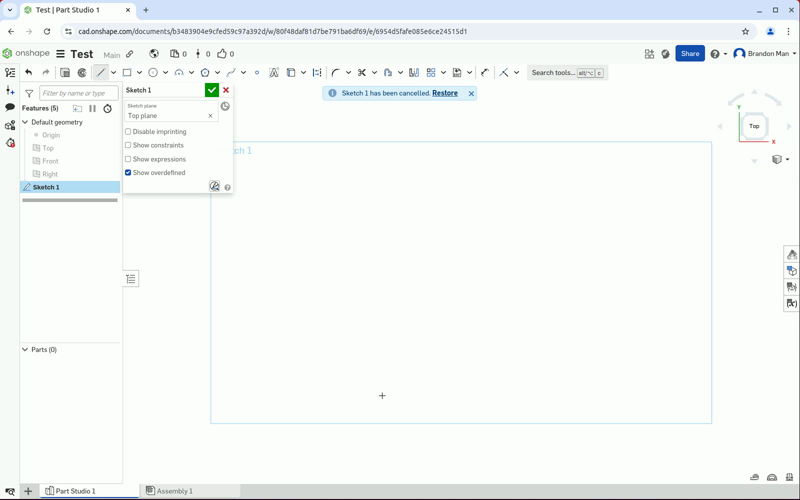
key_up(shift)
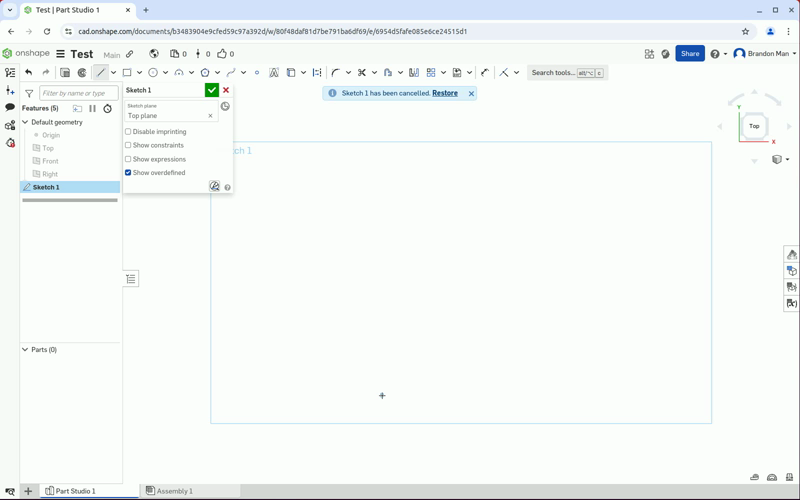
key_down(shift)
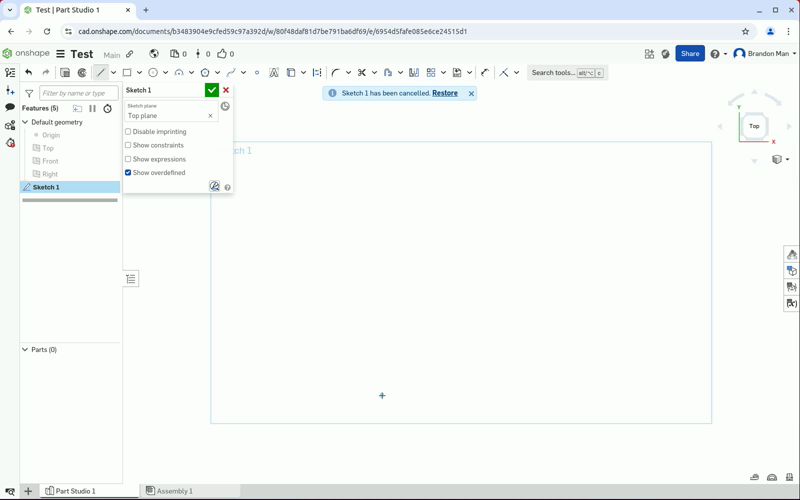
mouse_move(537, 395)
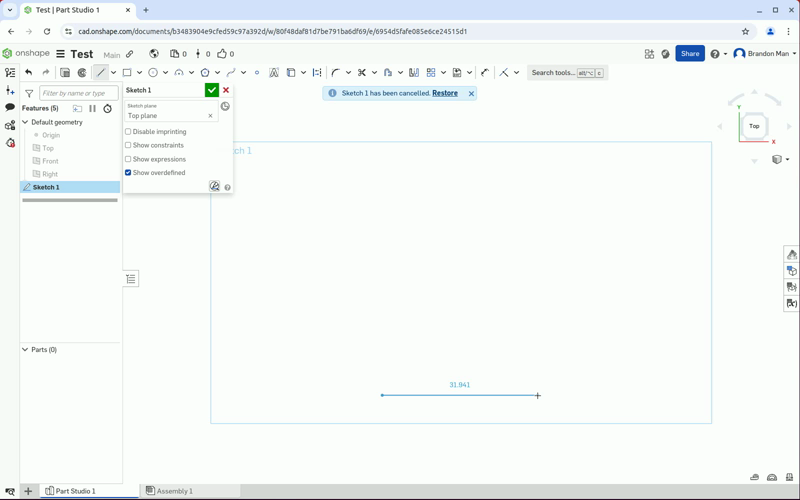
click(537, 395)
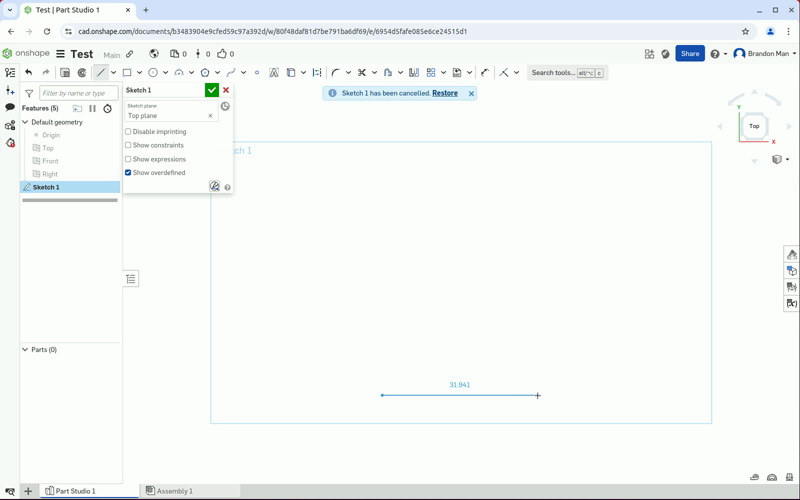
key_up(shift)
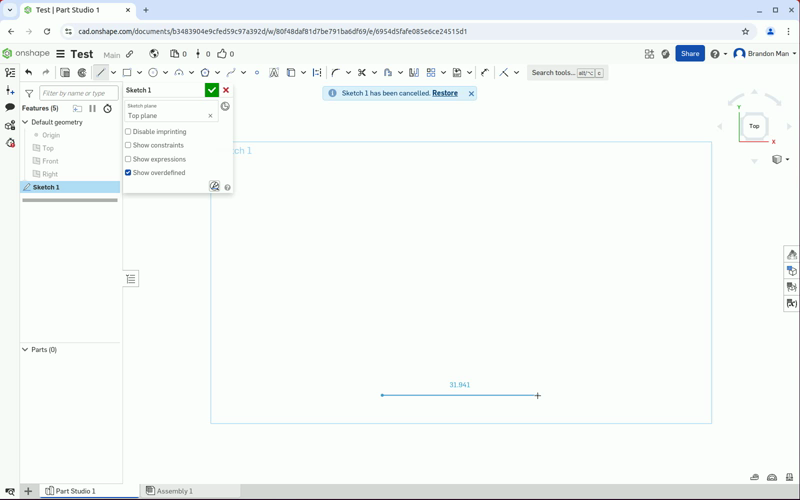
key_down(shift)
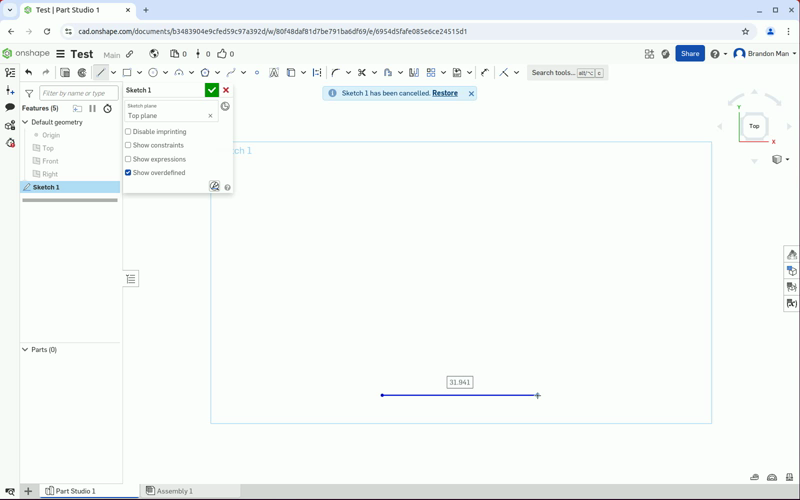
mouse_move(537, 171)
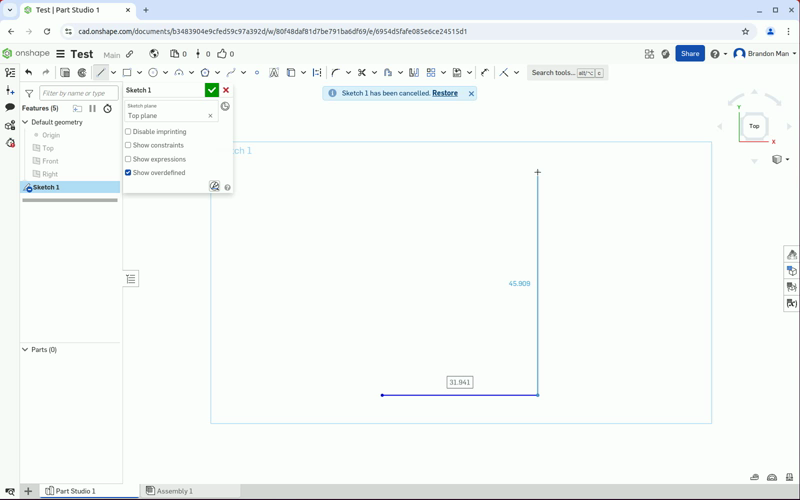
click(537, 171)
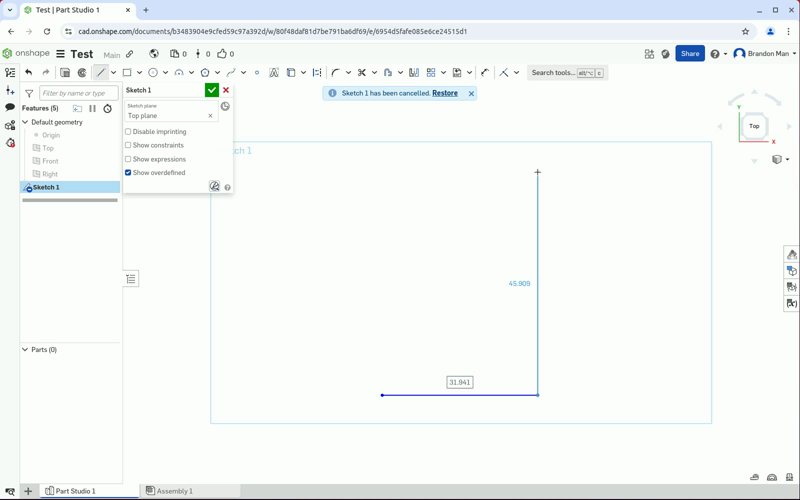
key_up(shift)
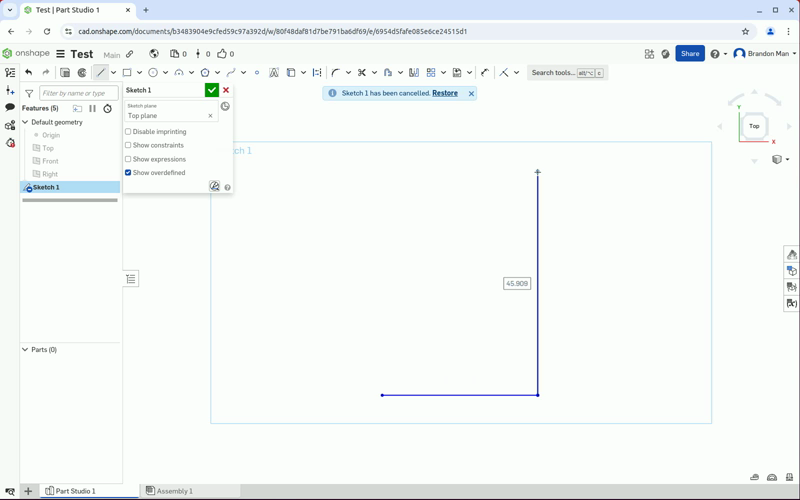
key_down(shift)
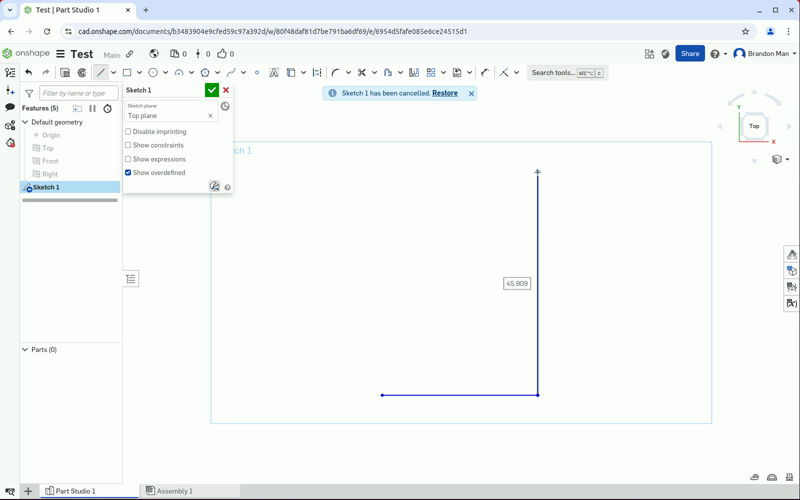
mouse_move(382, 171)
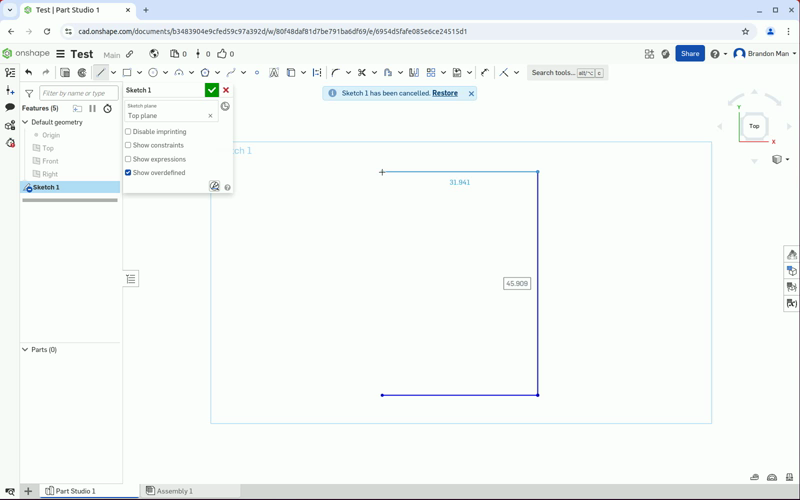
click(382, 171)
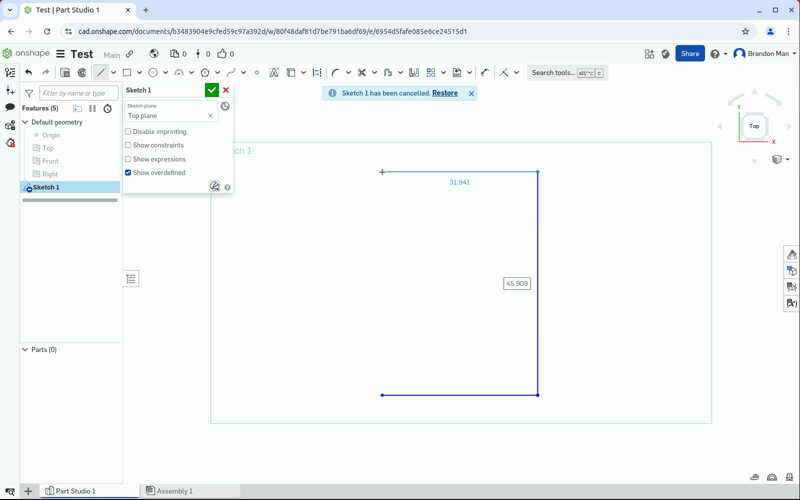
key_up(shift)
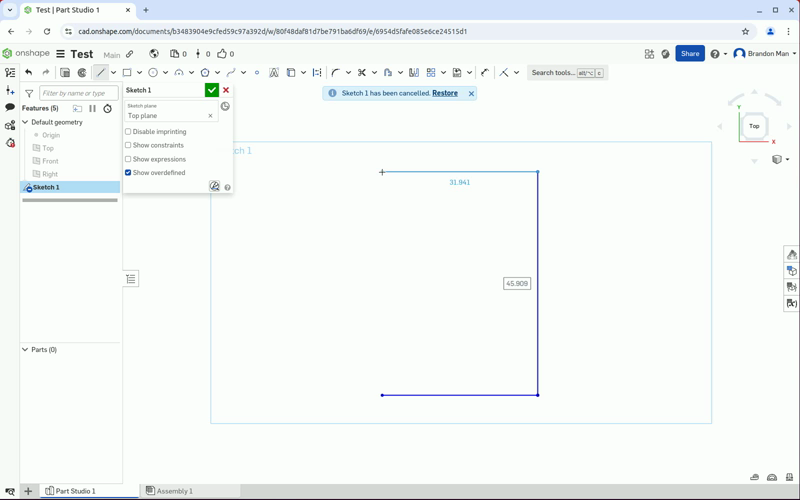
key_down(shift)
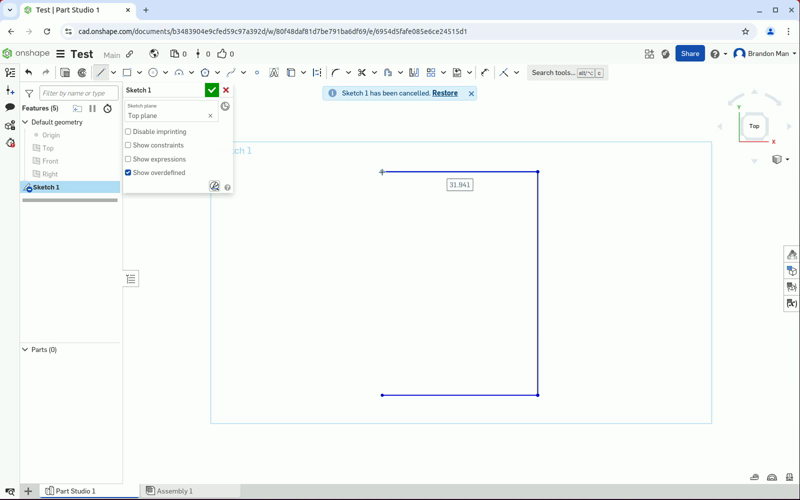
mouse_move(382, 395)
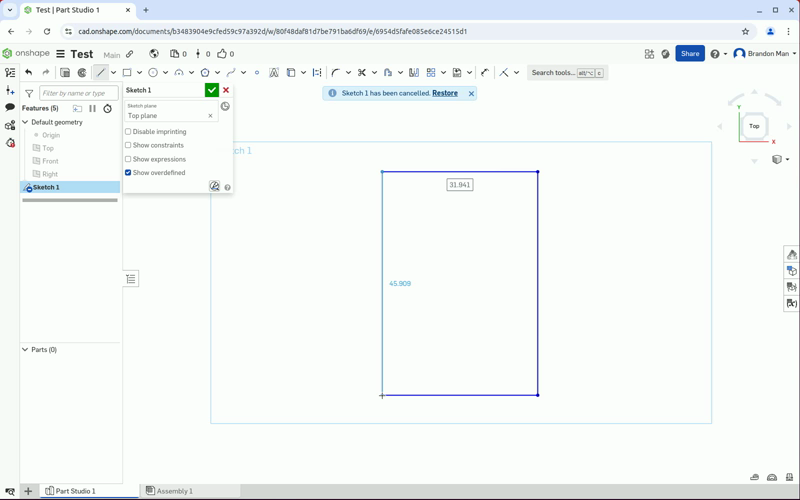
key_up(shift)
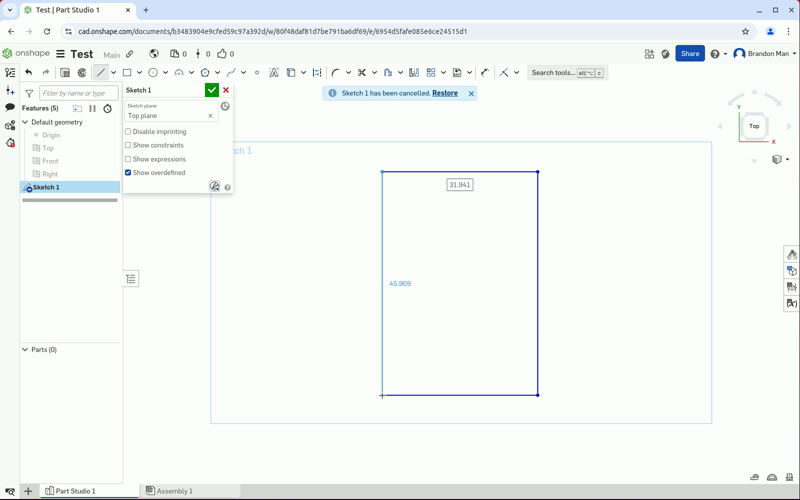
click(382, 395)
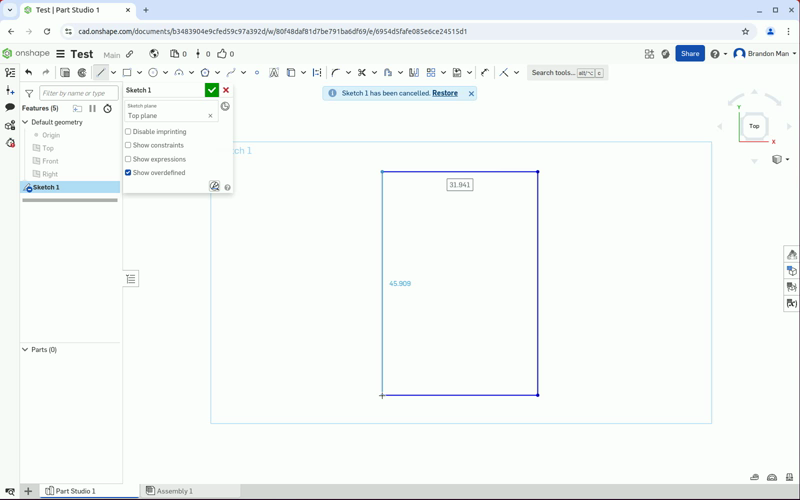
key(esc)
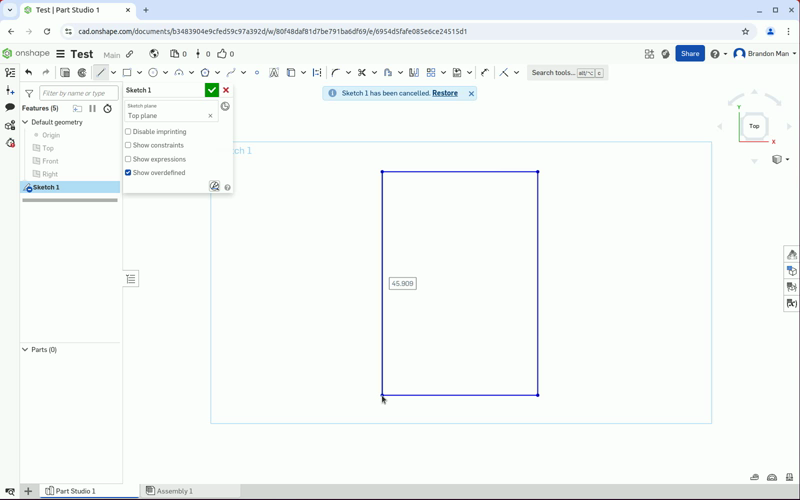
key(c)
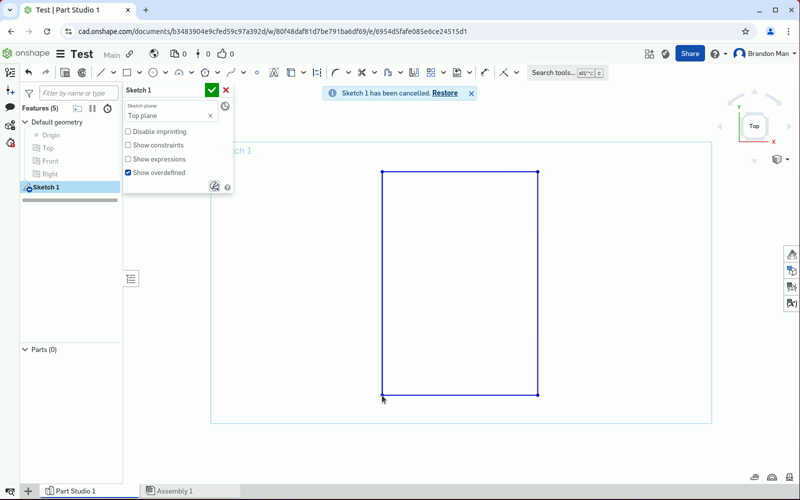
key_down(shift)
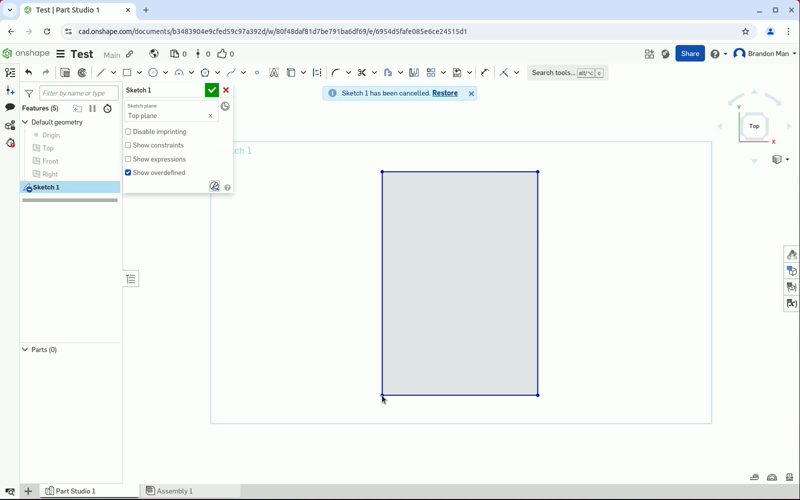
mouse_move(460, 369)
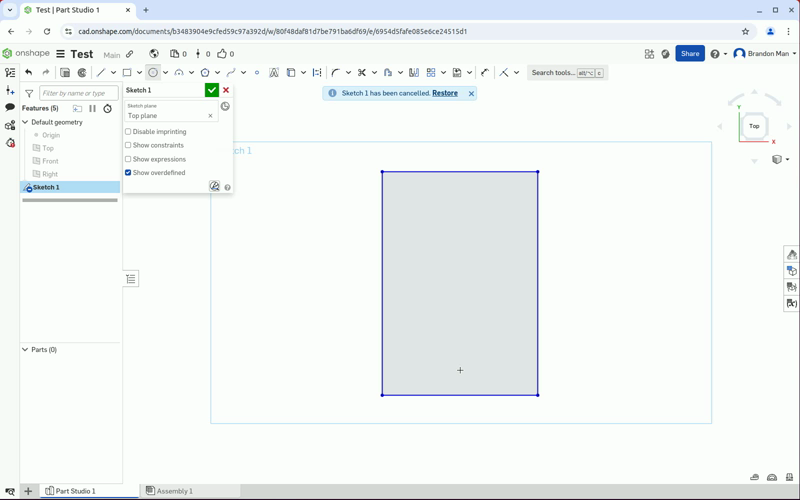
click(460, 369)
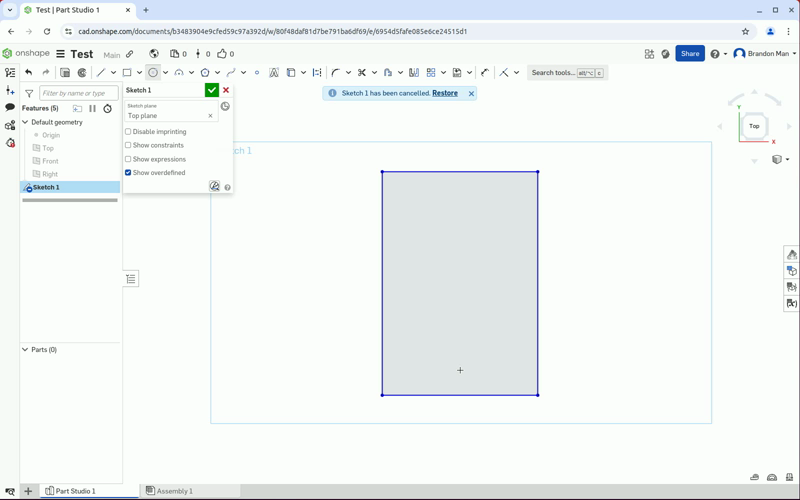
key_up(shift)
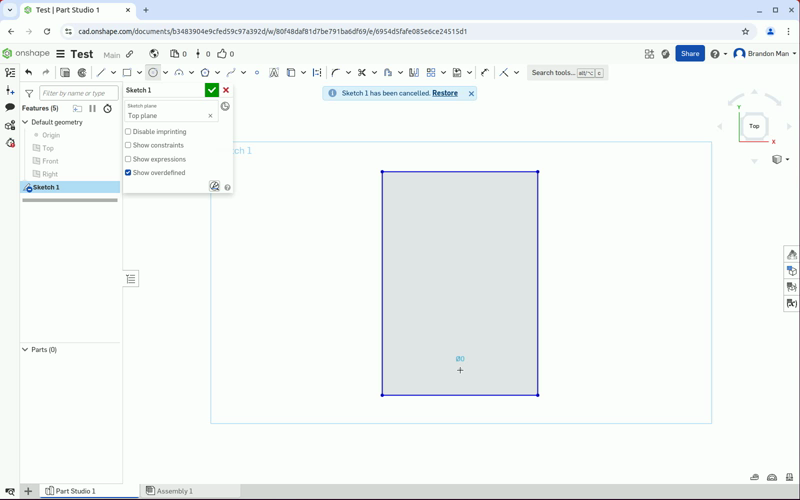
mouse_move(467, 369)
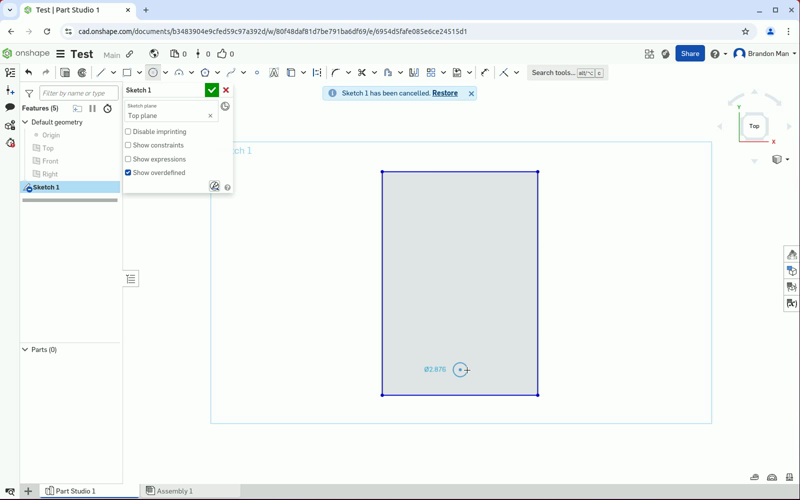
click(467, 369)
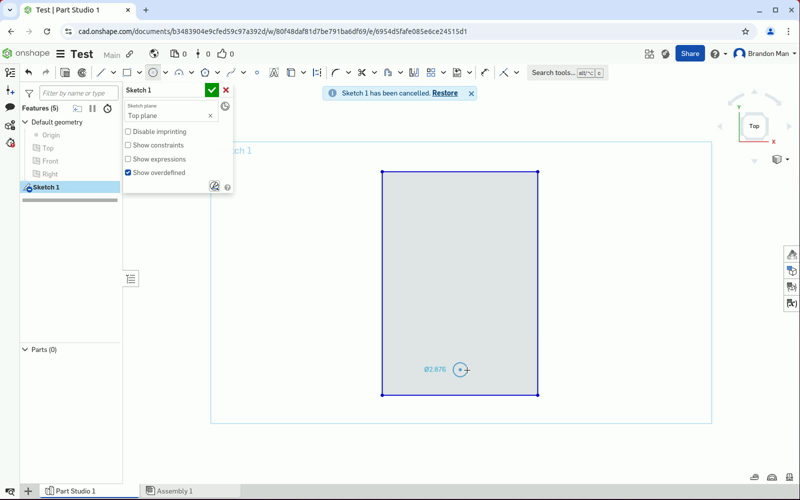
key(esc)
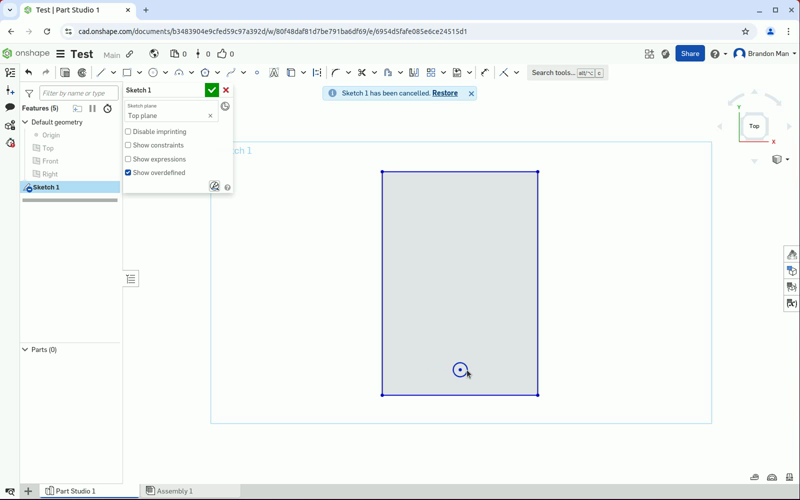
key(c)
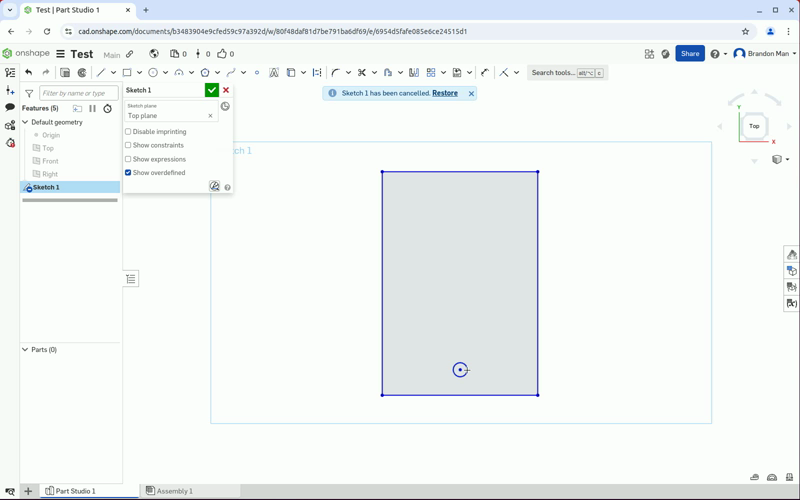
key_down(shift)
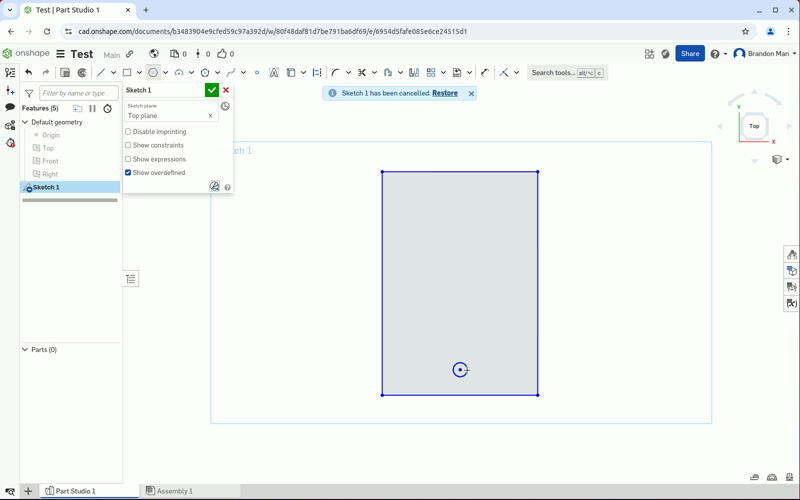
mouse_move(460, 197)
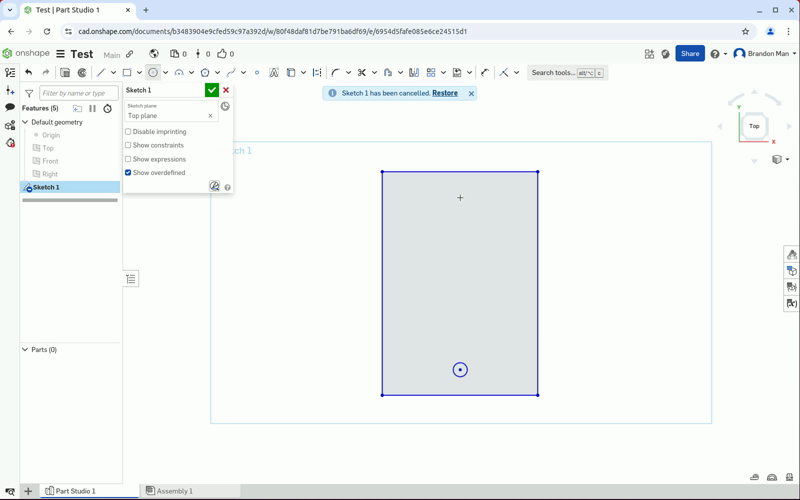
click(460, 197)
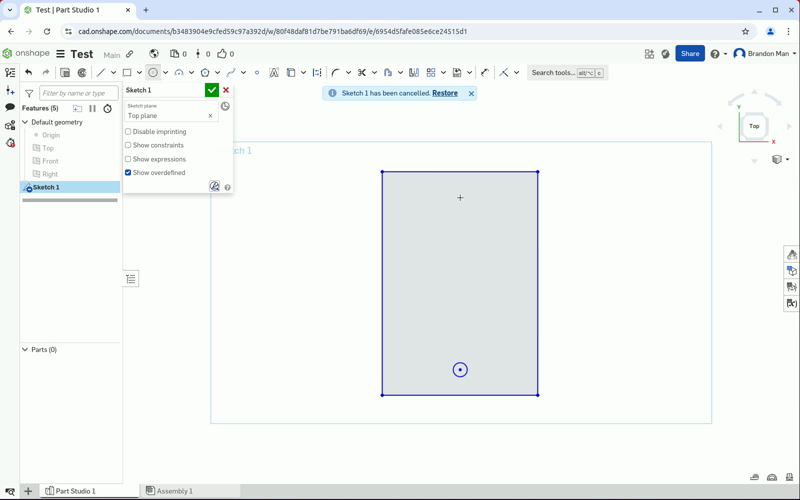
key_up(shift)
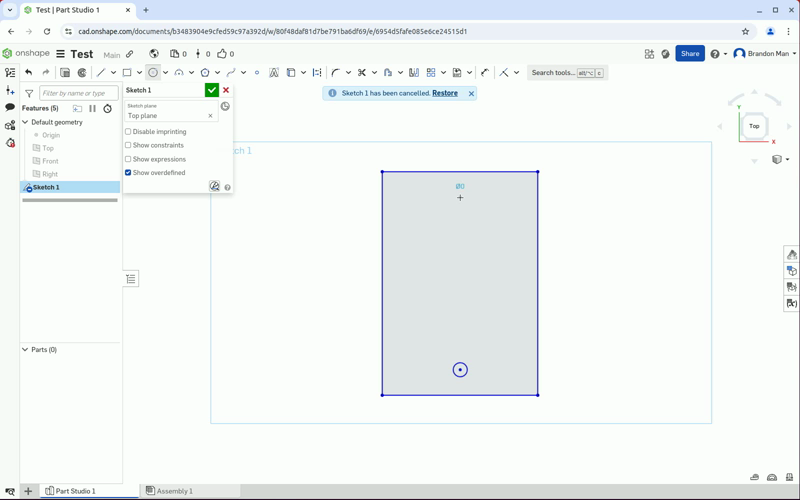
mouse_move(467, 197)
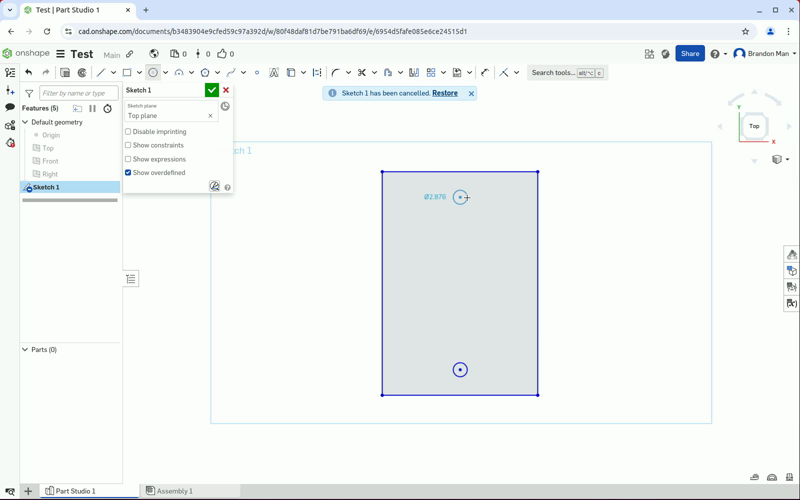
click(467, 197)
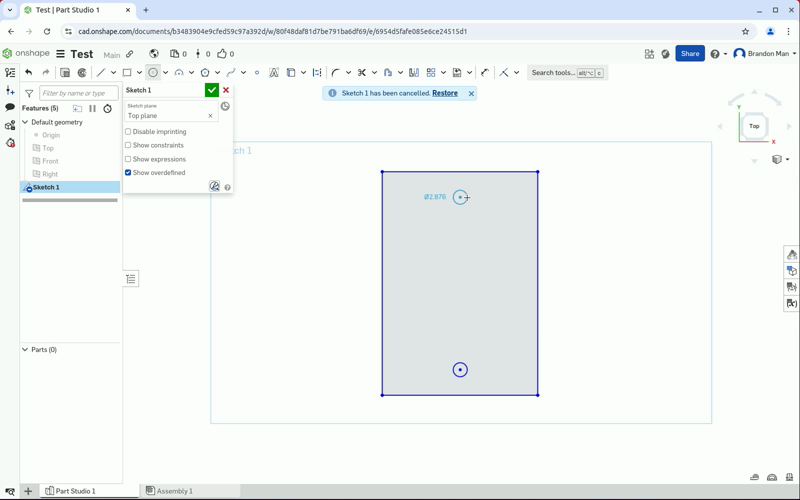
key(esc)
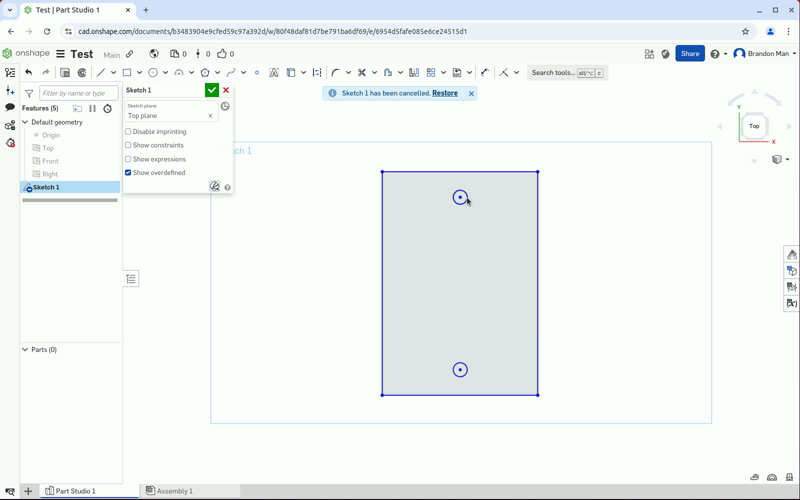
mouse_move(413, 309)
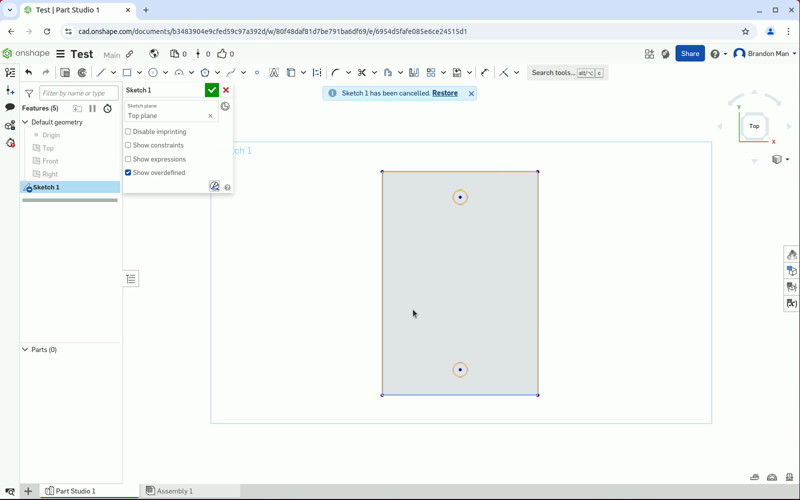
click(413, 309)
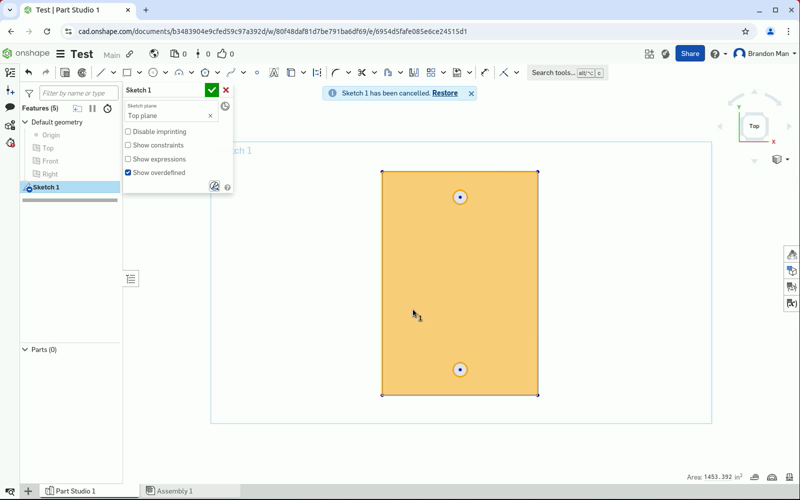
mouse_move(73, 352)
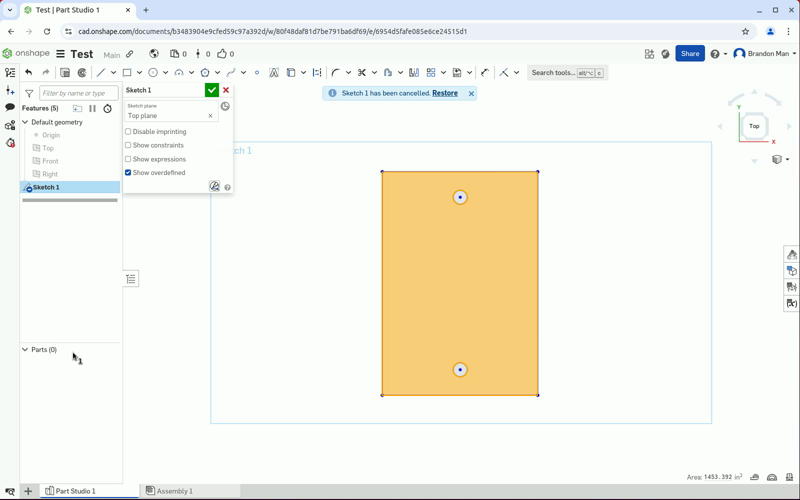
key(shift+y)
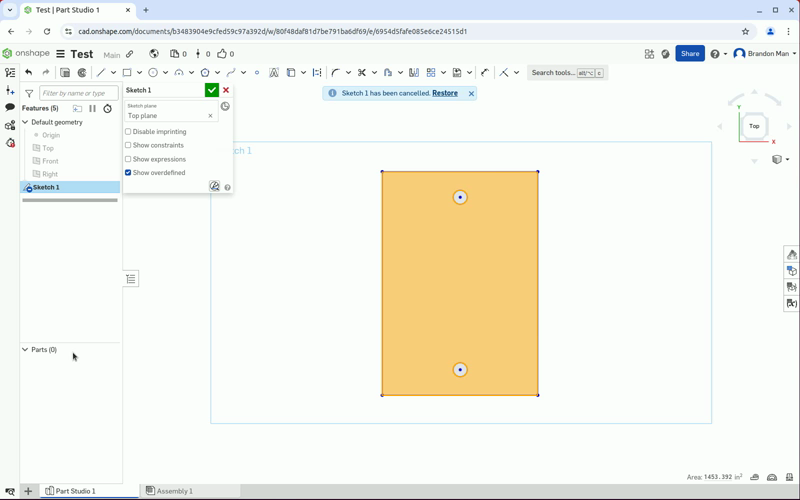
key(shift+e)
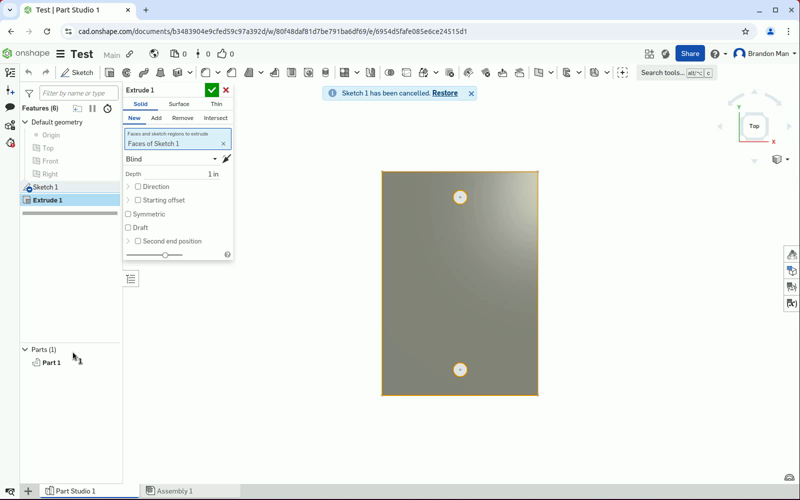
mouse_move(143, 106)
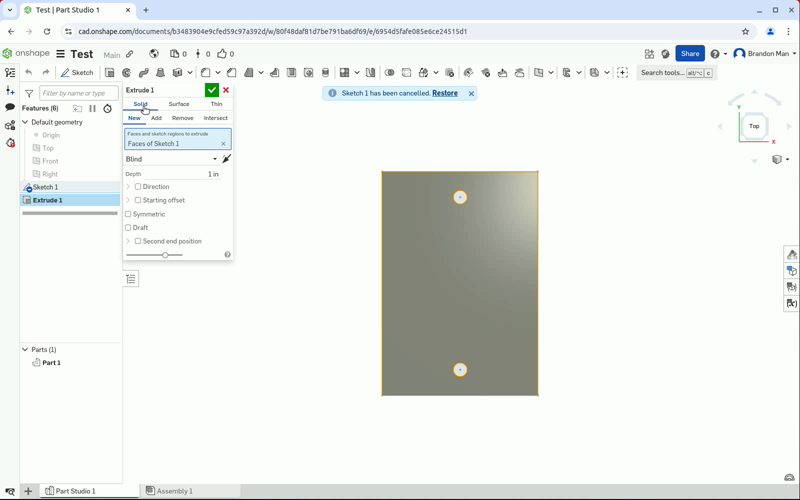
click(143, 106)
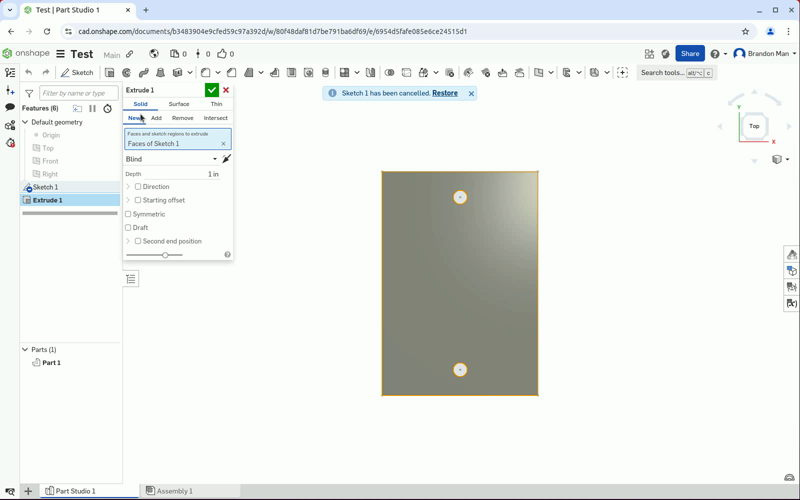
mouse_move(137, 120)
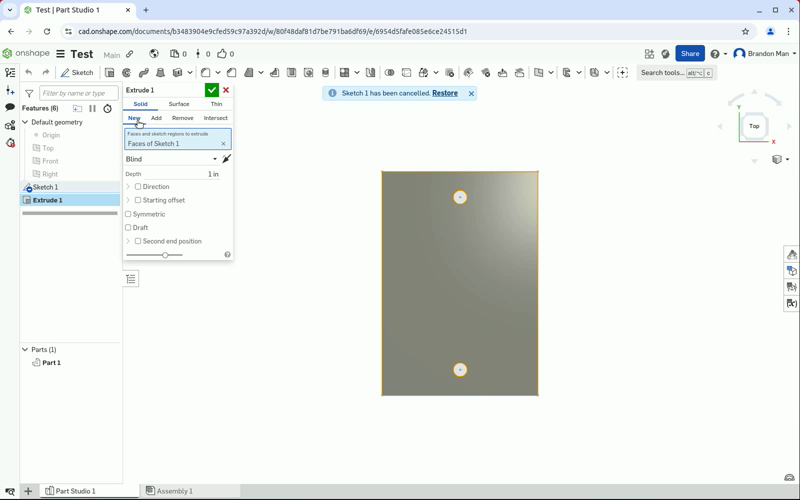
click(137, 120)
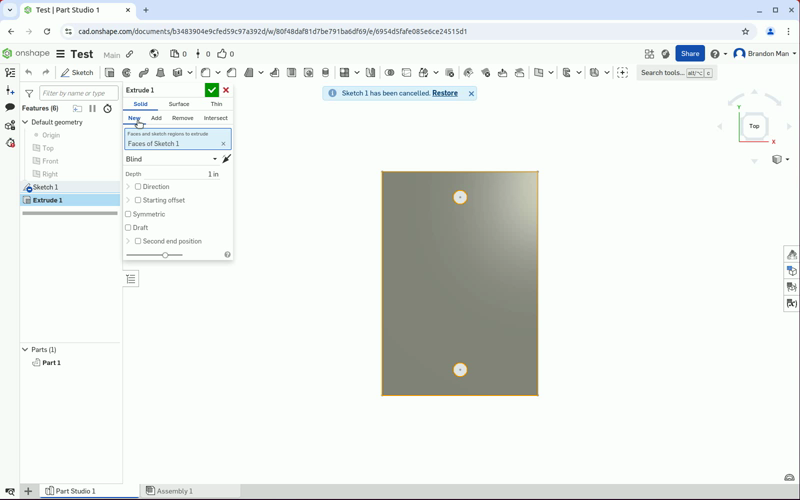
key(tab, 4)
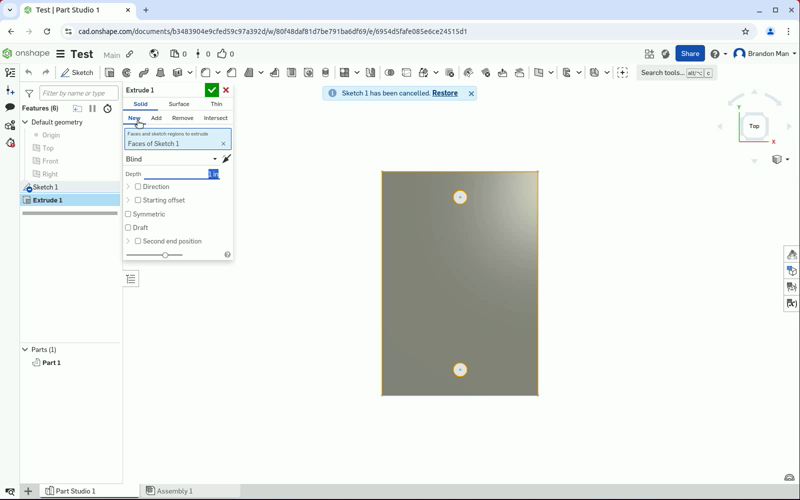
text(16.85)
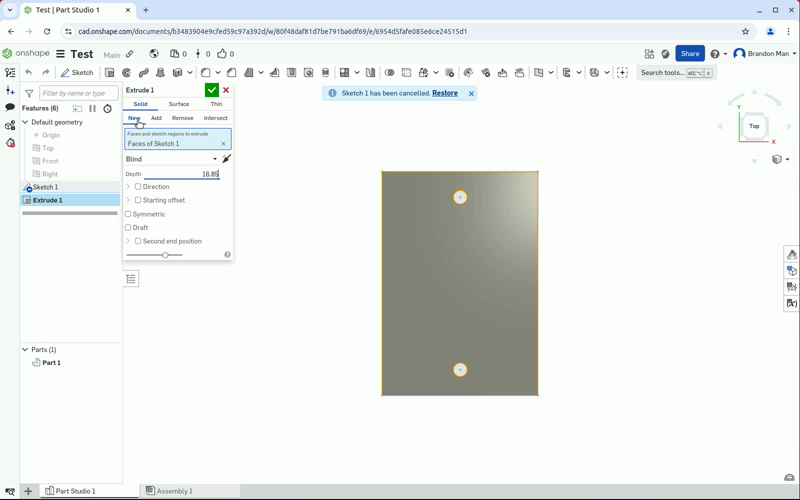
key(enter)
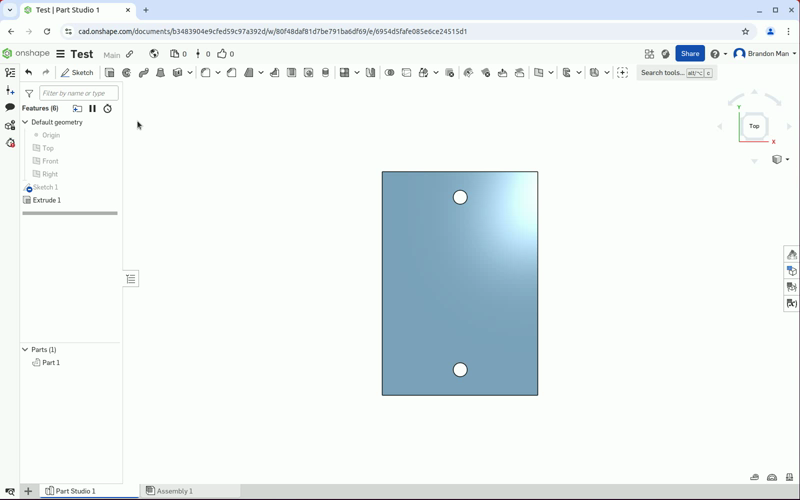
key(shift+h)
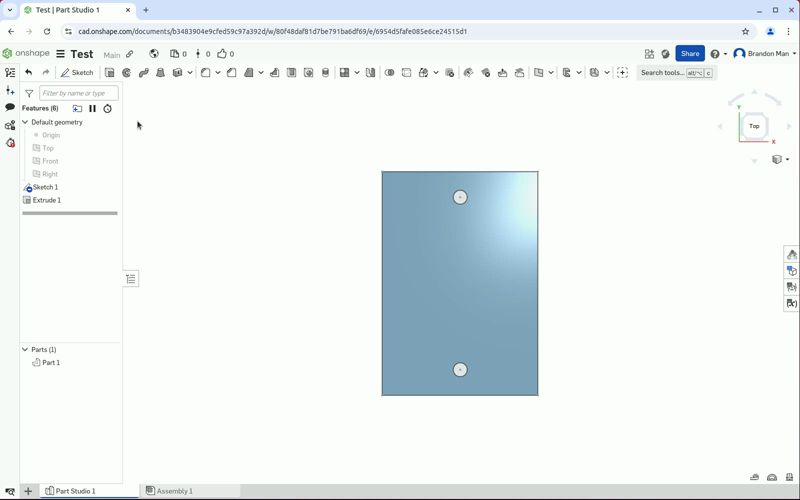
key(shift+h)
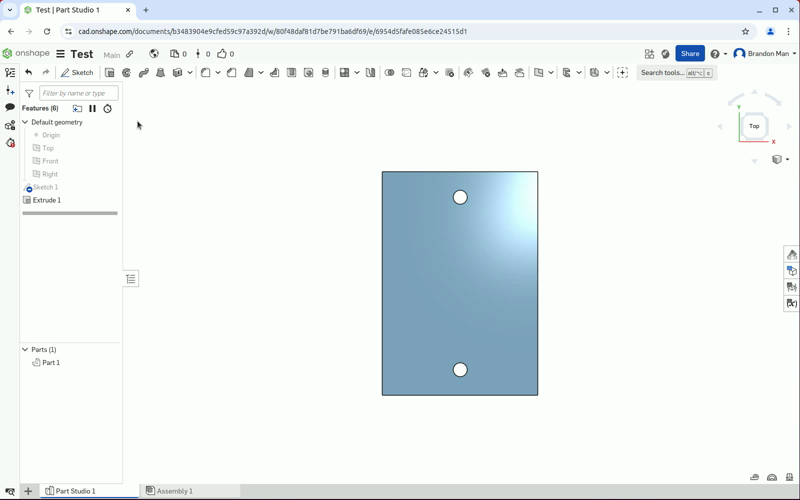
mouse_move(73, 189)
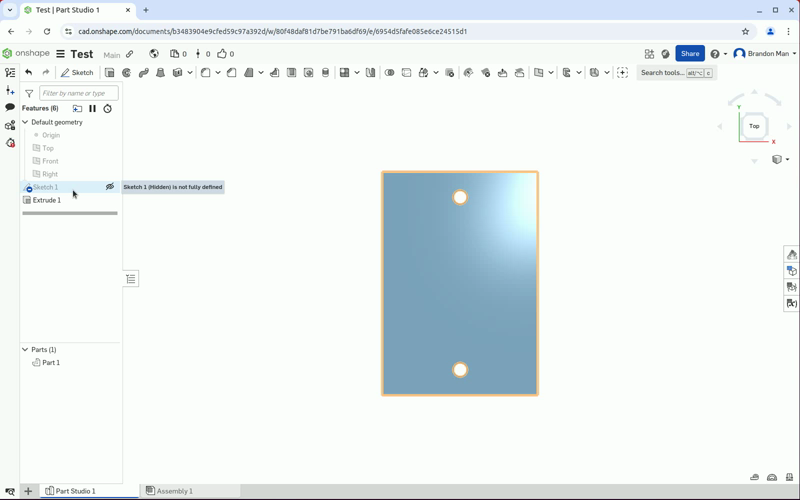
click(73, 189)
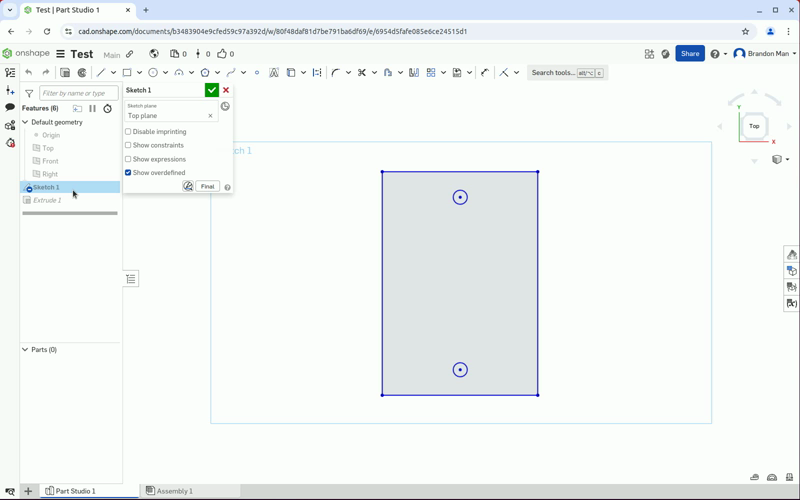
mouse_move(229, 92)
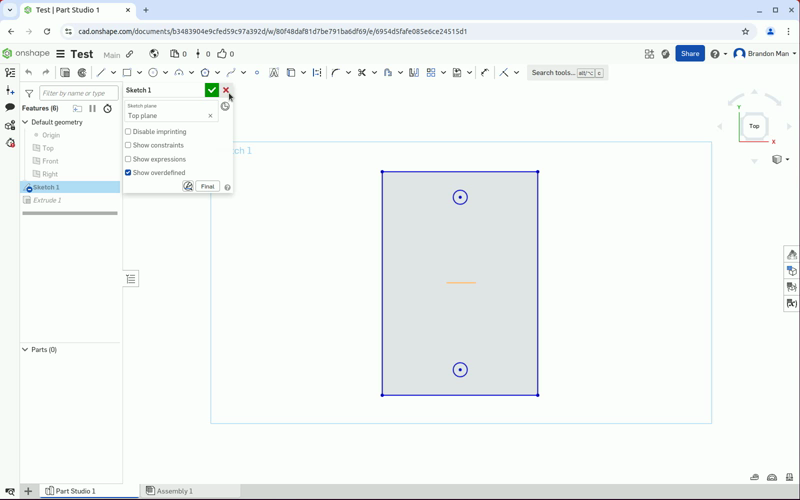
click(229, 92)
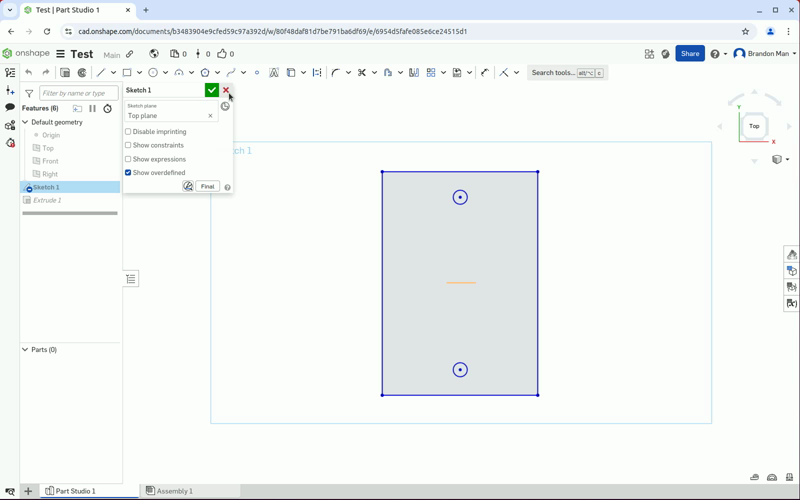
key(shift+s)
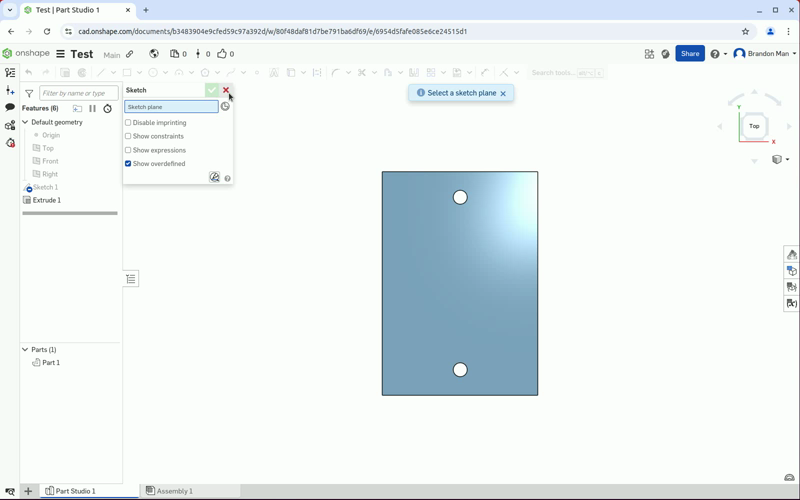
mouse_move(73, 150)
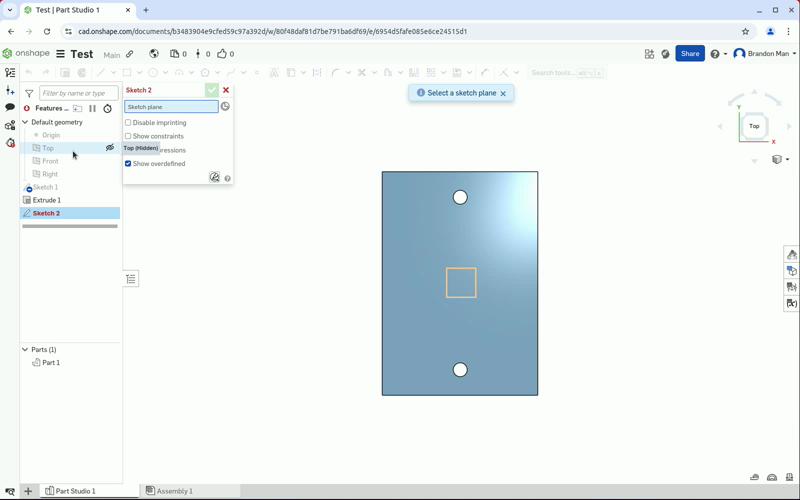
click(73, 150)
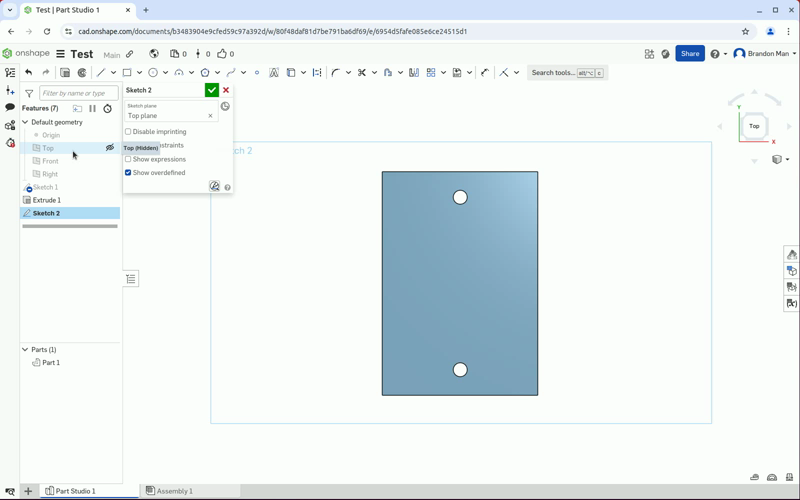
mouse_move(73, 352)
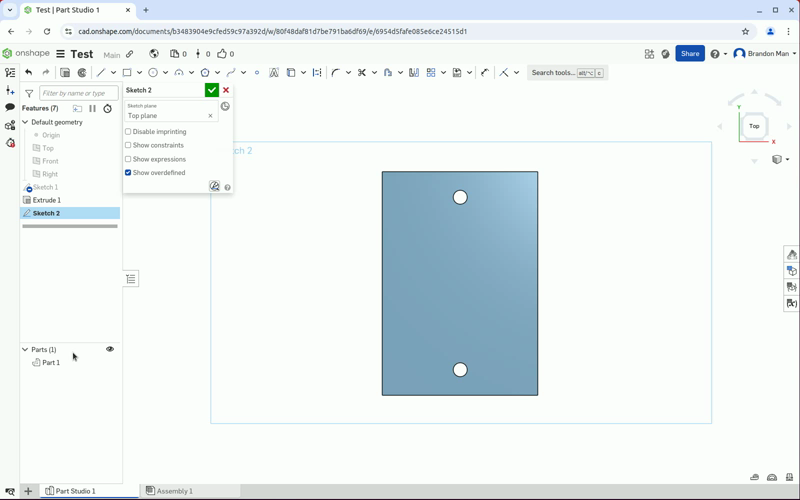
key(y)
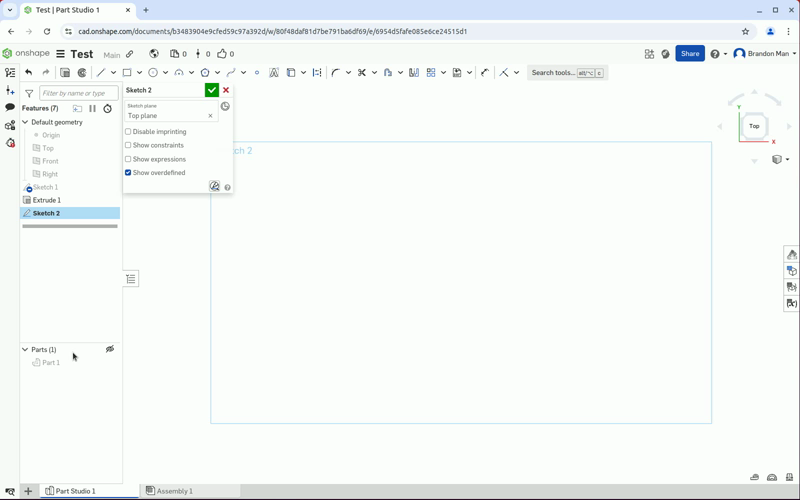
key(a)
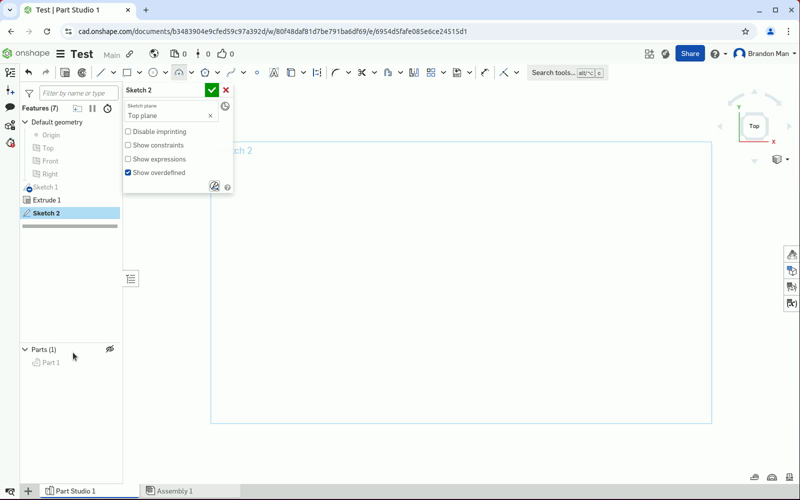
key_down(shift)
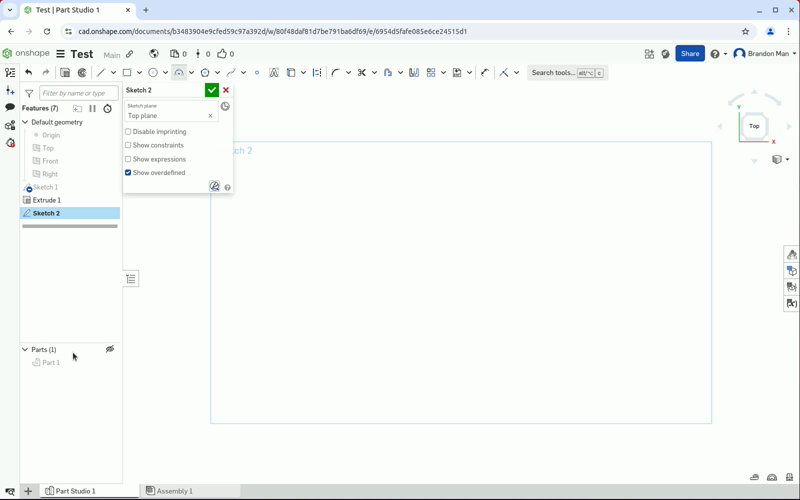
mouse_move(438, 193)
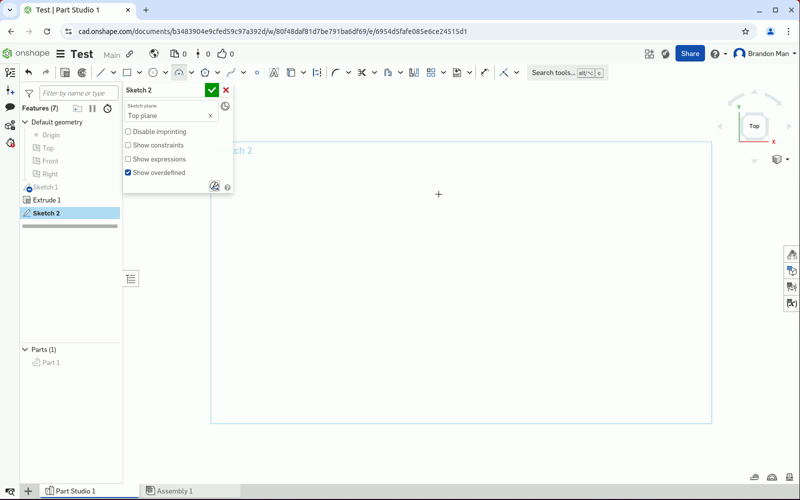
click(438, 193)
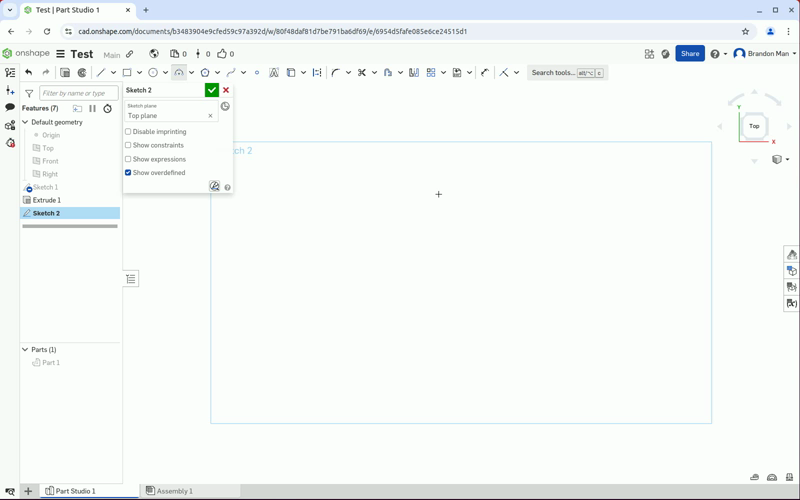
key_up(shift)
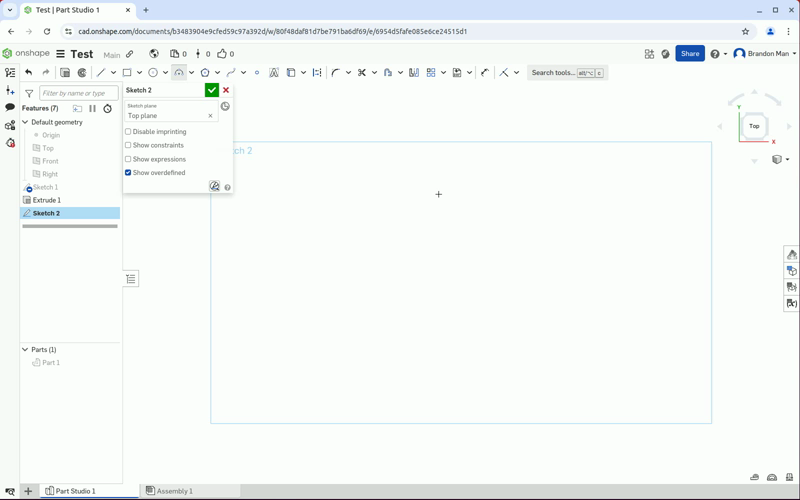
key_down(shift)
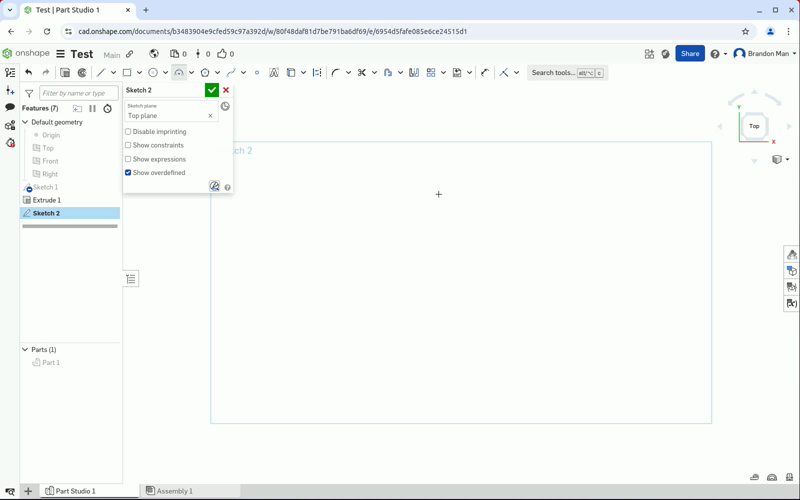
mouse_move(484, 193)
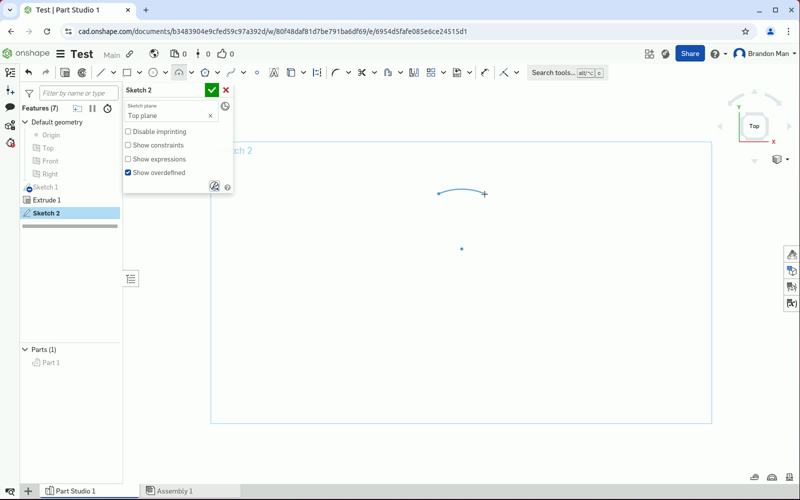
click(484, 193)
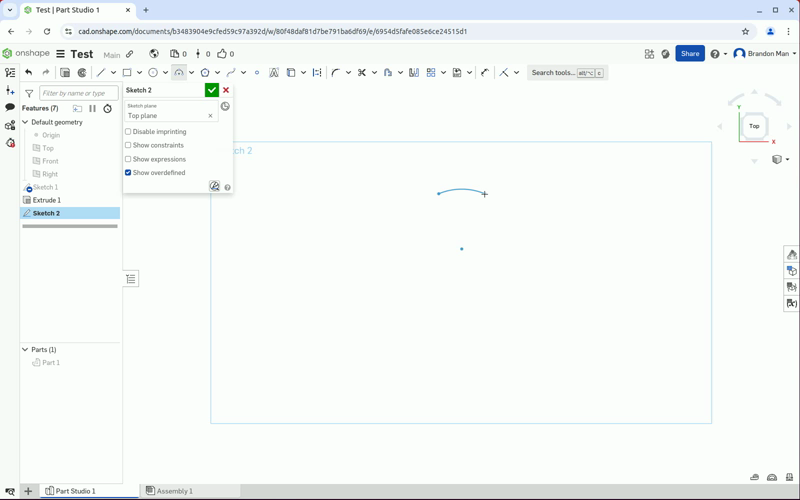
mouse_move(461, 216)
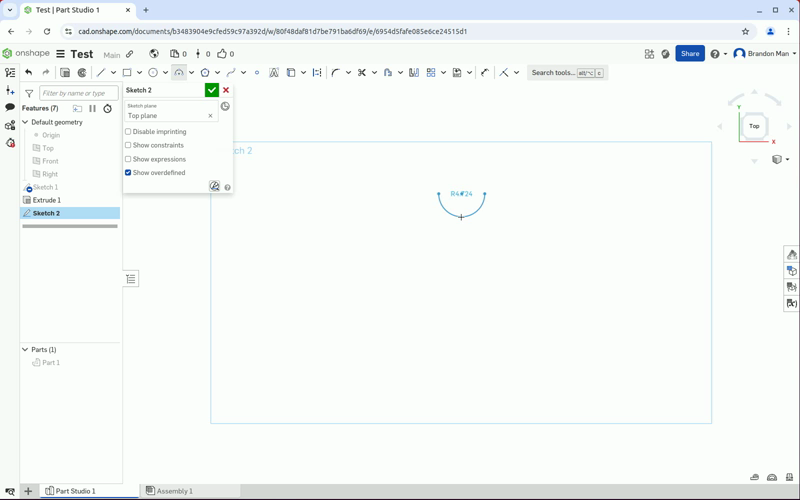
click(461, 216)
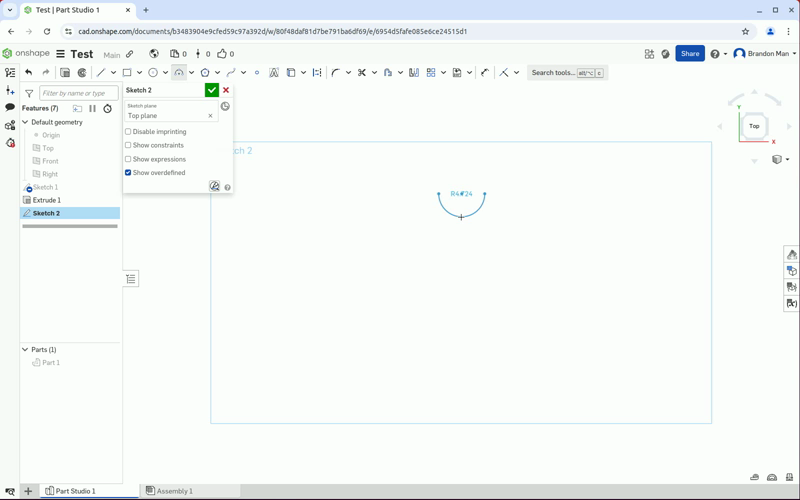
key_up(shift)
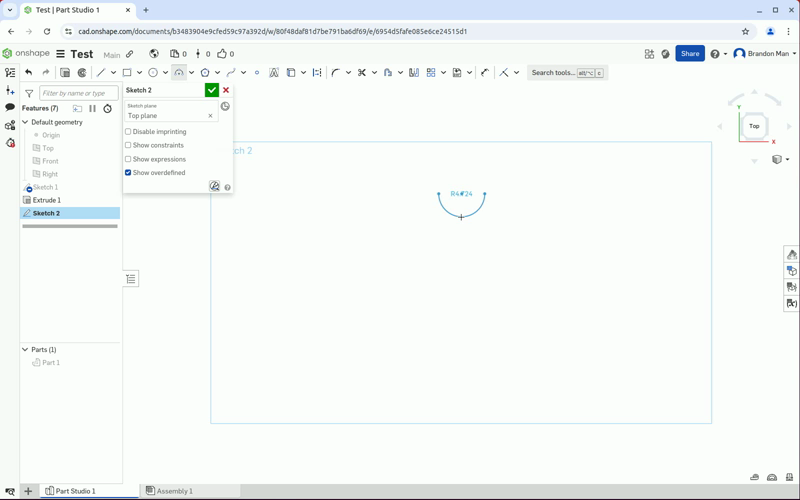
key(esc)
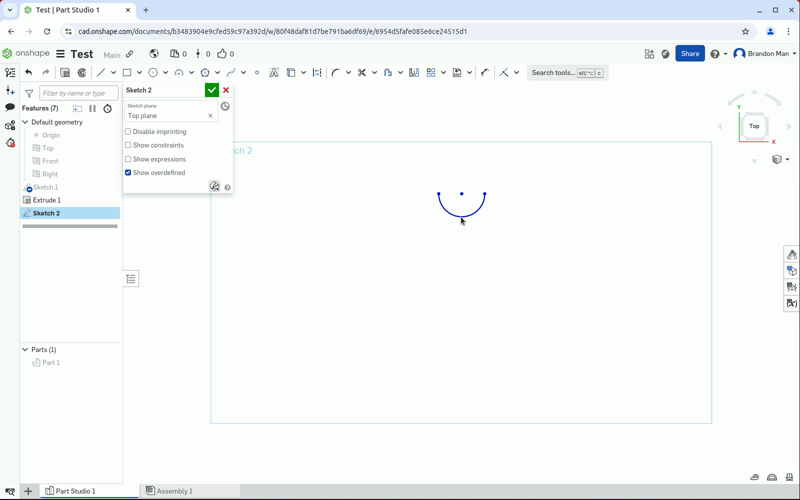
key(l)
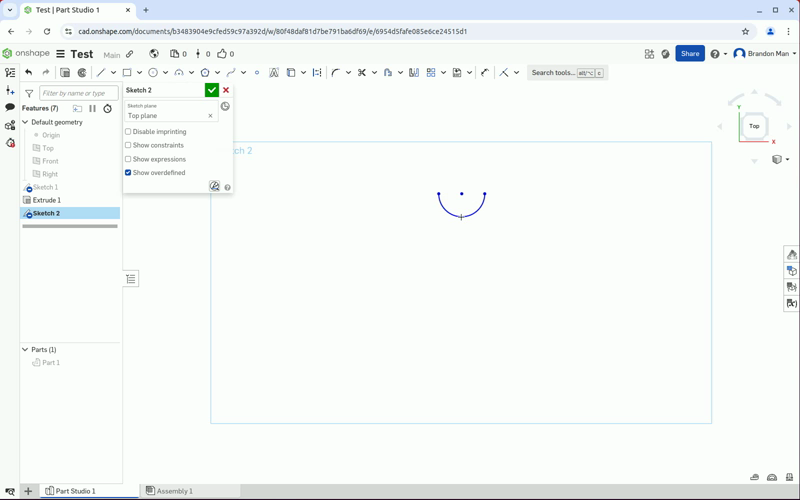
mouse_move(484, 193)
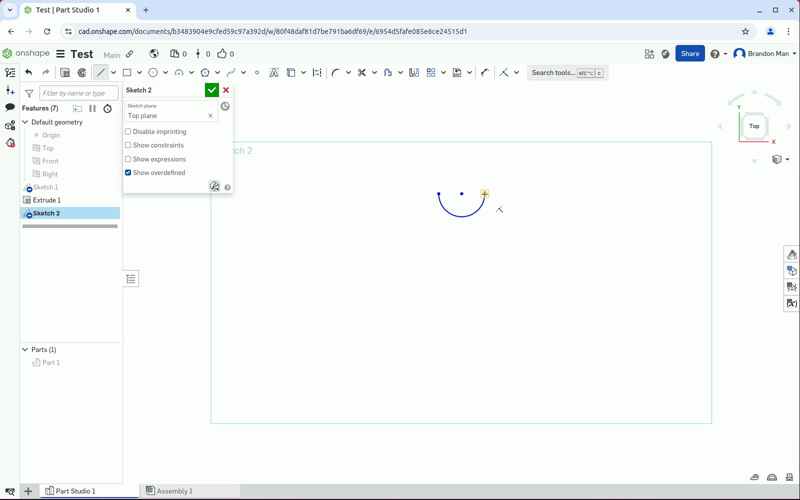
click(484, 193)
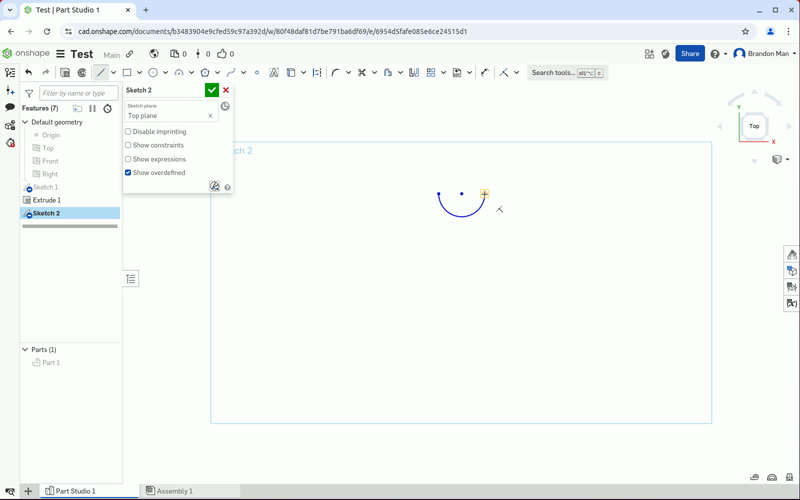
key_down(shift)
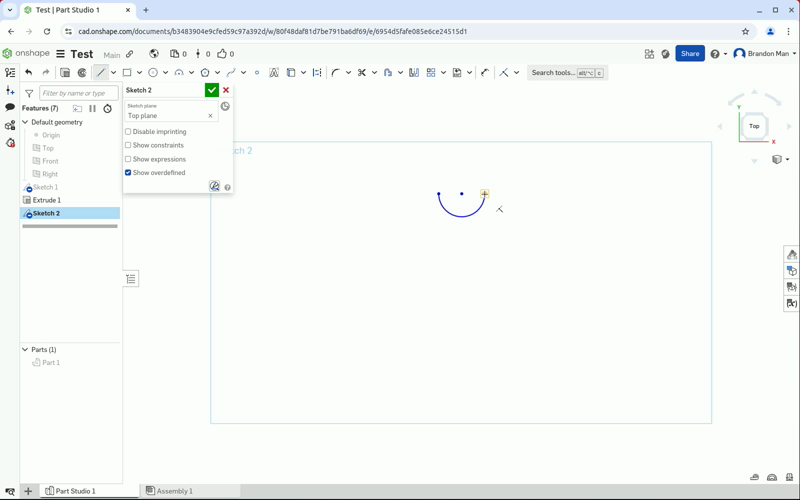
mouse_move(514, 193)
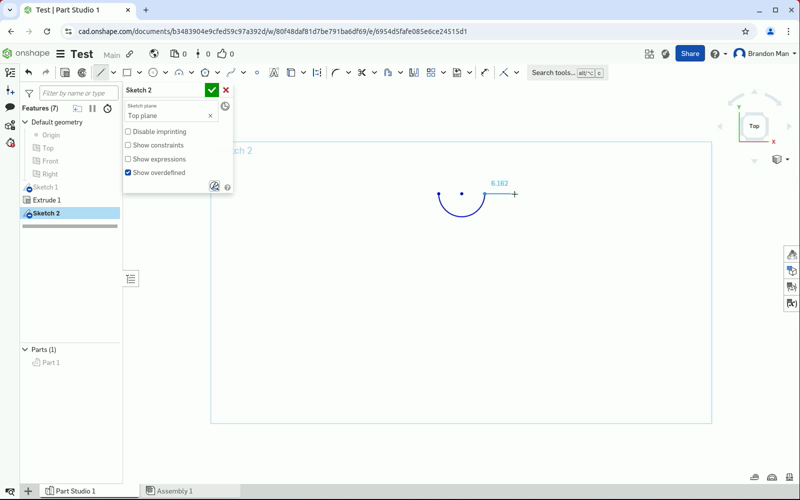
mouse_move(484, 170)
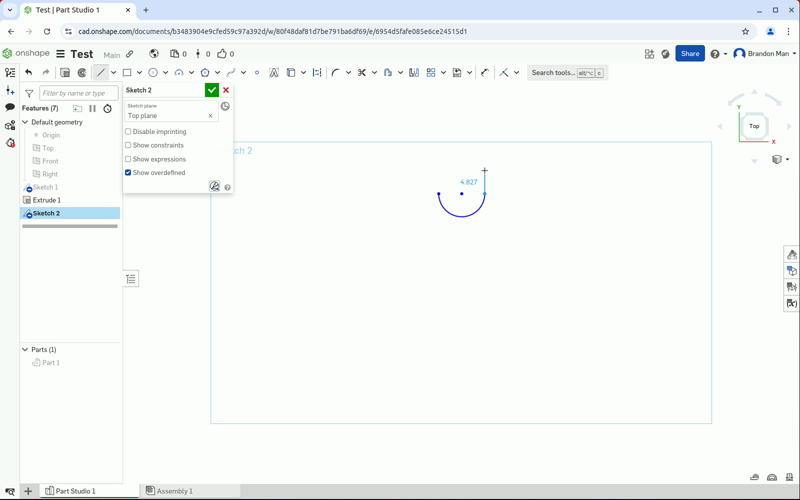
click(484, 170)
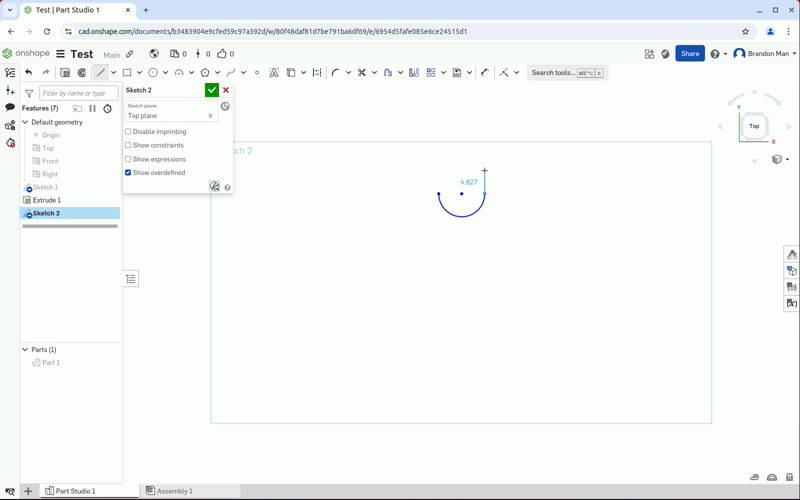
key_up(shift)
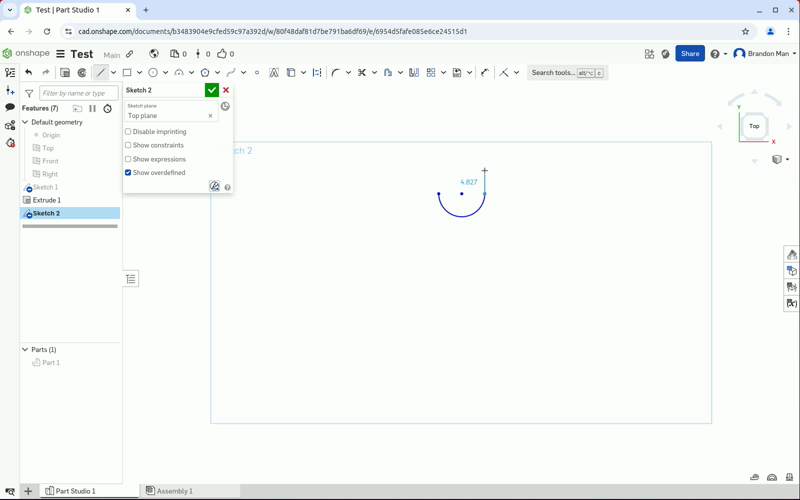
key_down(shift)
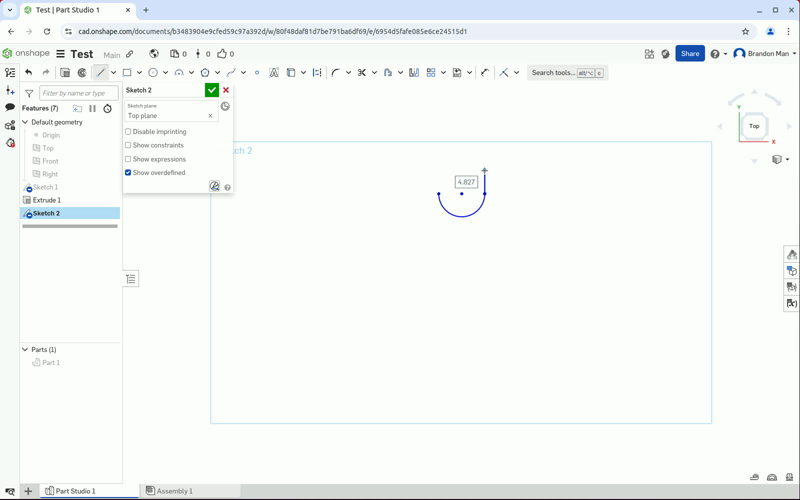
mouse_move(514, 170)
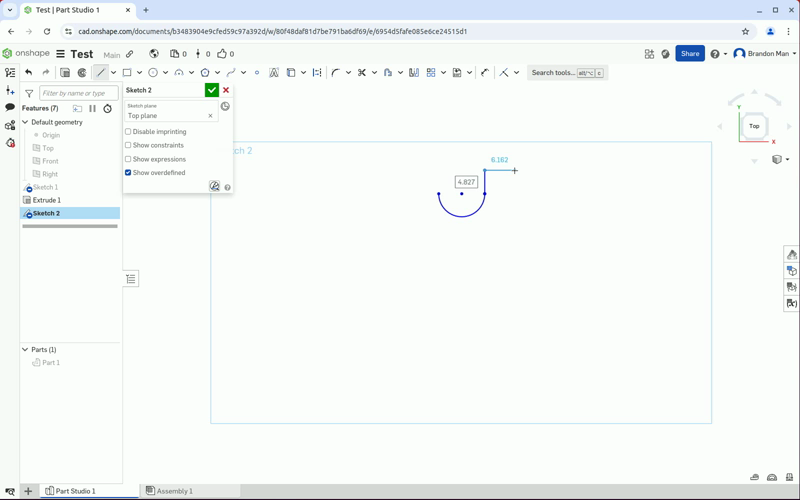
mouse_move(461, 170)
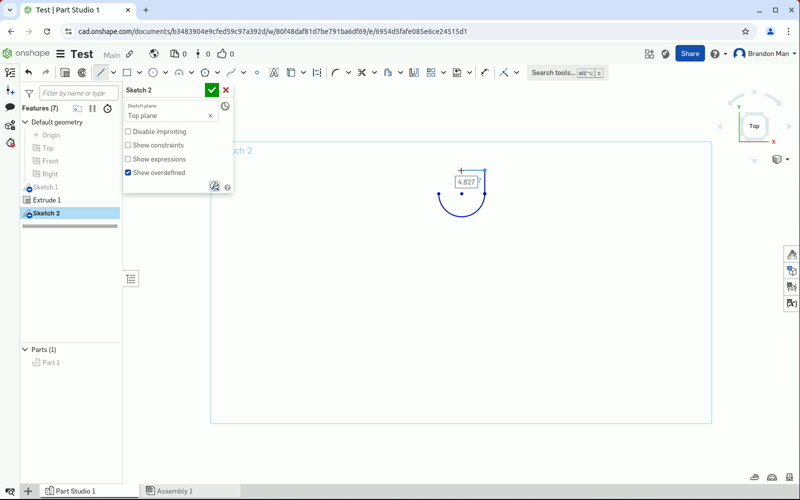
click(461, 170)
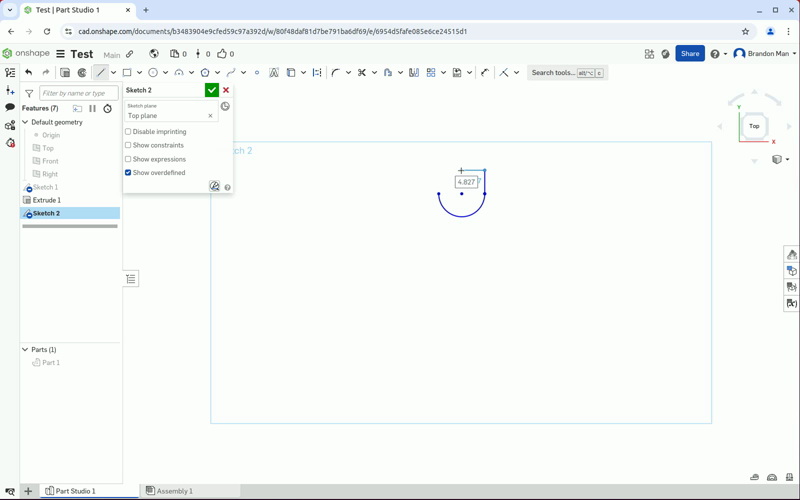
key_up(shift)
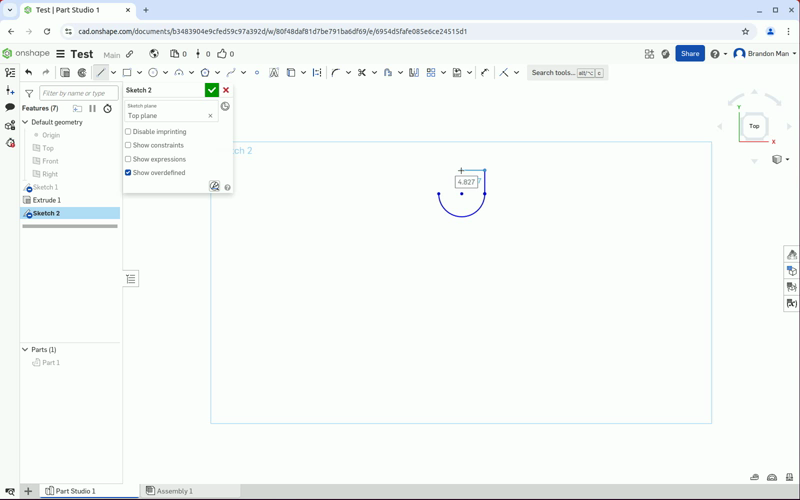
key_down(shift)
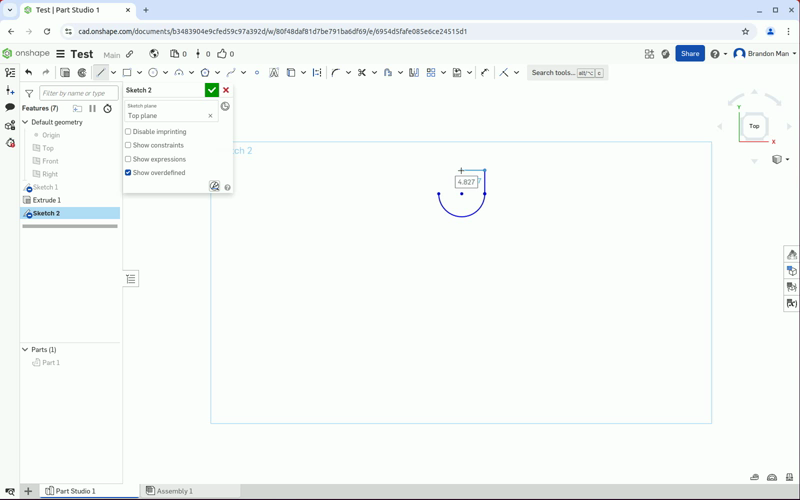
mouse_move(491, 170)
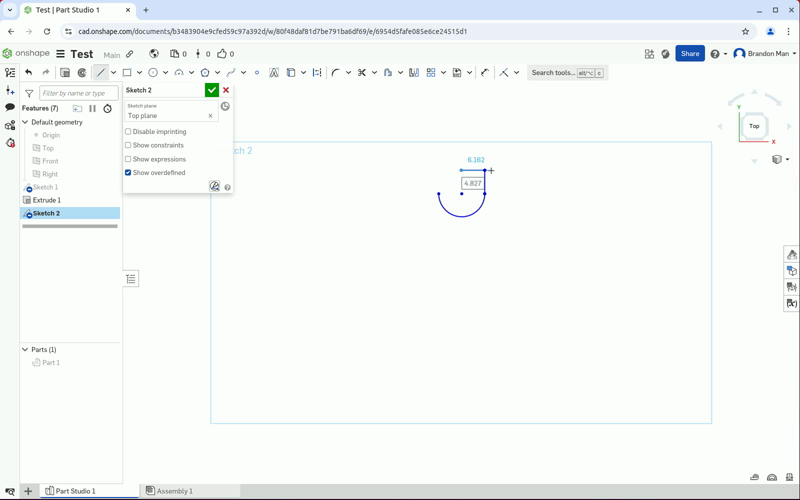
mouse_move(438, 170)
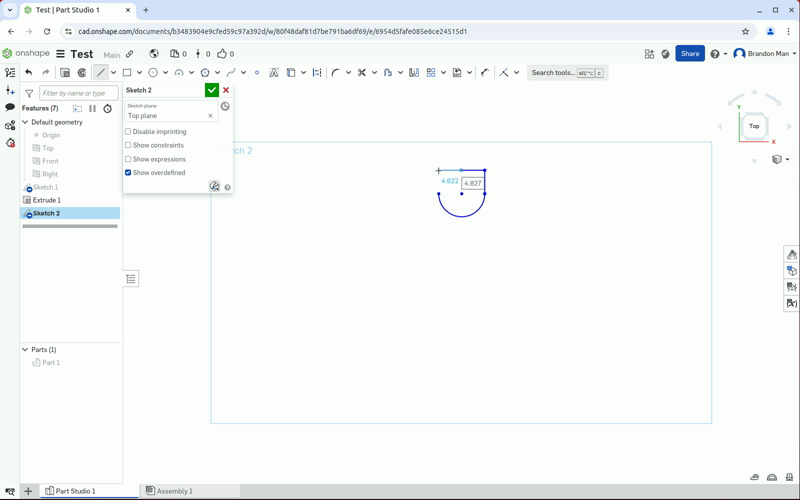
click(438, 170)
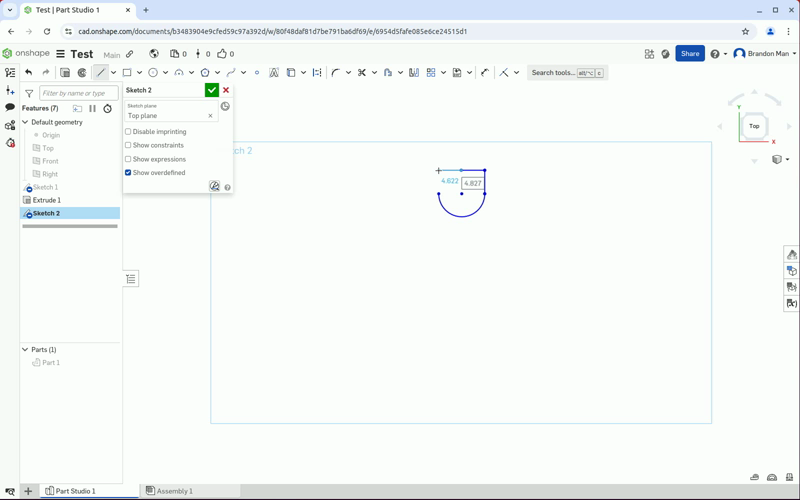
key_up(shift)
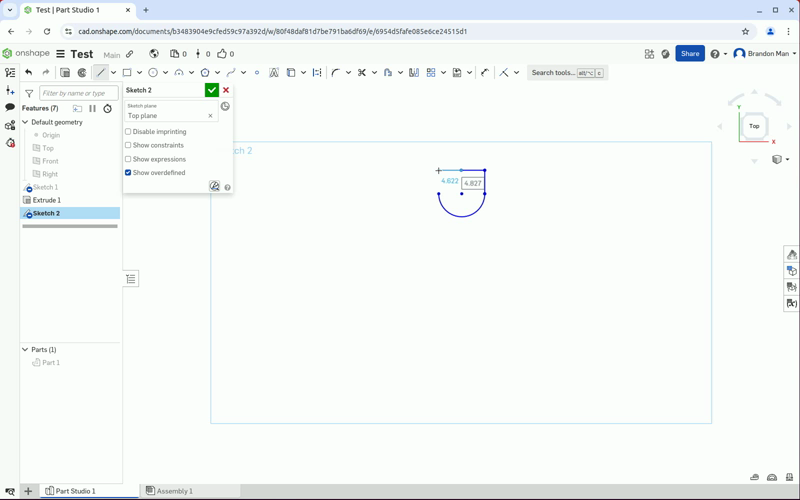
mouse_move(468, 170)
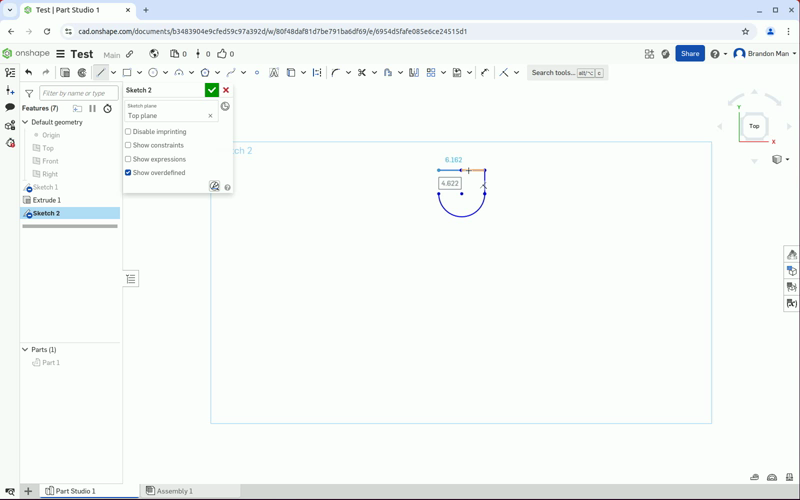
key_down(shift)
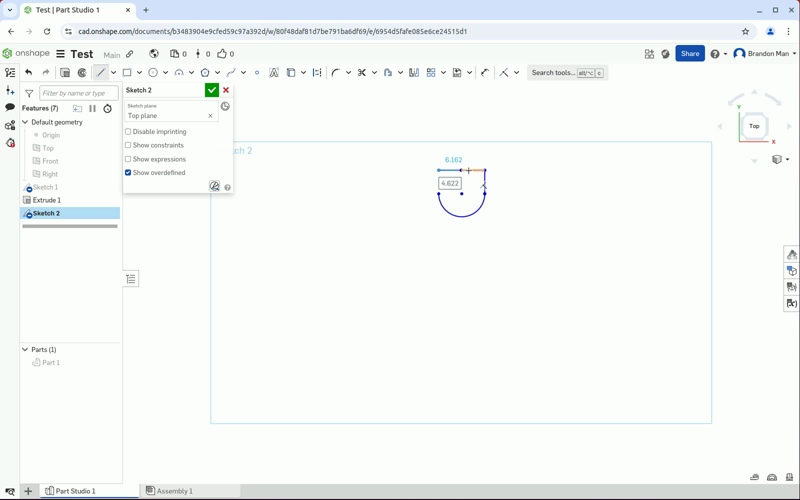
mouse_move(438, 193)
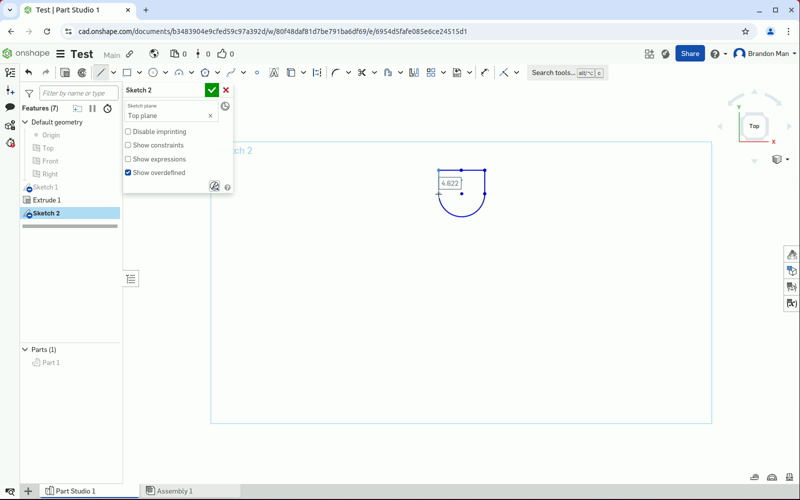
key_up(shift)
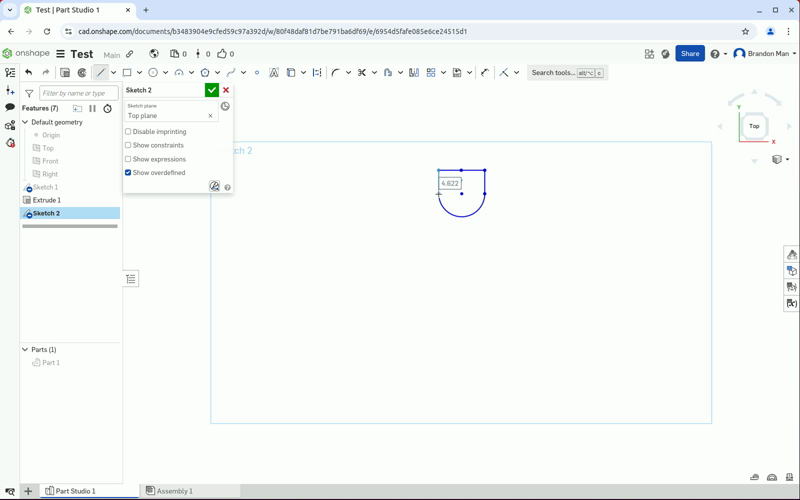
click(438, 193)
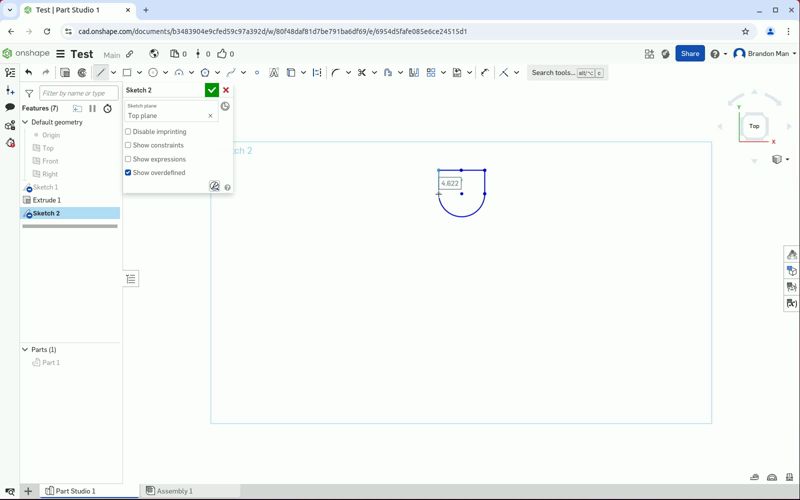
key(esc)
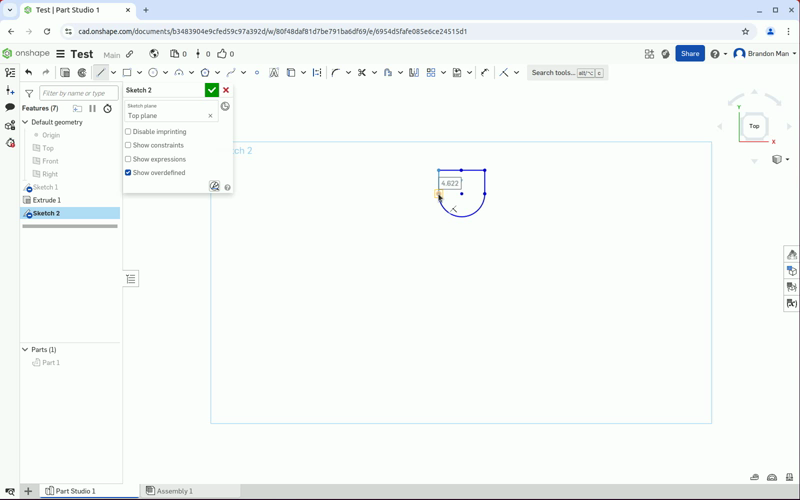
mouse_move(469, 198)
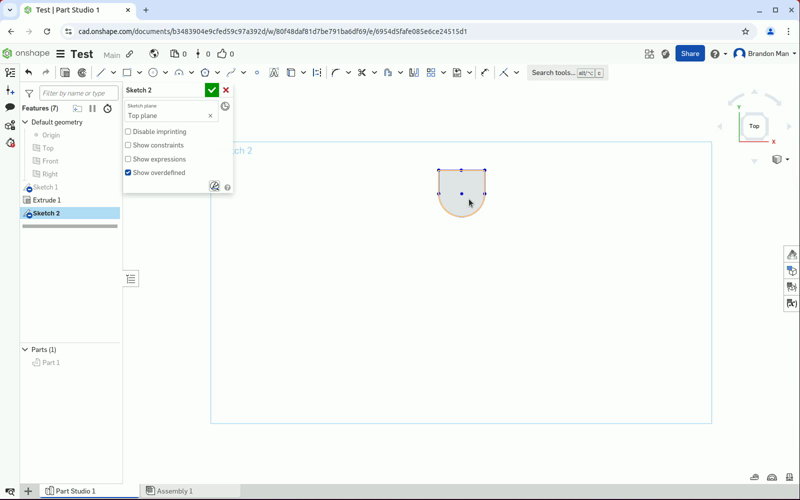
click(469, 198)
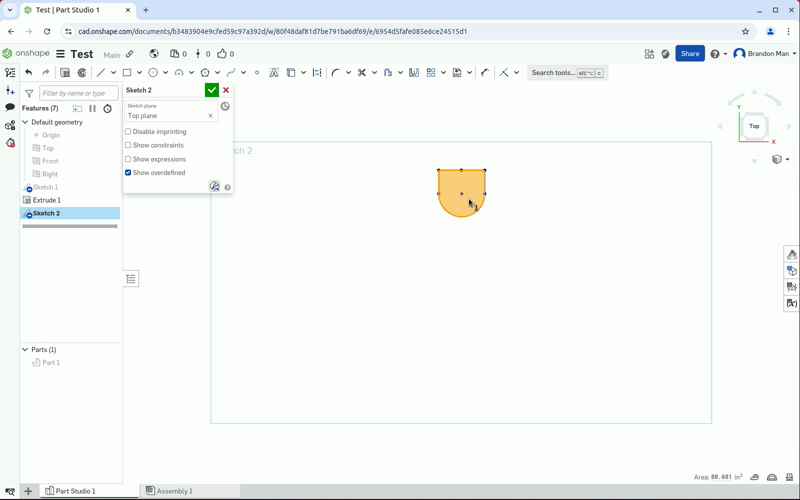
mouse_move(73, 352)
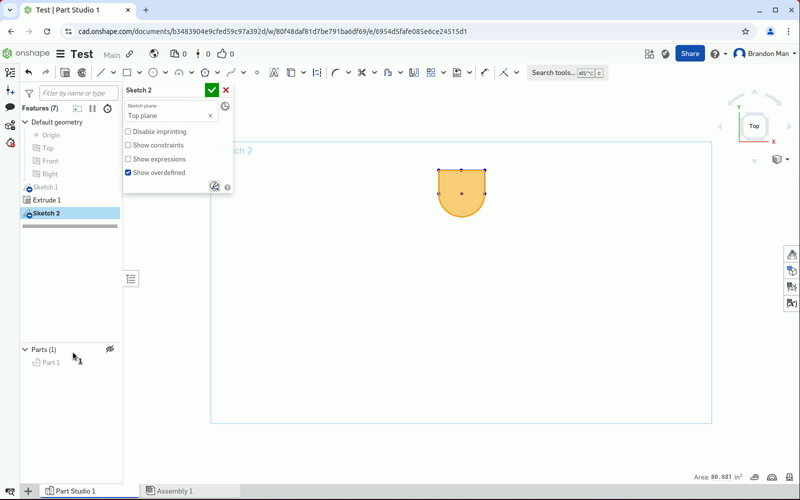
key(shift+y)
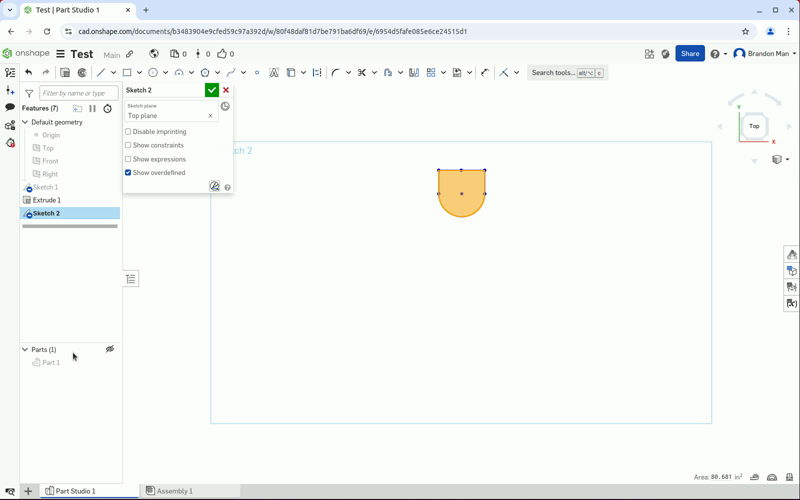
key(shift+e)
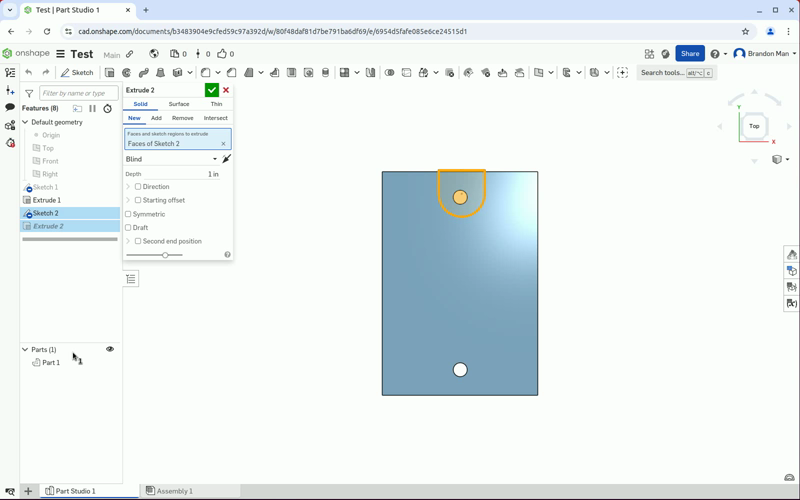
mouse_move(143, 106)
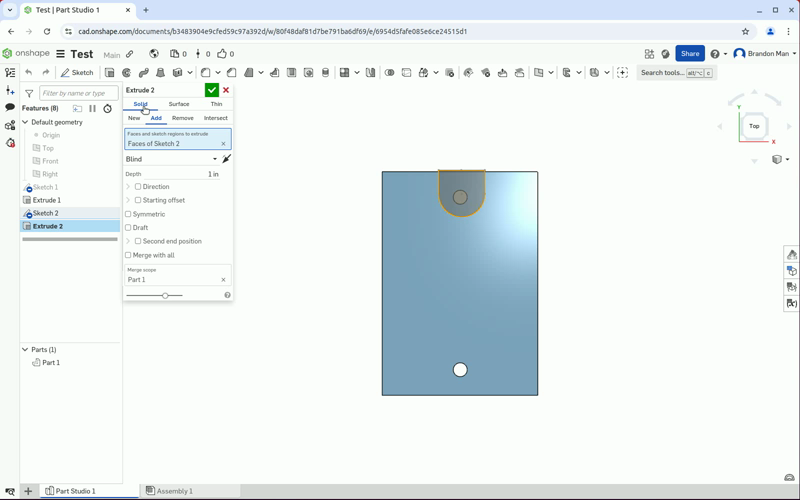
click(143, 106)
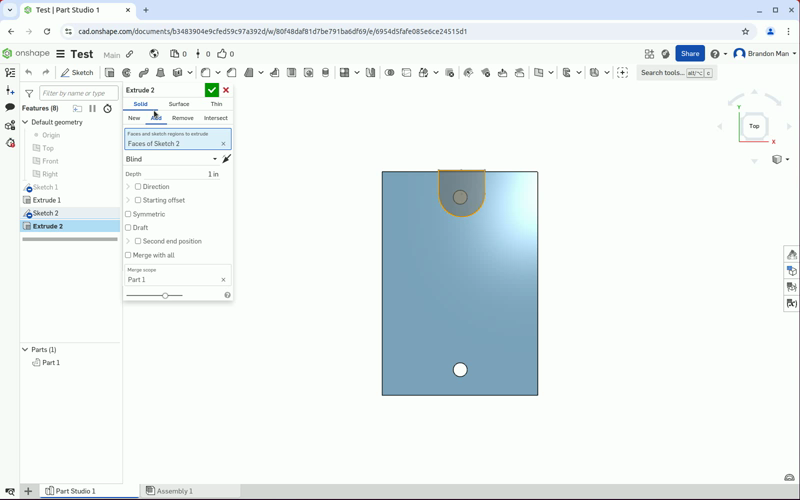
mouse_move(186, 120)
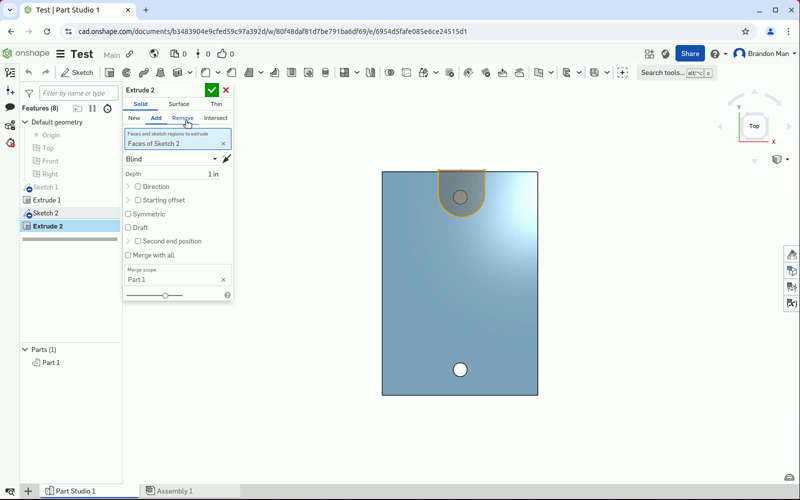
click(186, 120)
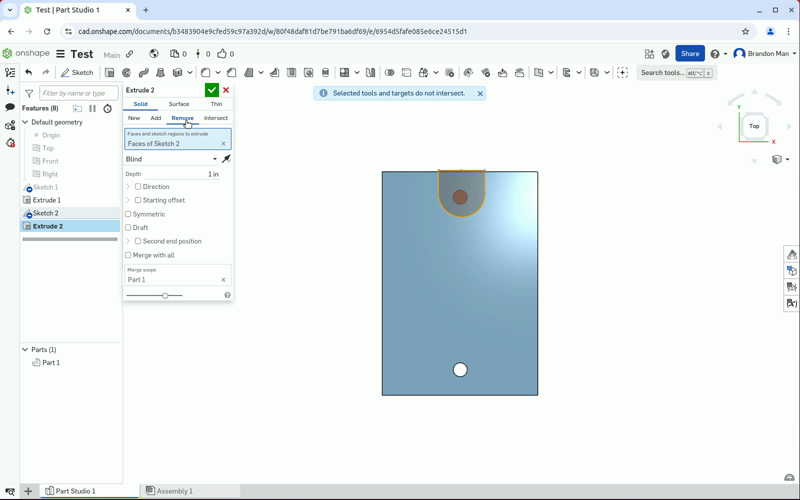
key(tab, 4)
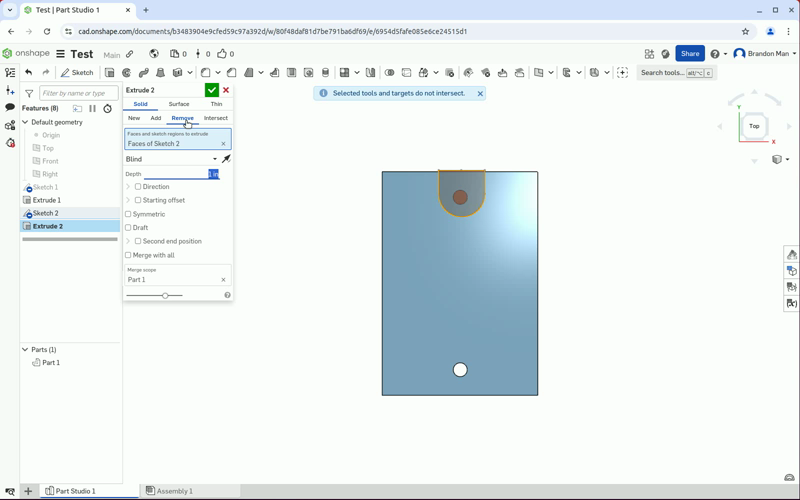
text(-14.683)
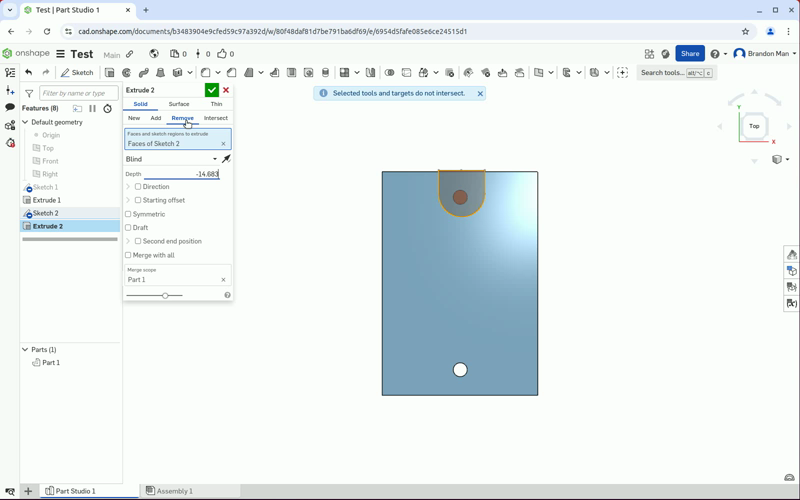
key(tab, 6)
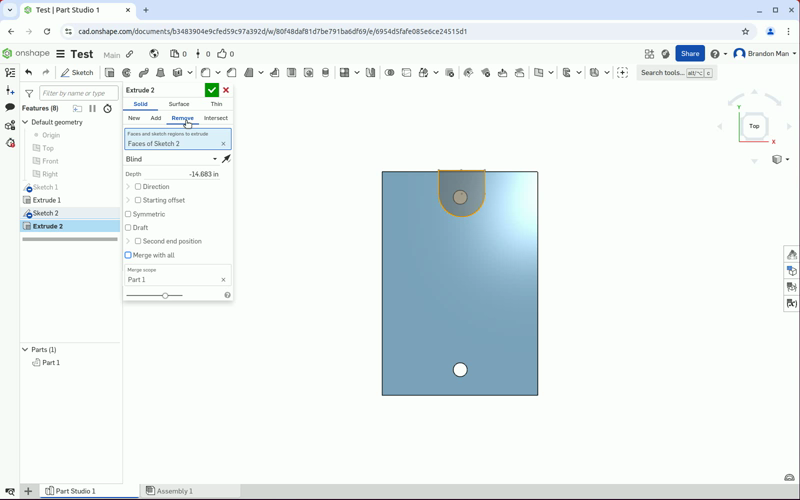
key(space)
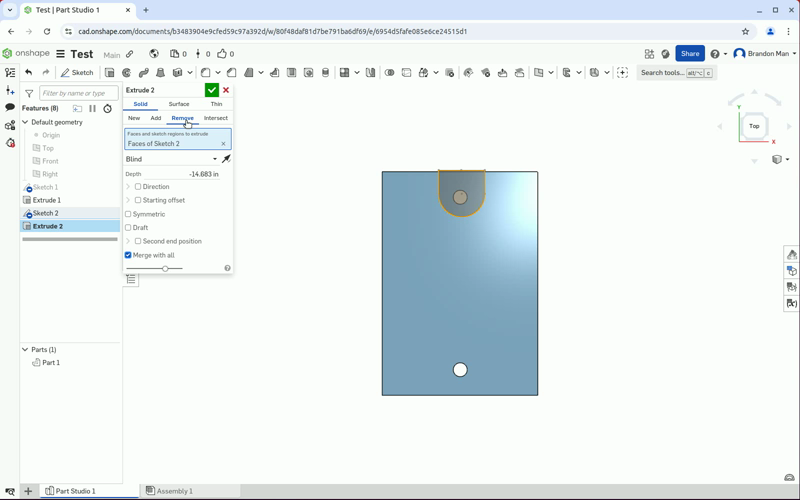
key(enter)
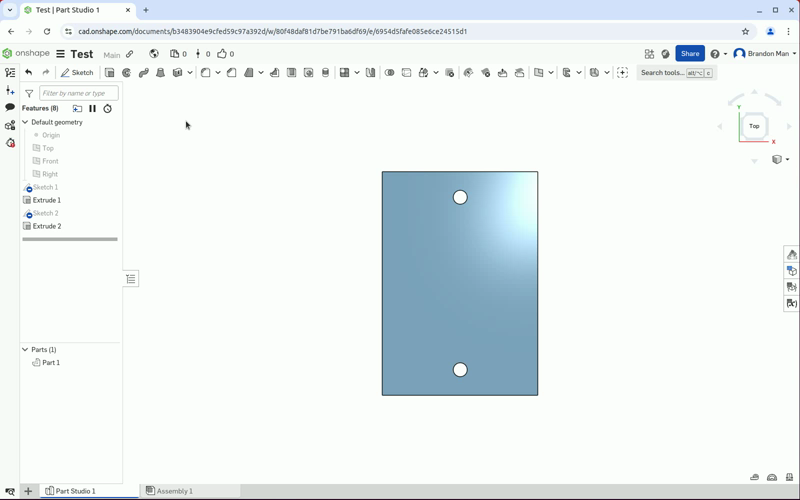
key(shift+h)
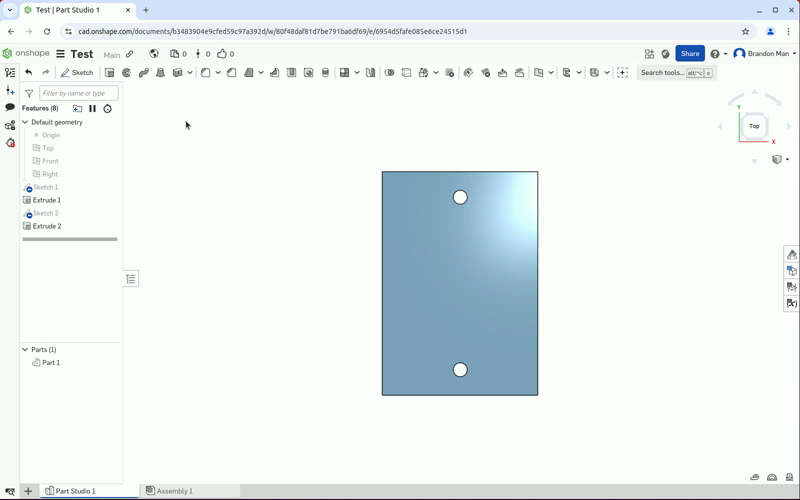
key(shift+h)
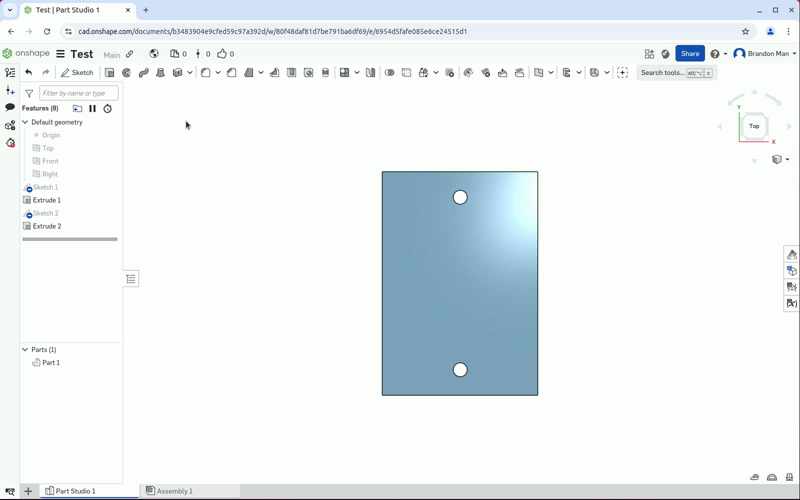
mouse_move(73, 189)
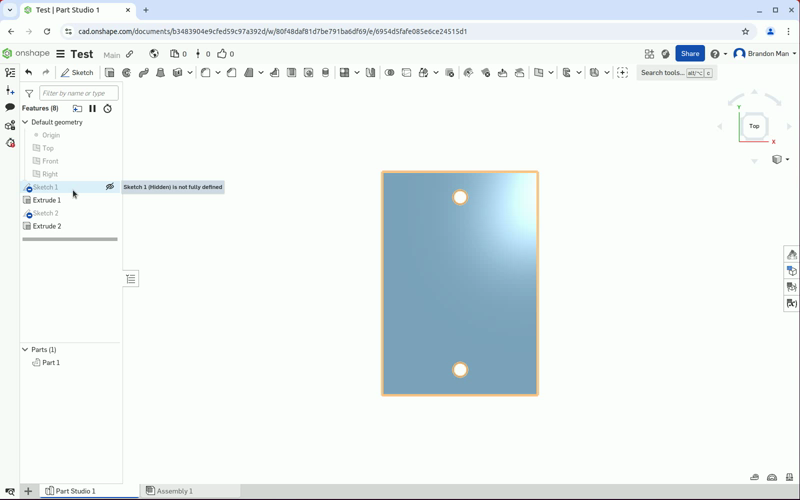
click(73, 189)
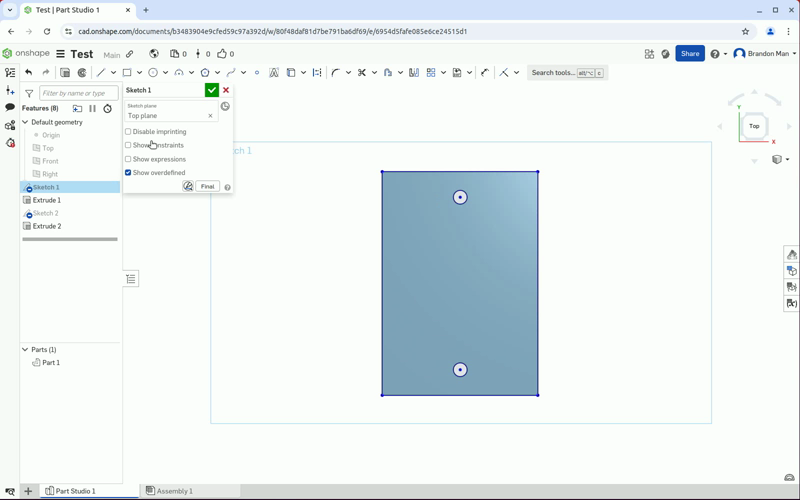
mouse_move(229, 92)
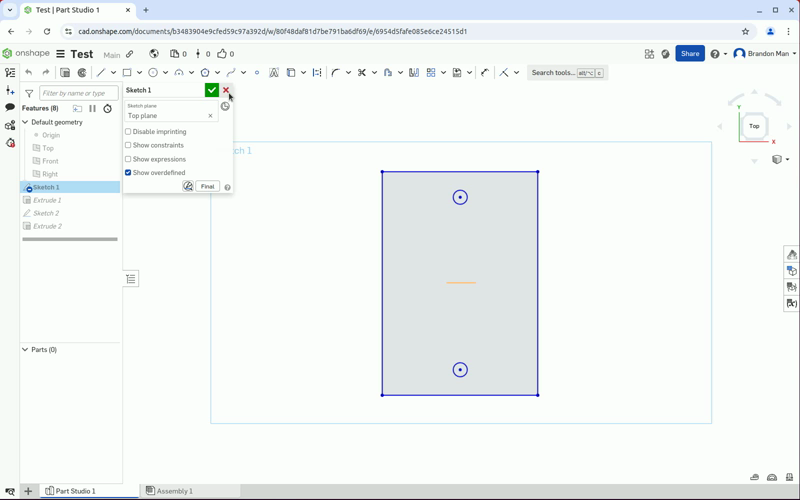
click(229, 92)
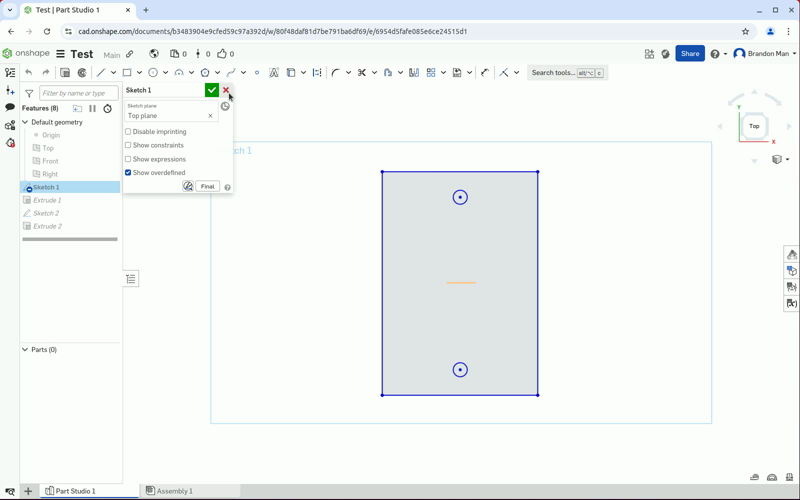
key(shift+s)
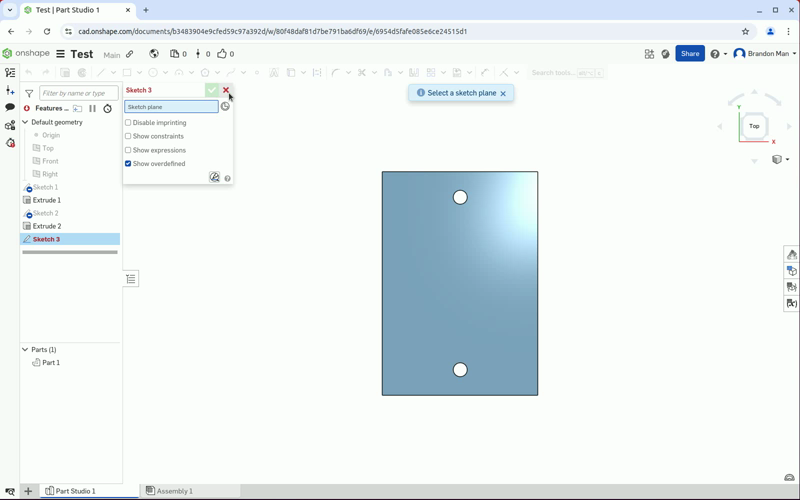
mouse_move(73, 150)
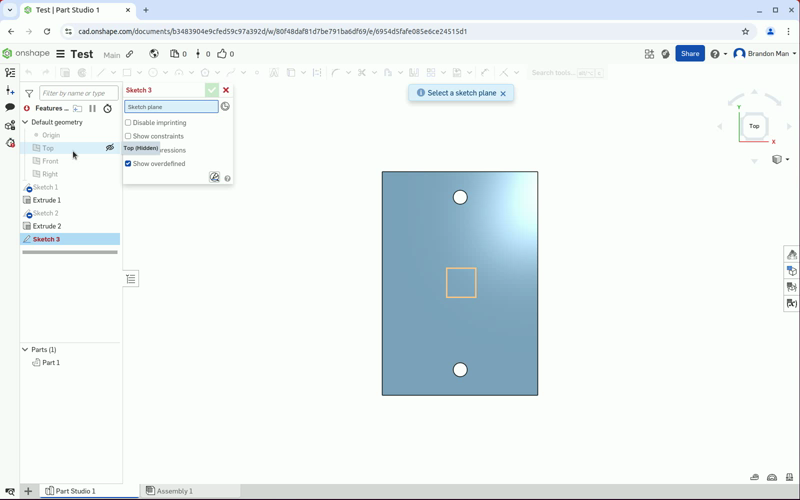
click(73, 150)
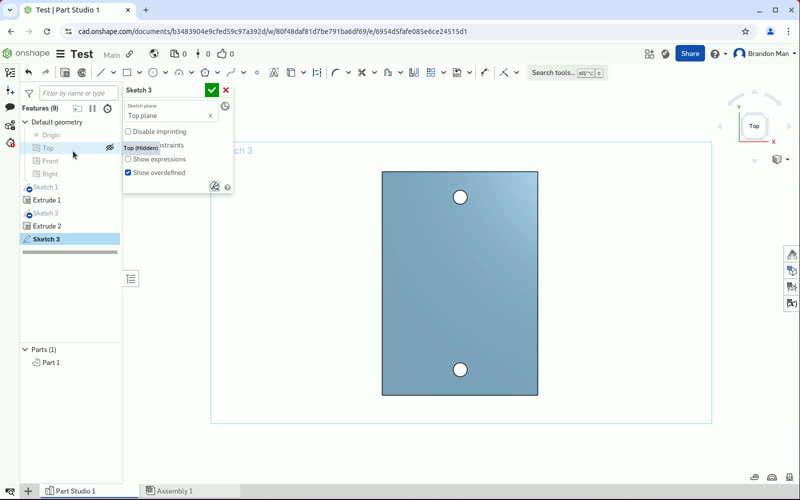
mouse_move(73, 352)
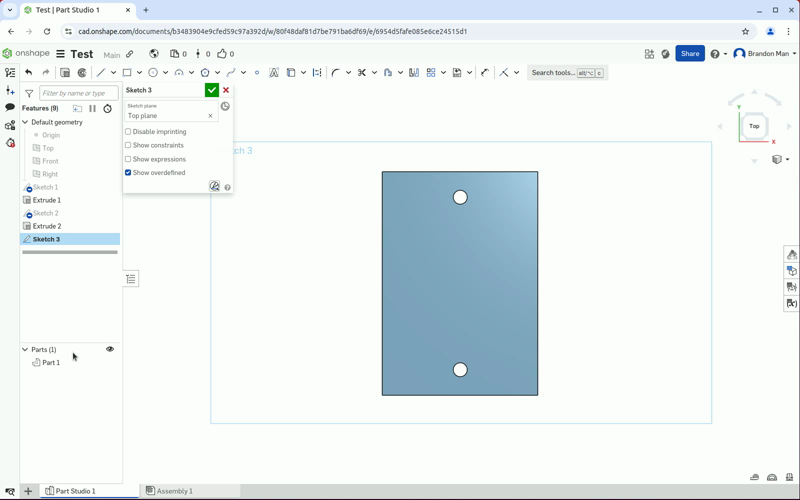
key(y)
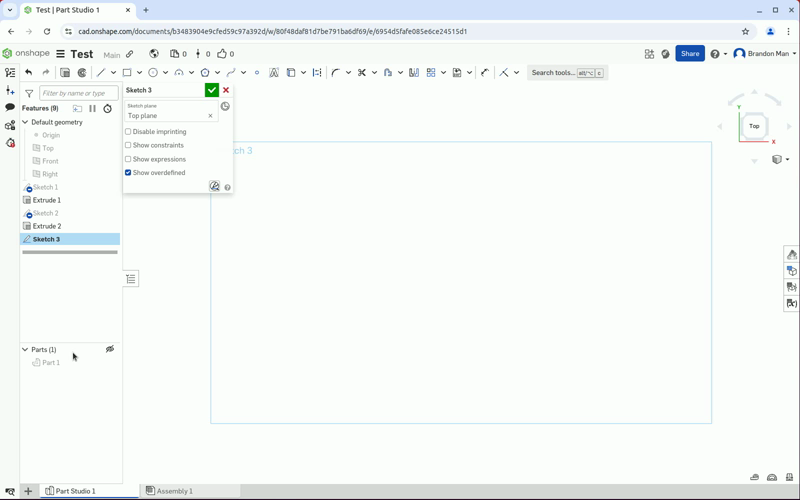
key(l)
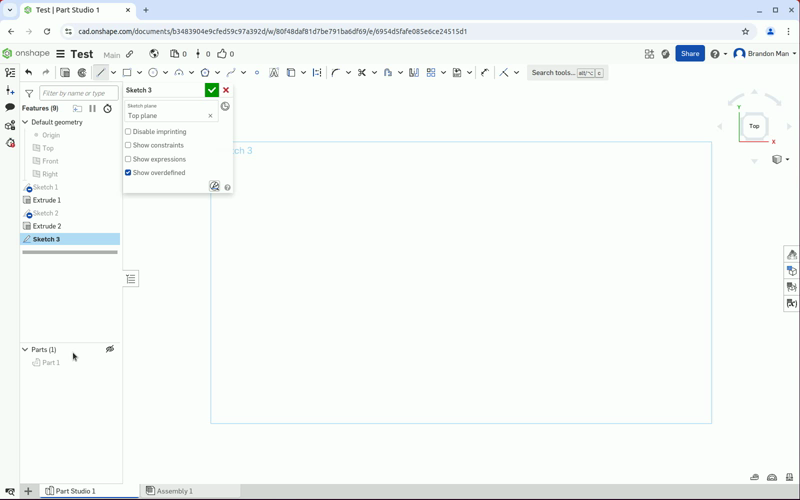
key_down(shift)
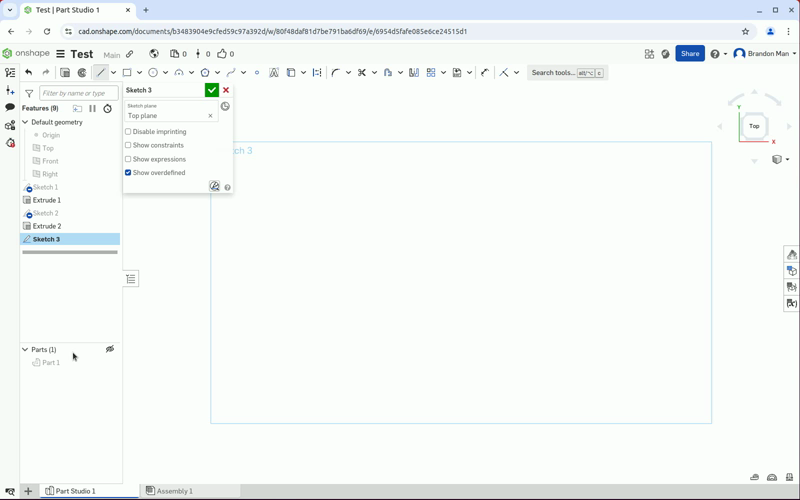
mouse_move(438, 395)
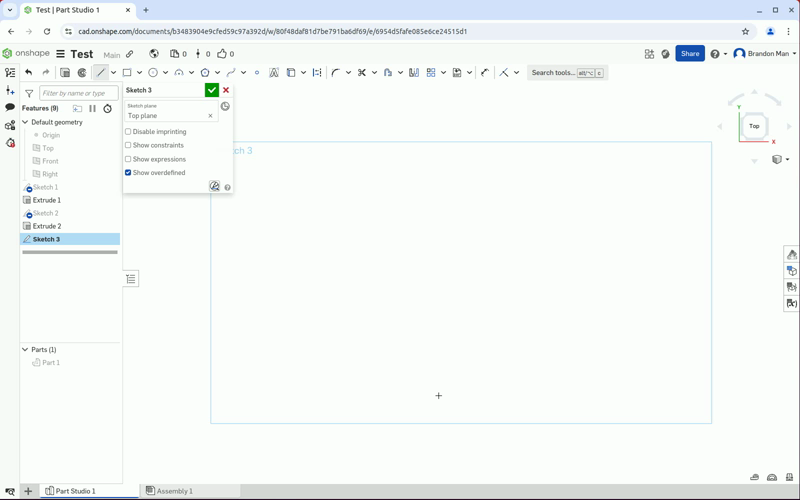
click(438, 395)
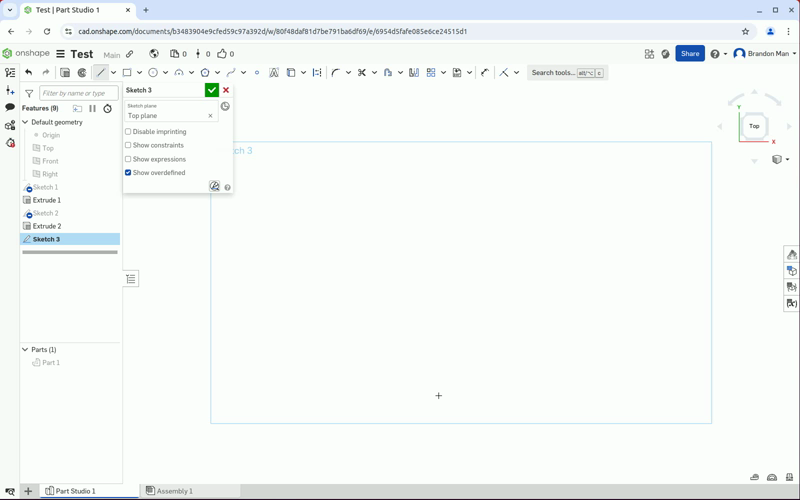
key_up(shift)
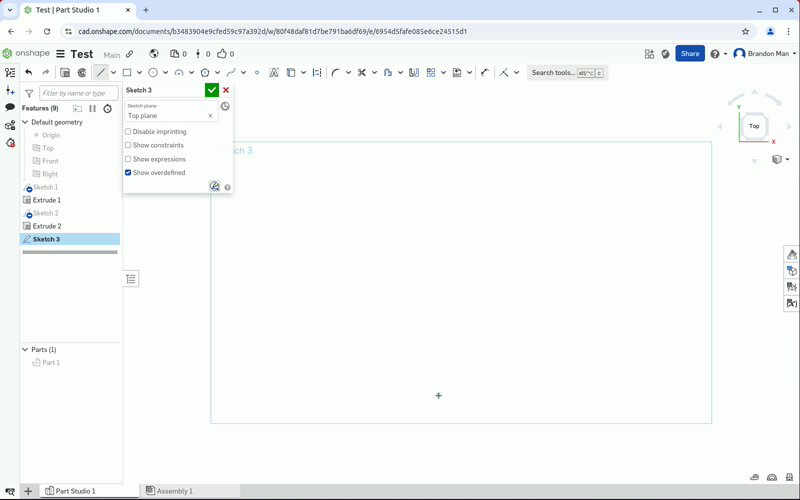
key_down(shift)
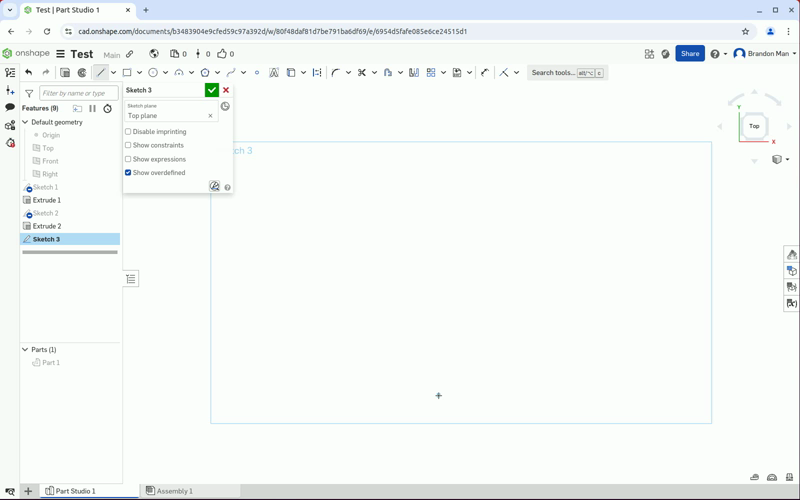
mouse_move(468, 395)
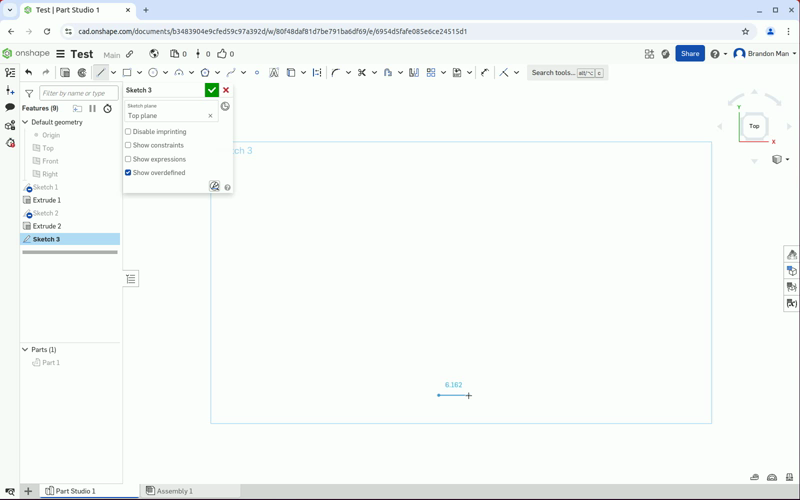
mouse_move(461, 395)
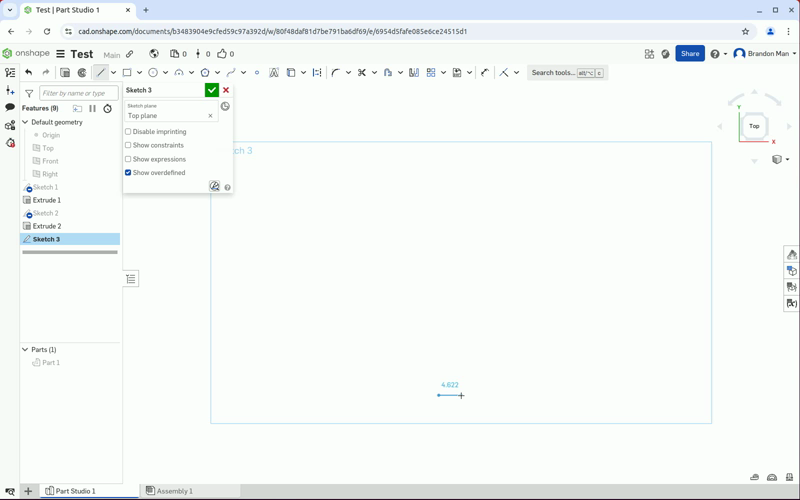
click(461, 395)
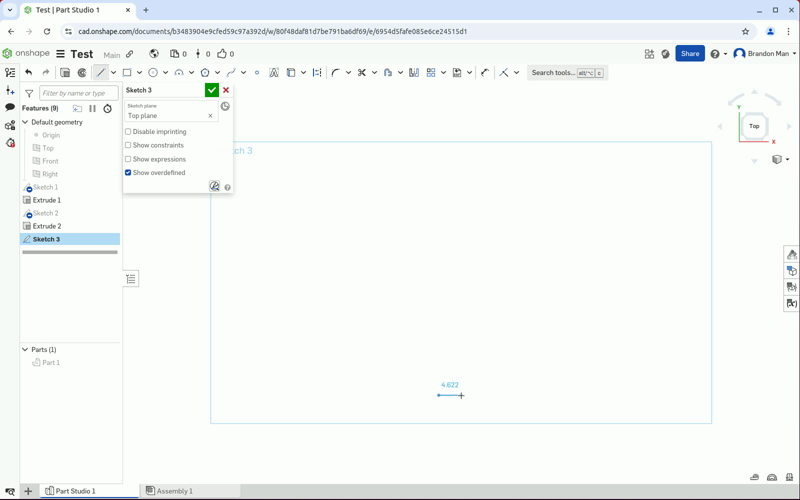
key_up(shift)
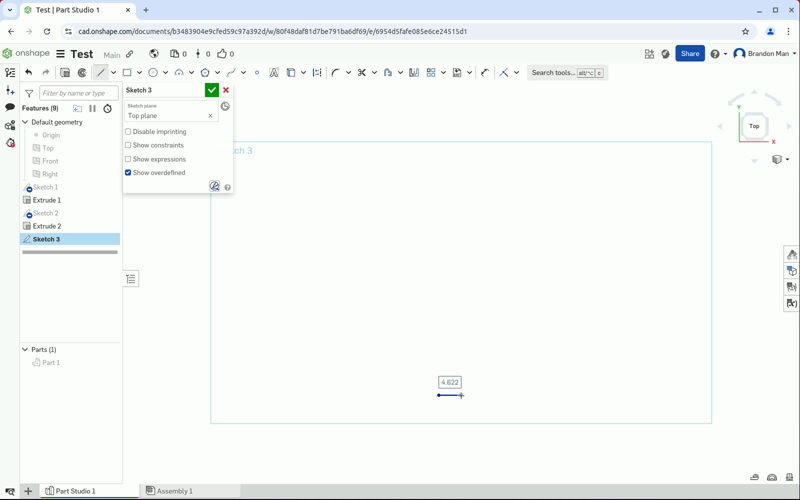
key_down(shift)
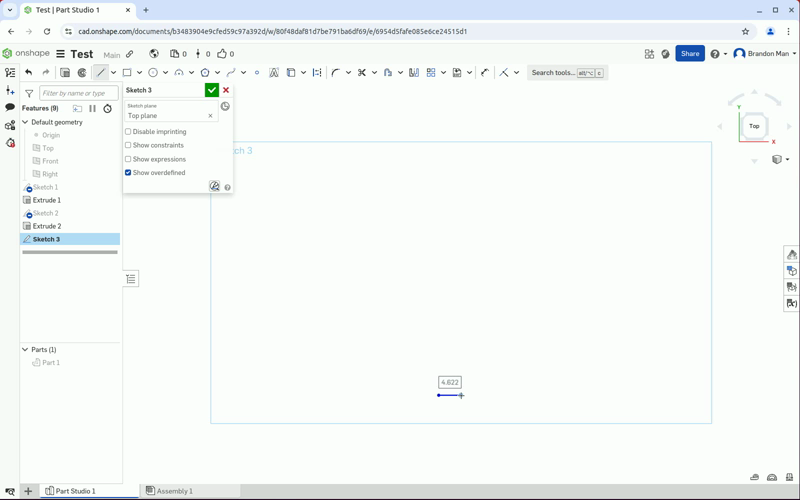
mouse_move(491, 395)
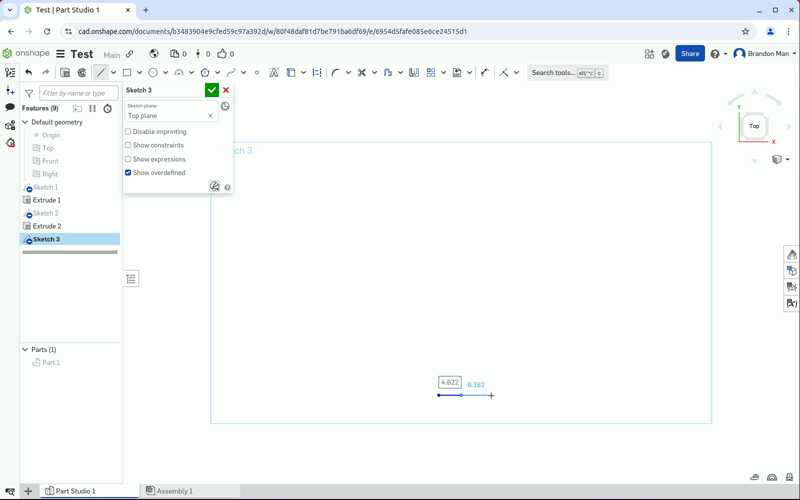
mouse_move(484, 395)
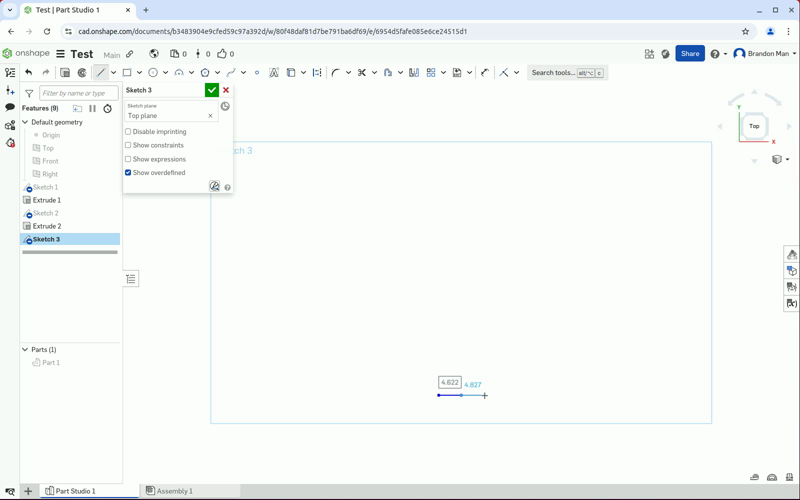
click(484, 395)
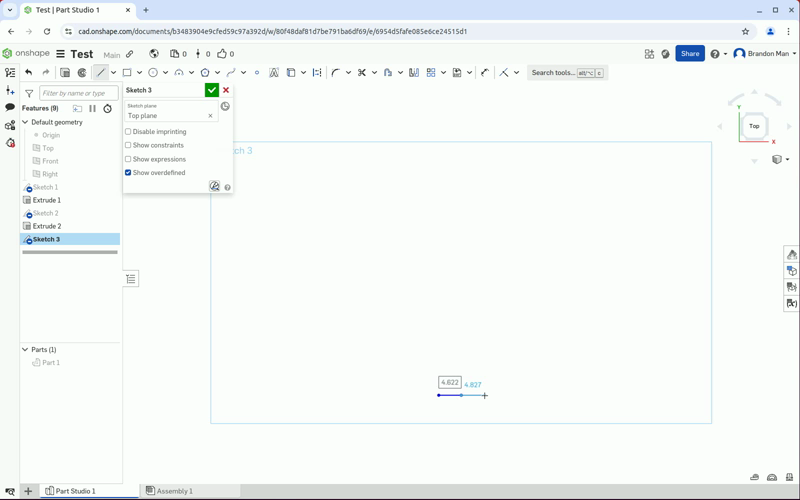
key_up(shift)
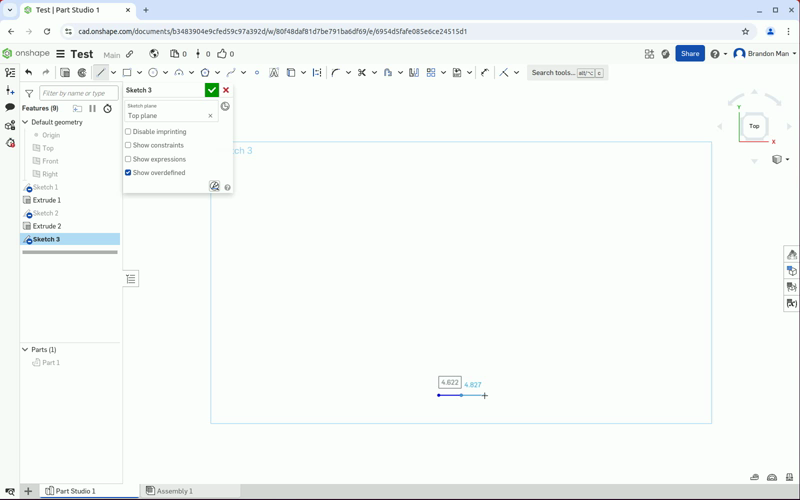
key_down(shift)
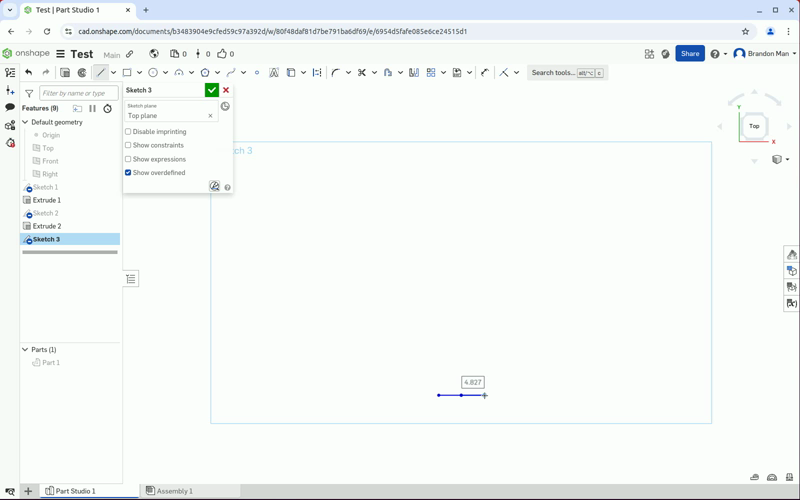
mouse_move(514, 395)
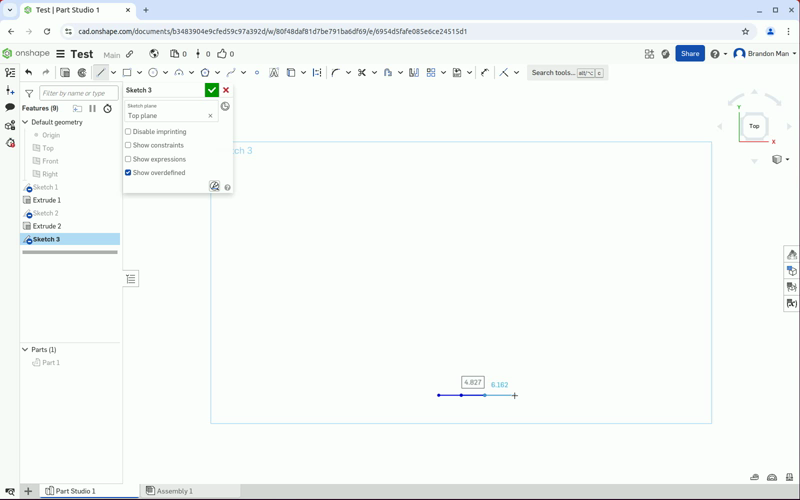
mouse_move(484, 372)
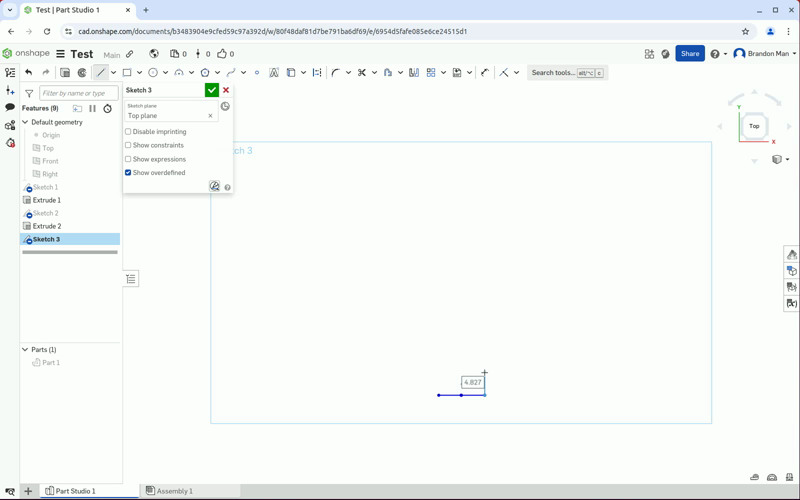
click(484, 372)
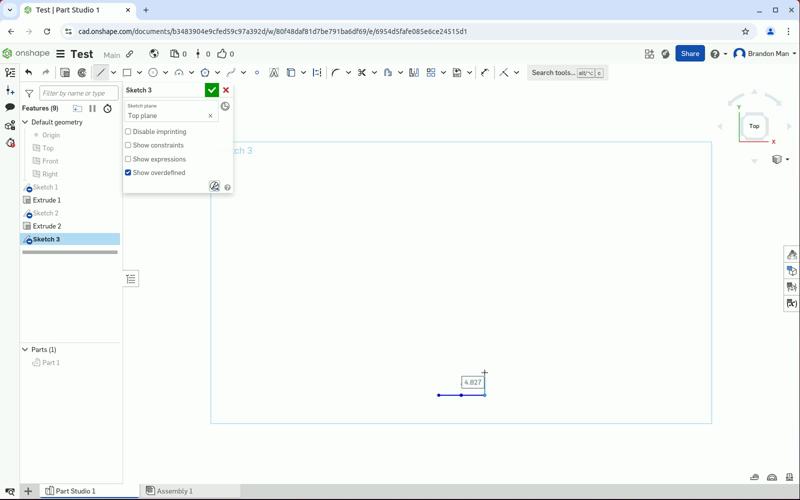
key_up(shift)
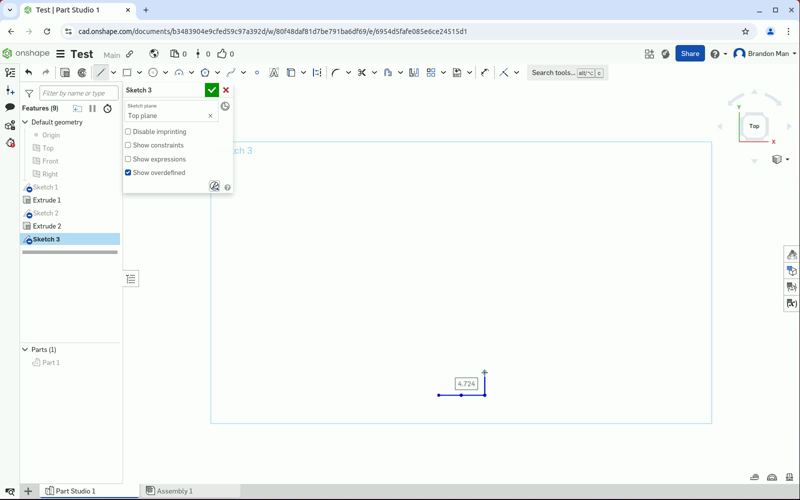
key(esc)
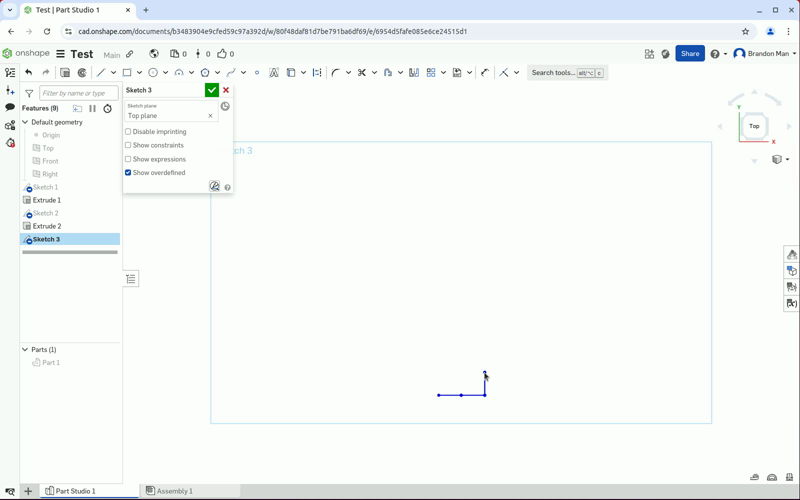
key(a)
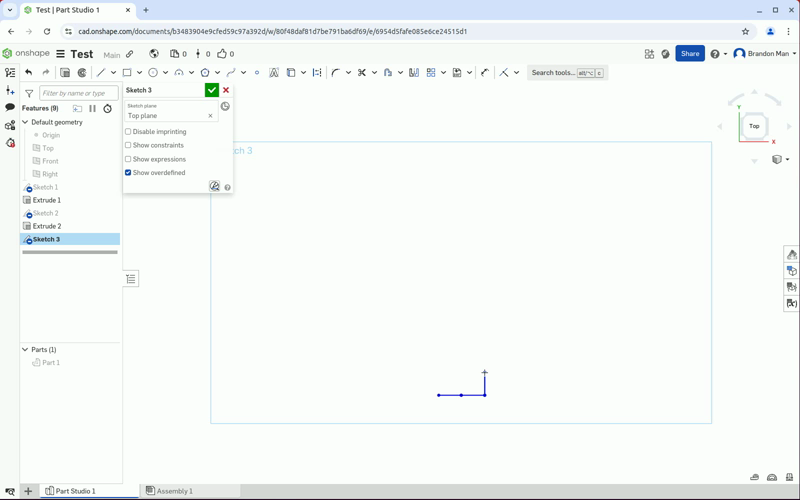
mouse_move(484, 372)
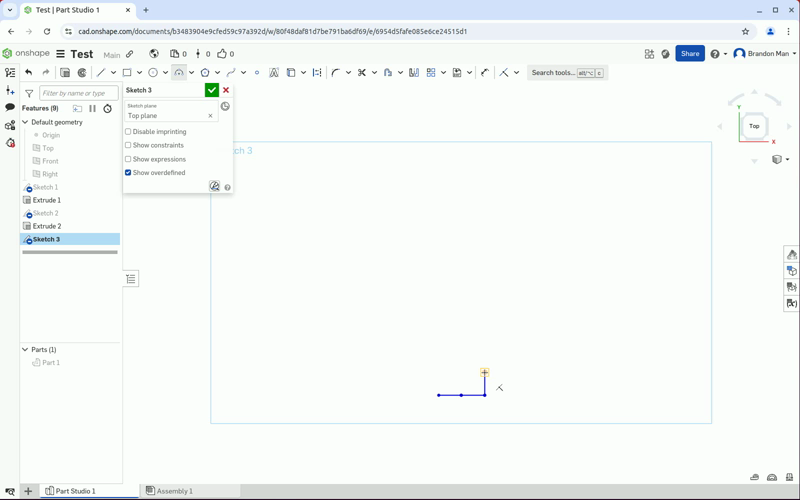
click(484, 372)
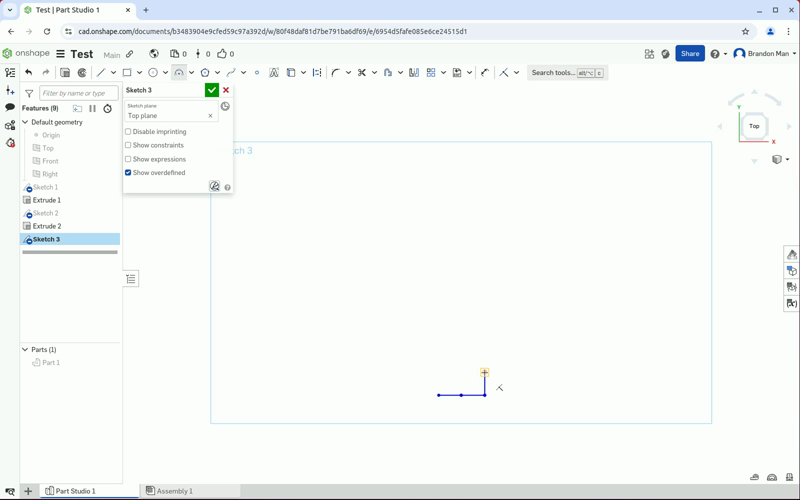
key_down(shift)
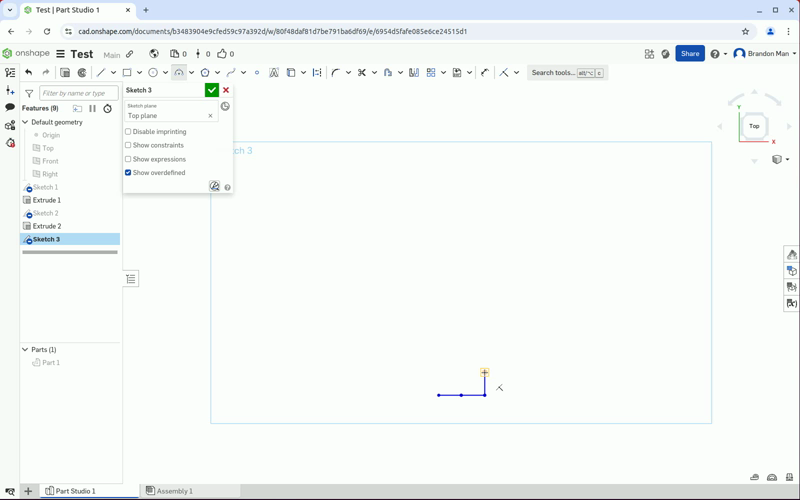
mouse_move(438, 372)
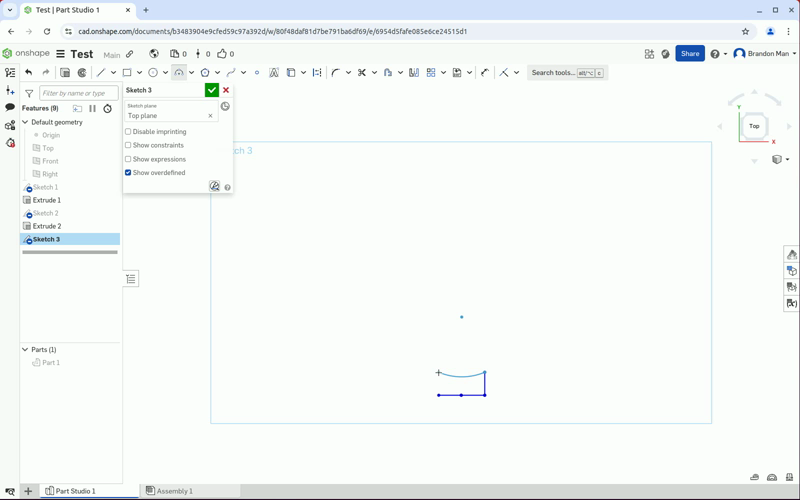
click(438, 372)
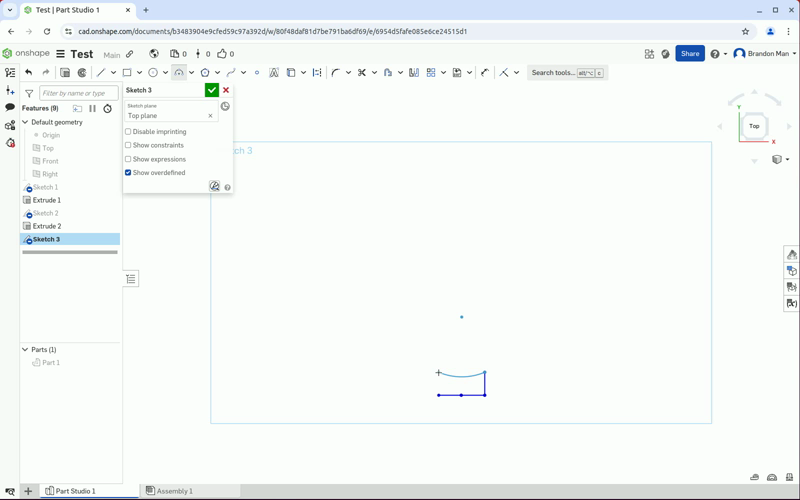
mouse_move(461, 348)
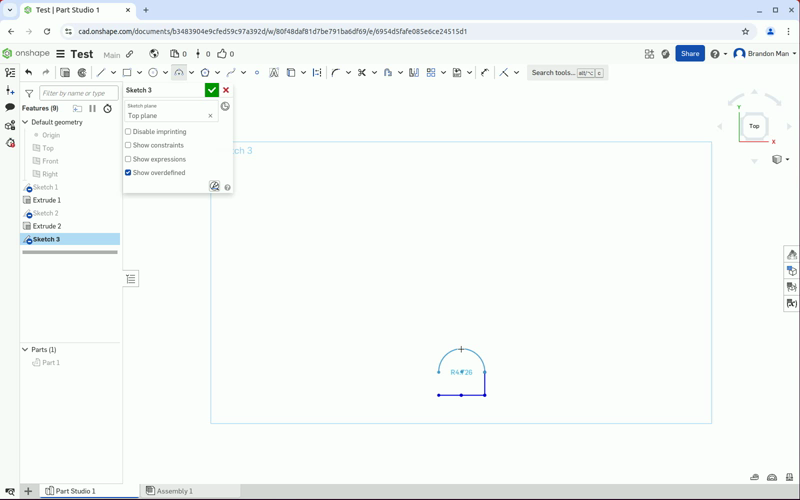
click(461, 348)
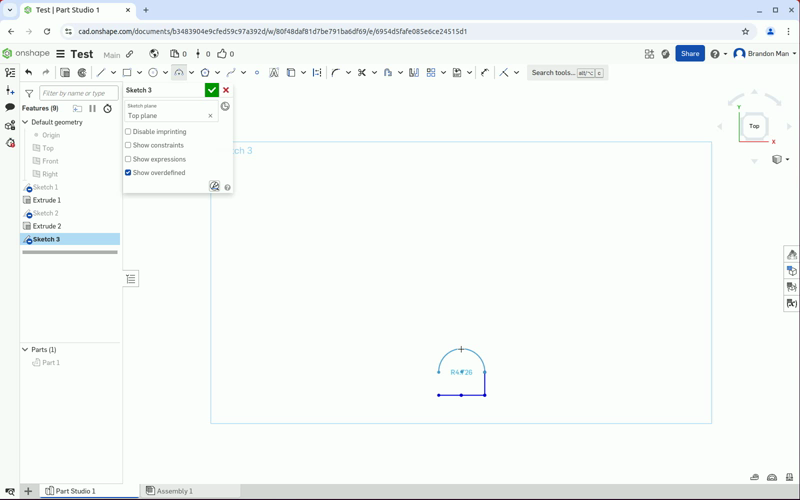
key_up(shift)
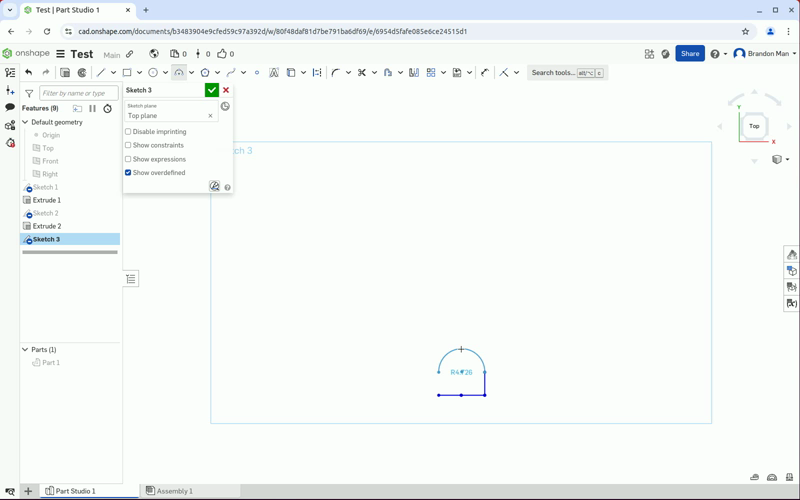
key(esc)
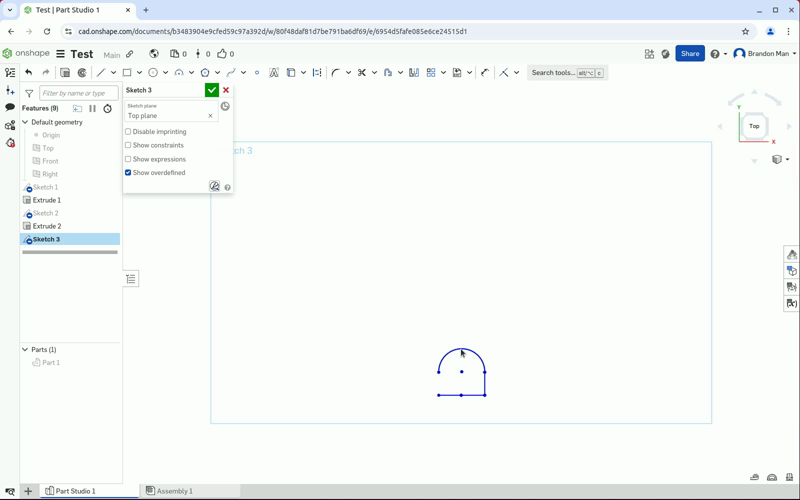
key(l)
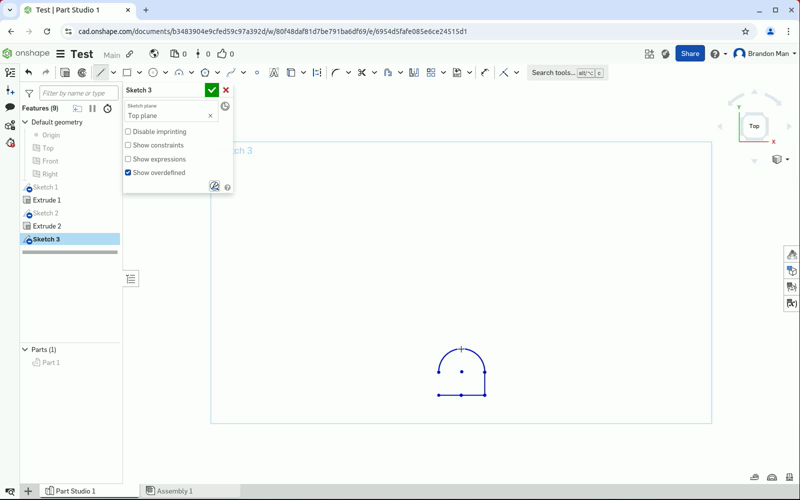
mouse_move(438, 372)
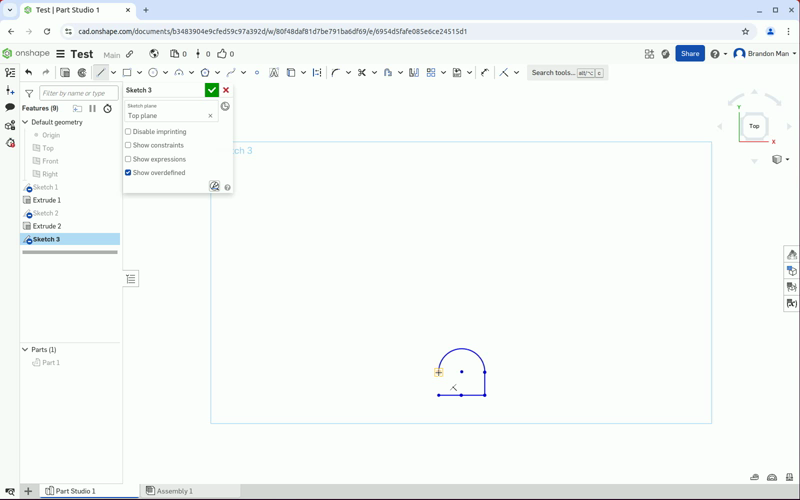
click(438, 372)
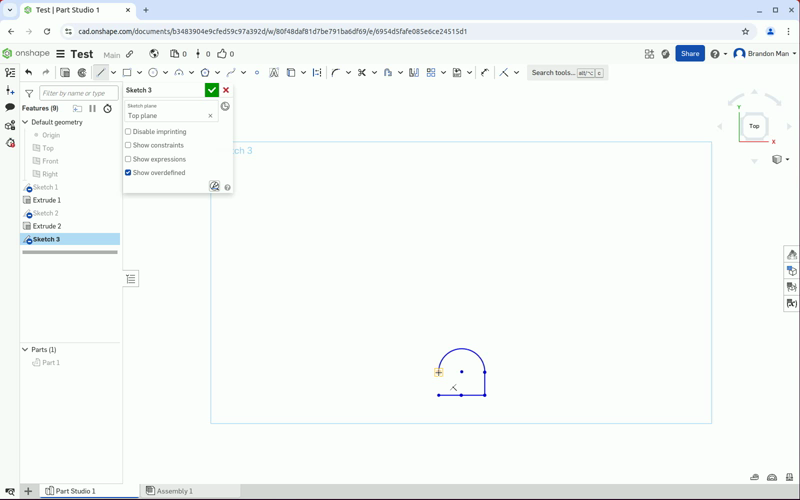
mouse_move(468, 372)
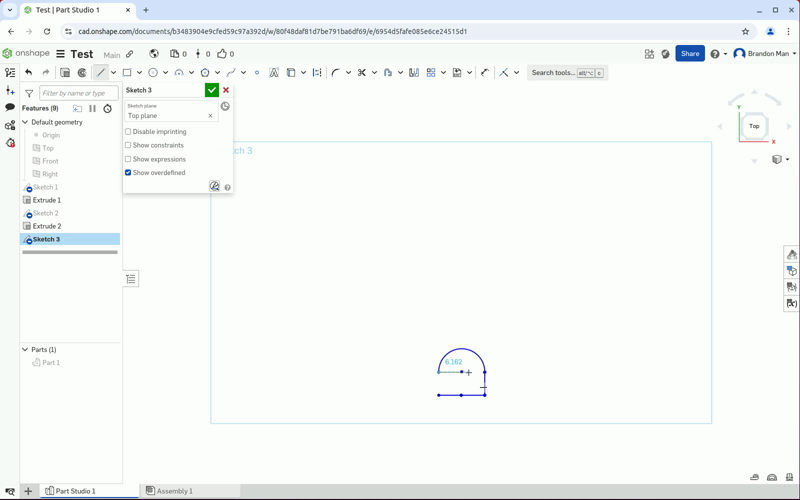
key_down(shift)
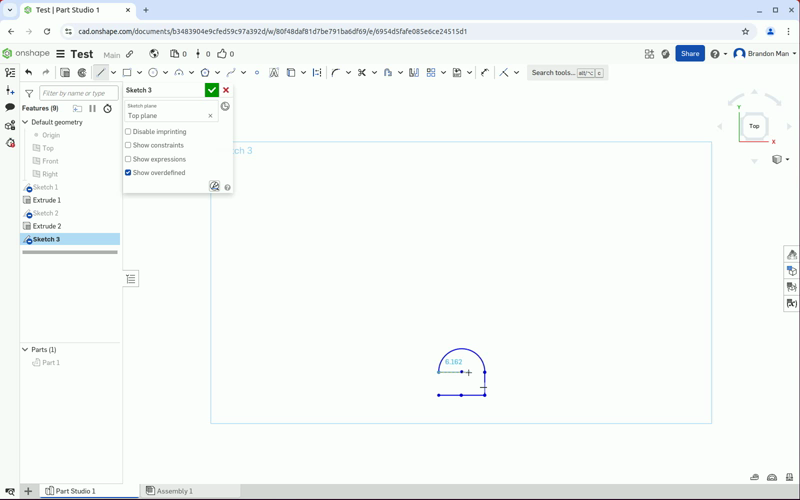
mouse_move(438, 395)
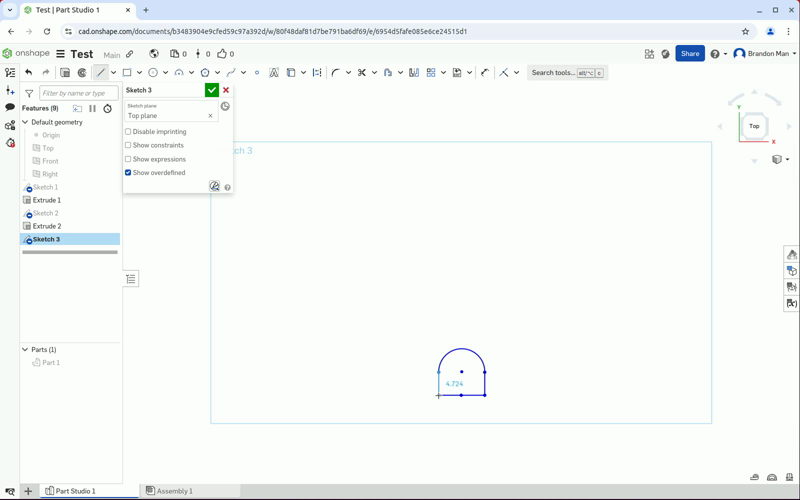
key_up(shift)
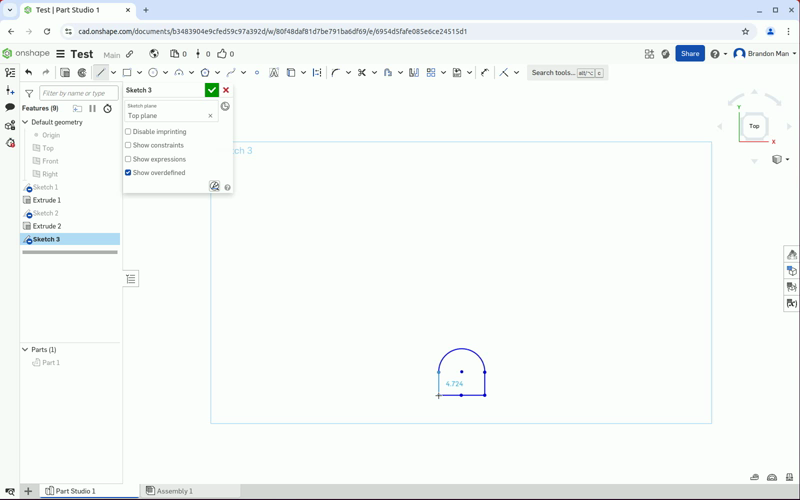
click(438, 395)
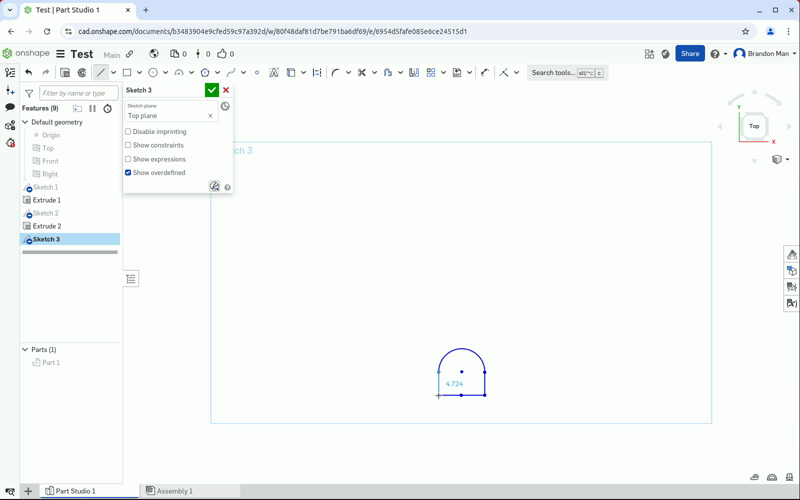
key(esc)
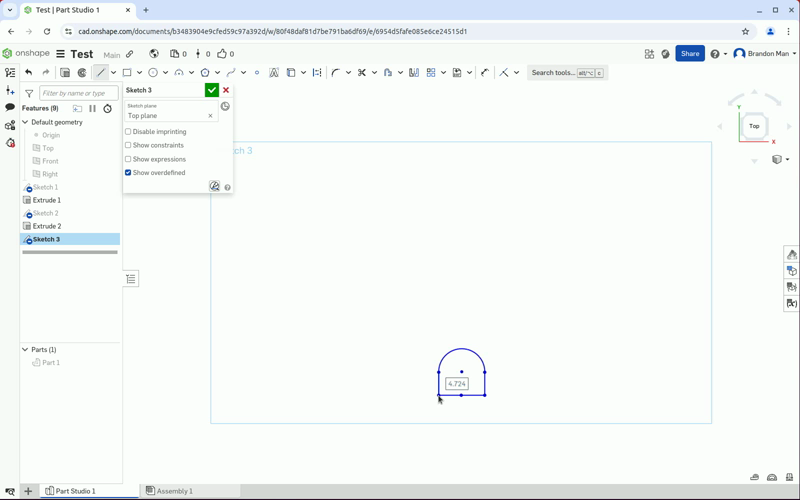
mouse_move(455, 372)
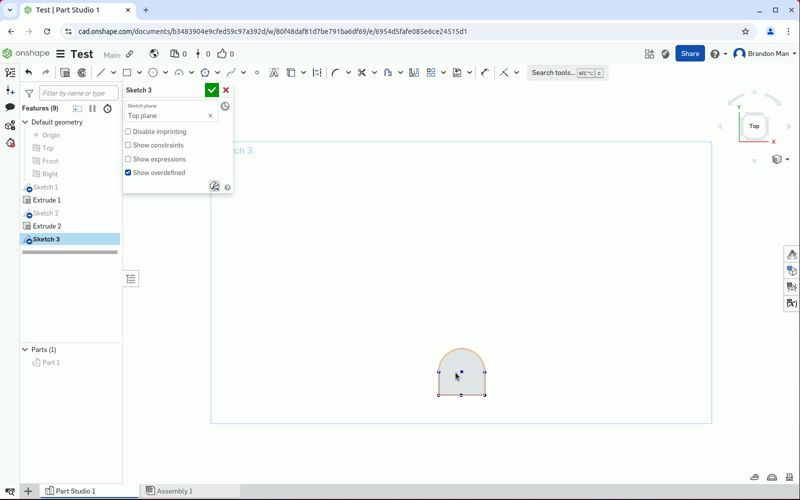
click(455, 372)
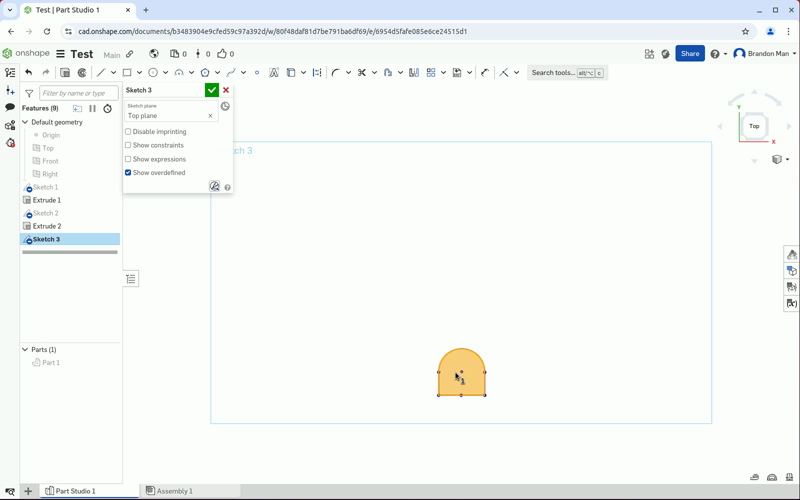
mouse_move(73, 352)
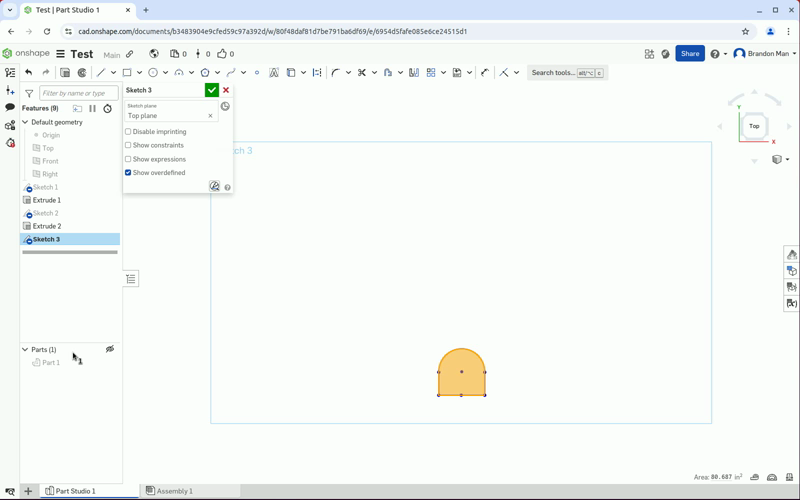
key(shift+y)
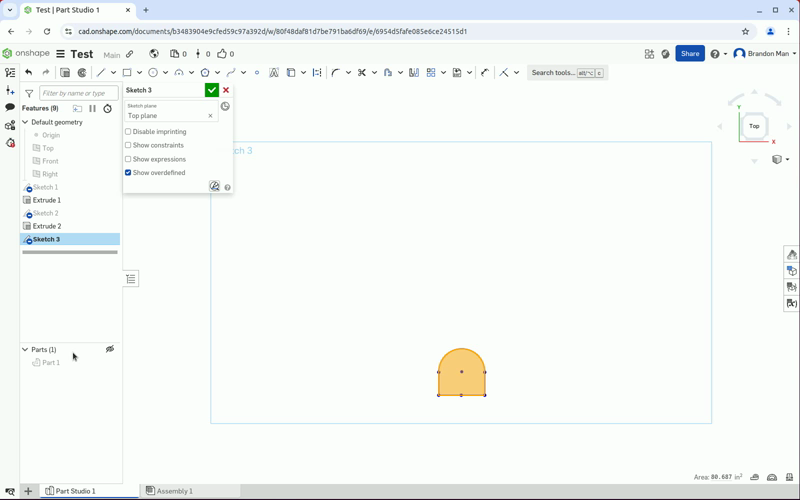
key(shift+e)
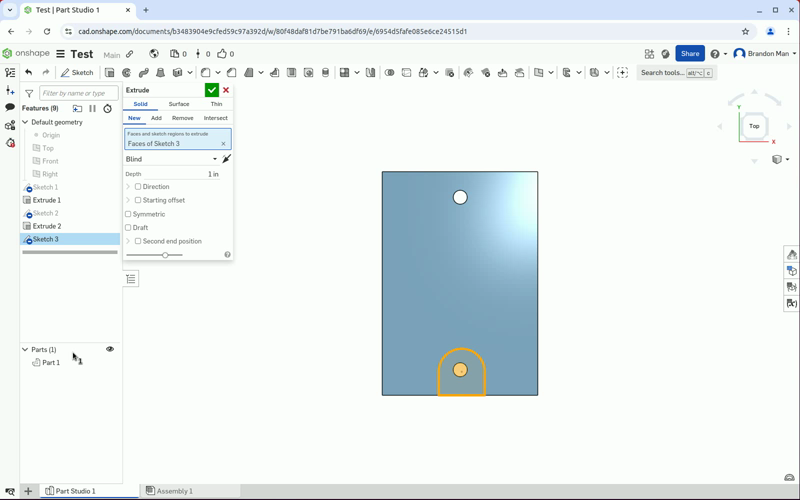
mouse_move(143, 106)
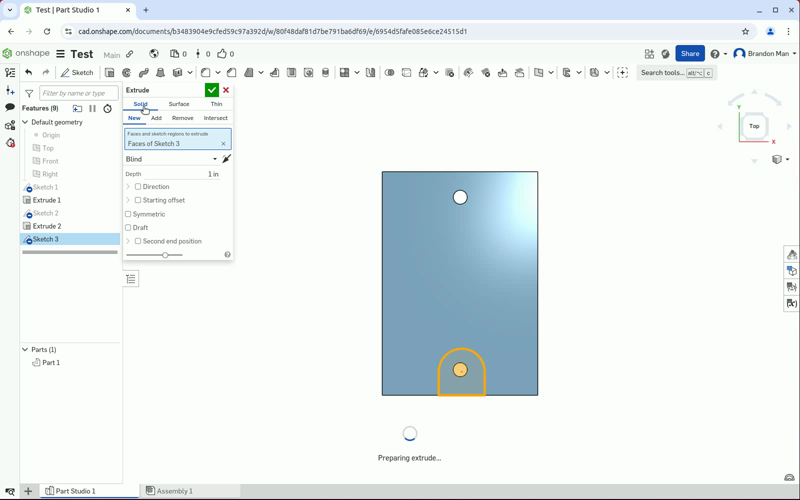
click(143, 106)
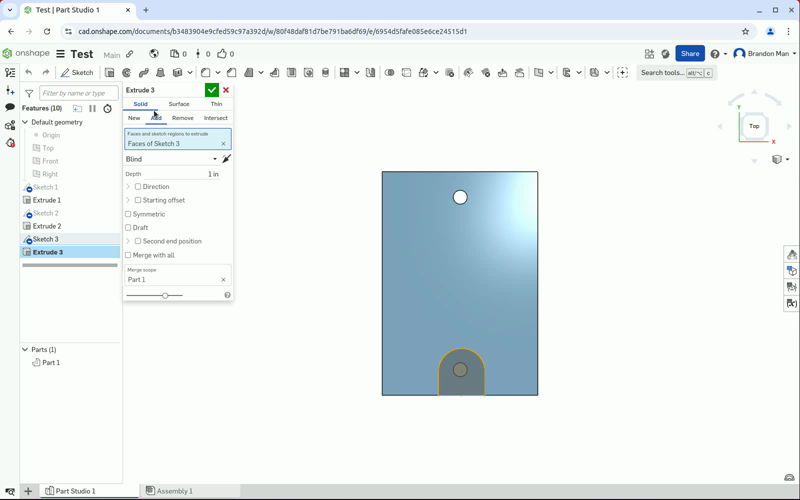
mouse_move(186, 120)
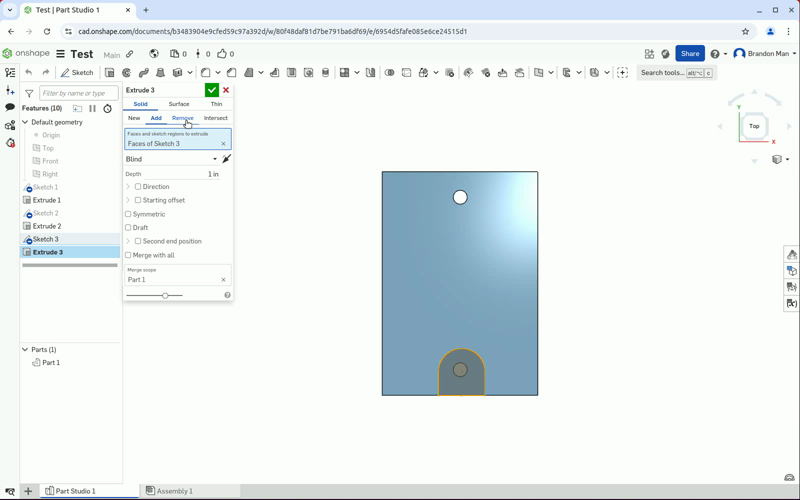
click(186, 120)
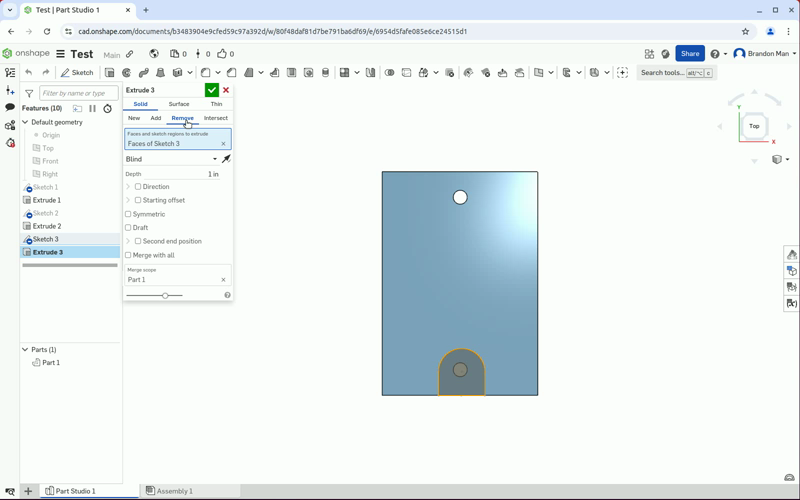
key(tab, 4)
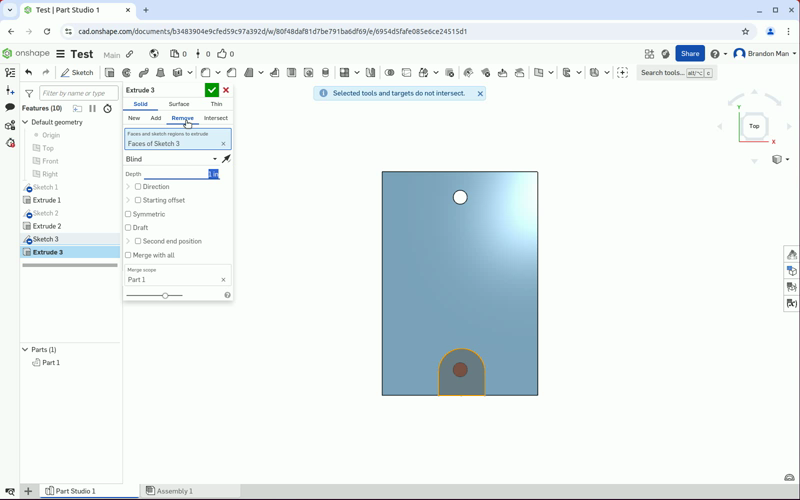
text(-14.683)
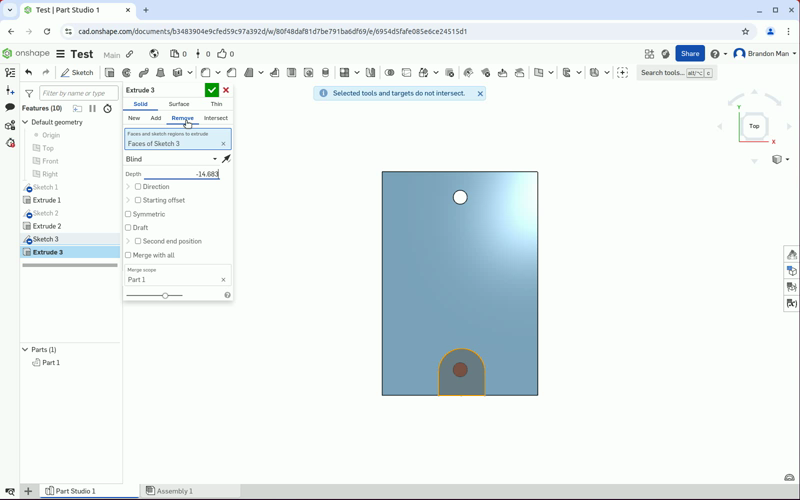
key(tab, 6)
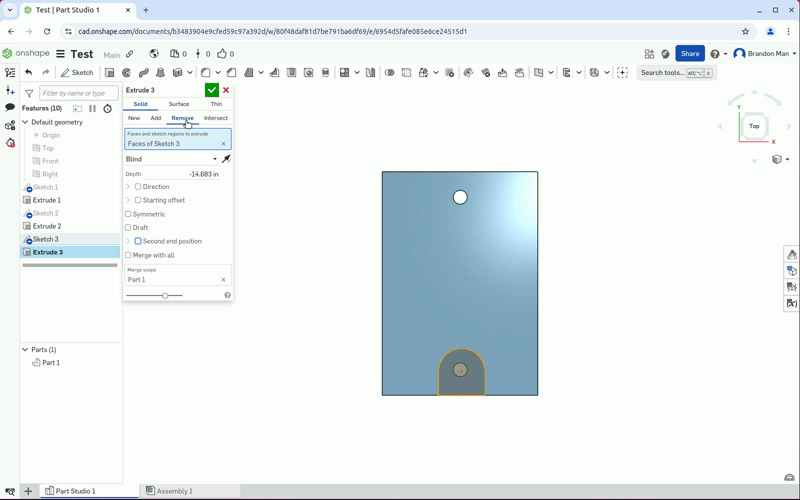
key(space)
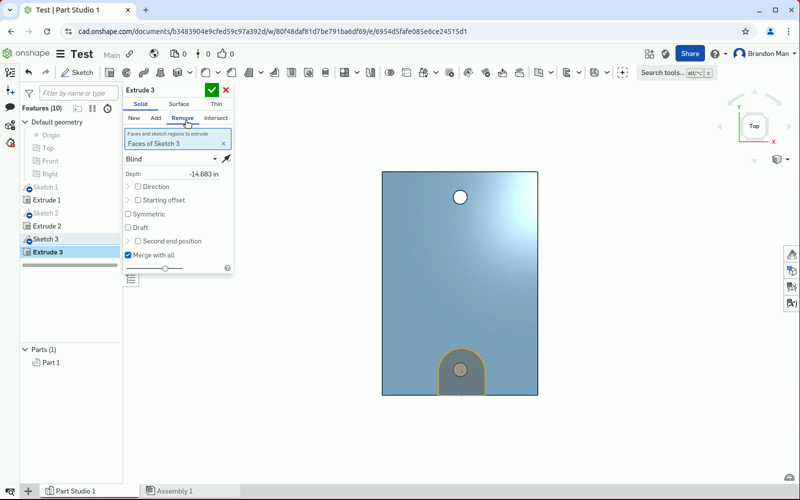
key(enter)
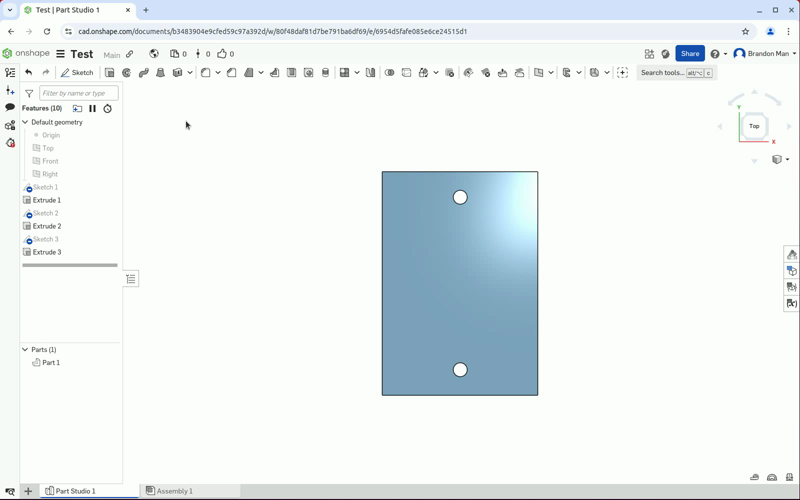
key(shift+h)
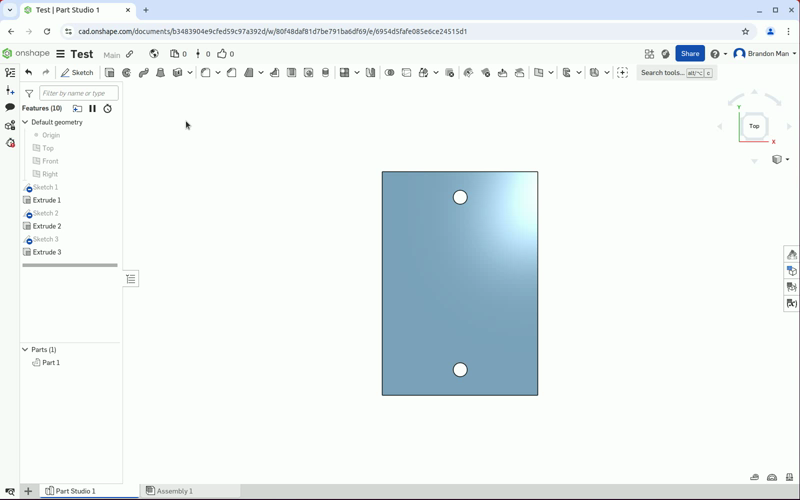
key(shift+h)
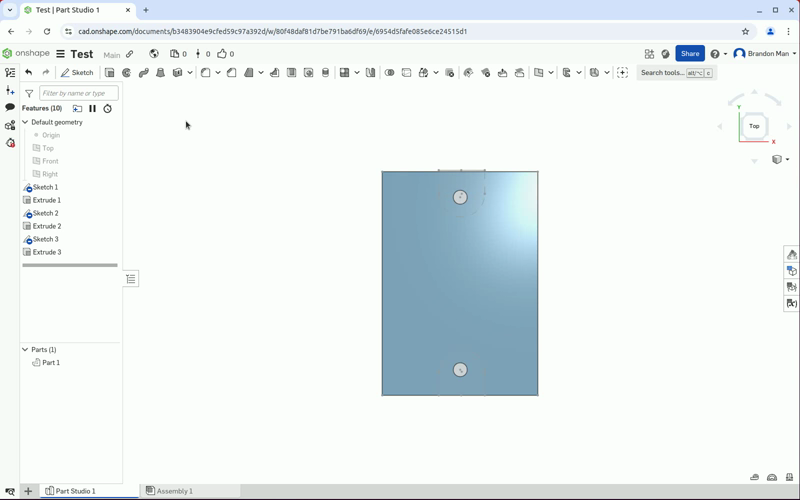
key(shift+7)
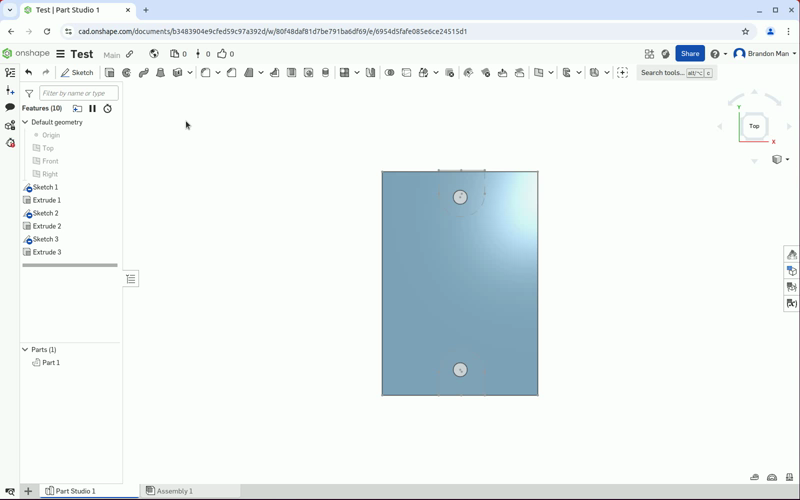
key(up, 3)
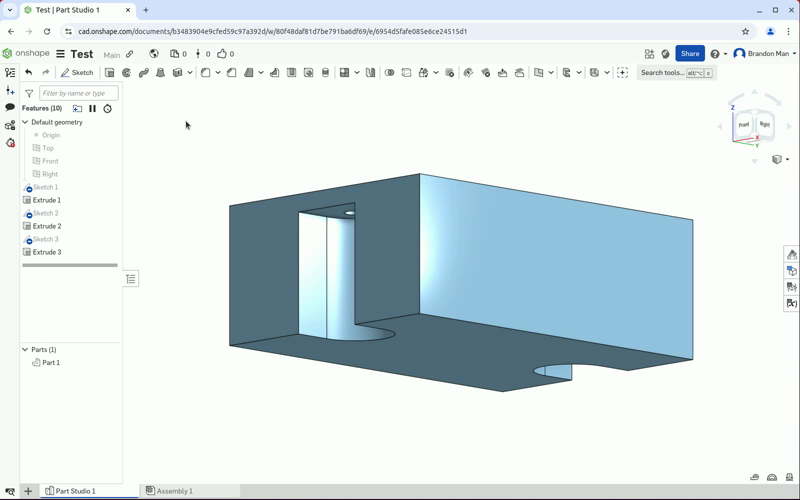
key(left, 3)
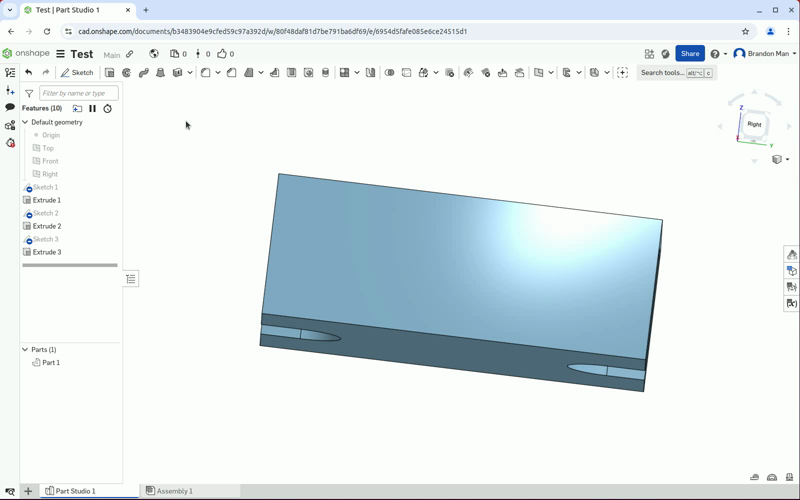
key(right, 3)
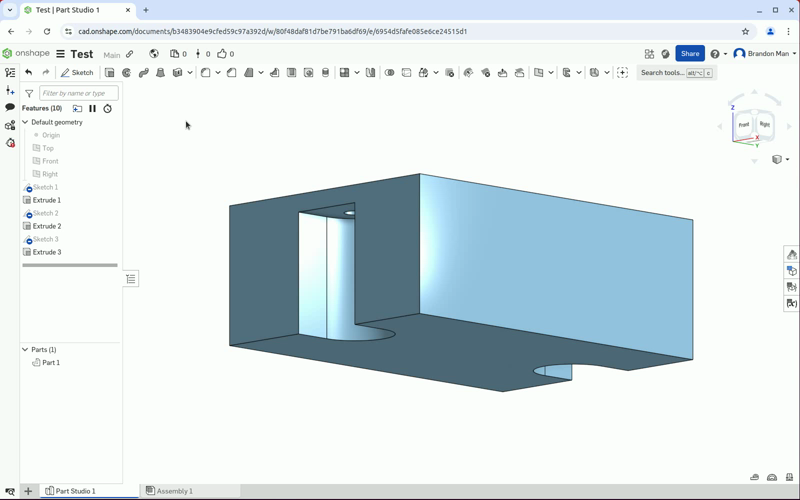
key(down, 3)
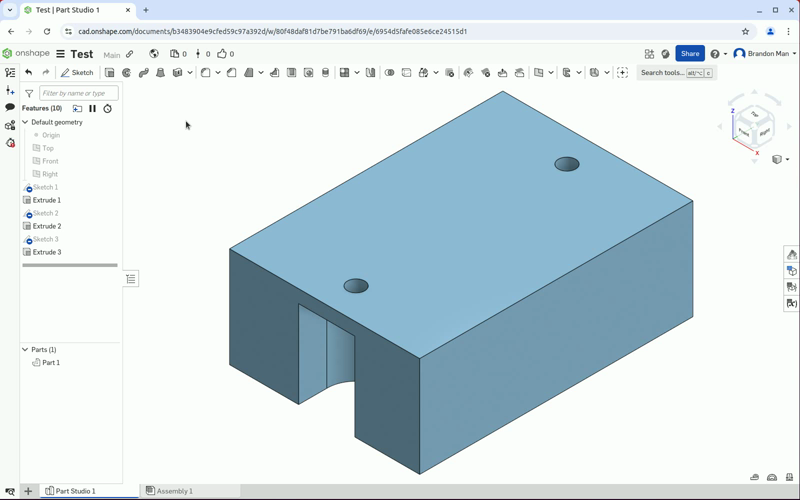
mouse_move(73, 189)
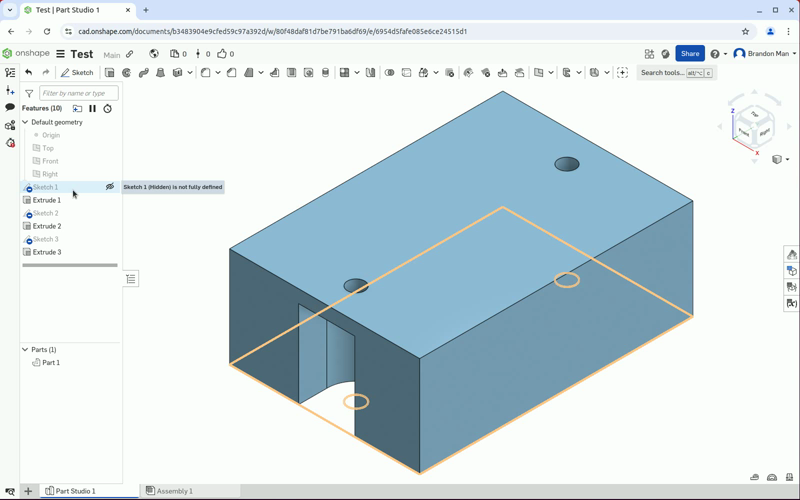
click(73, 189)